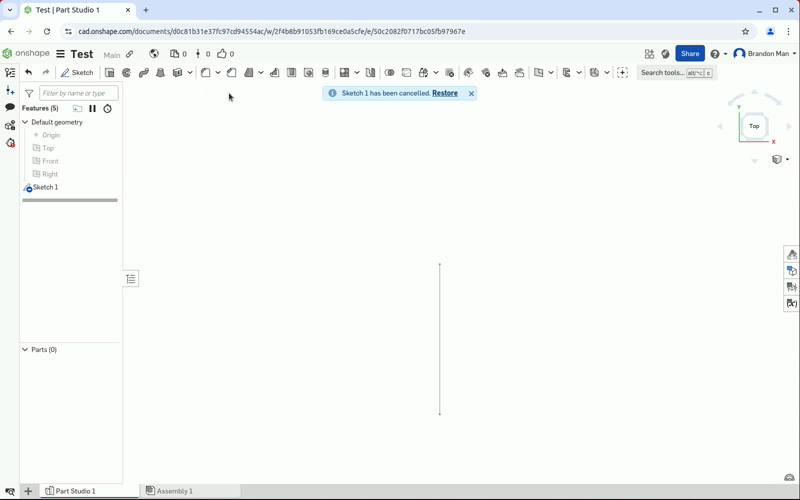
key(shift+h)
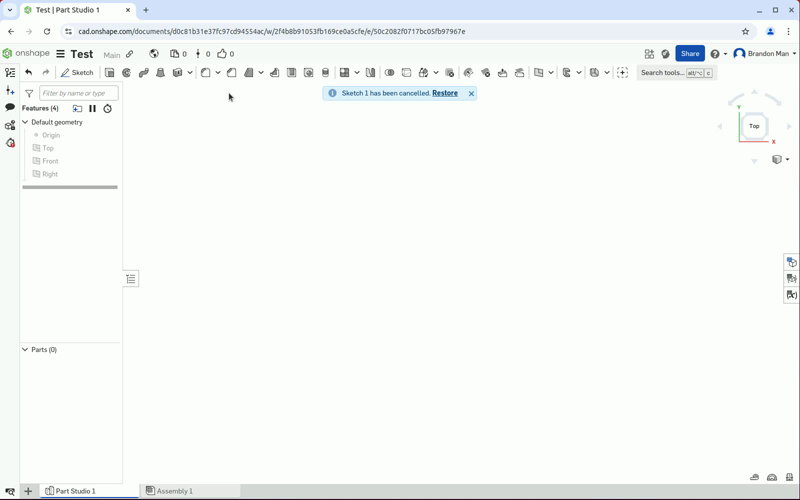
mouse_move(73, 352)
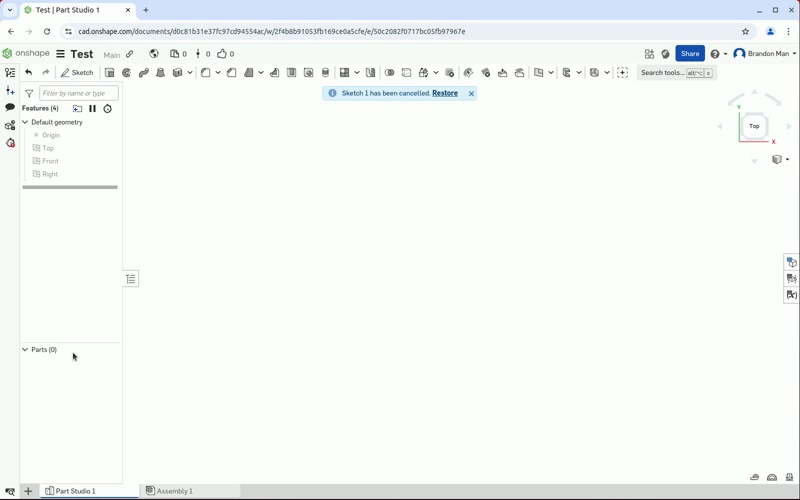
key(y)
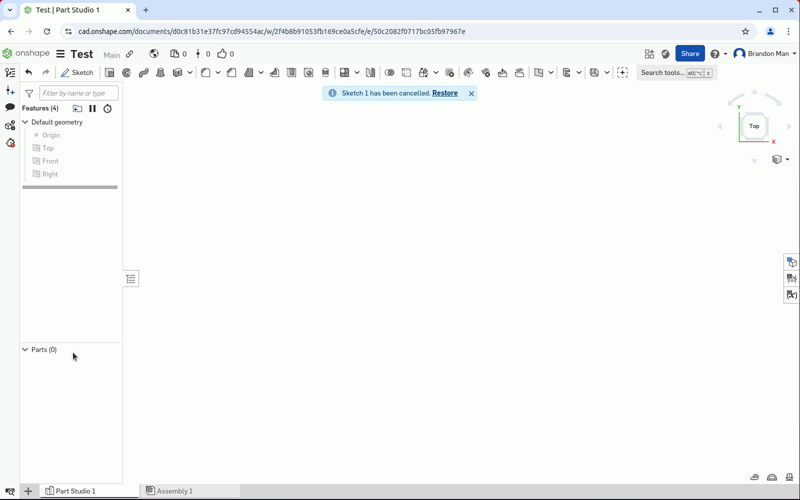
key(shift+p)
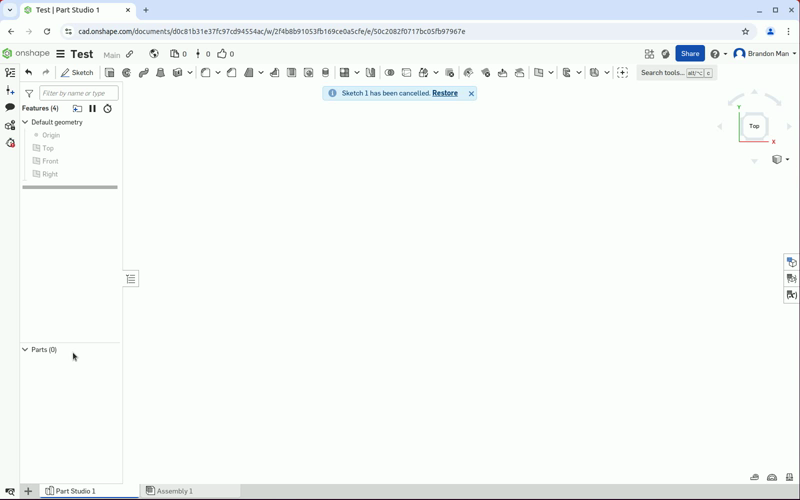
key(space)
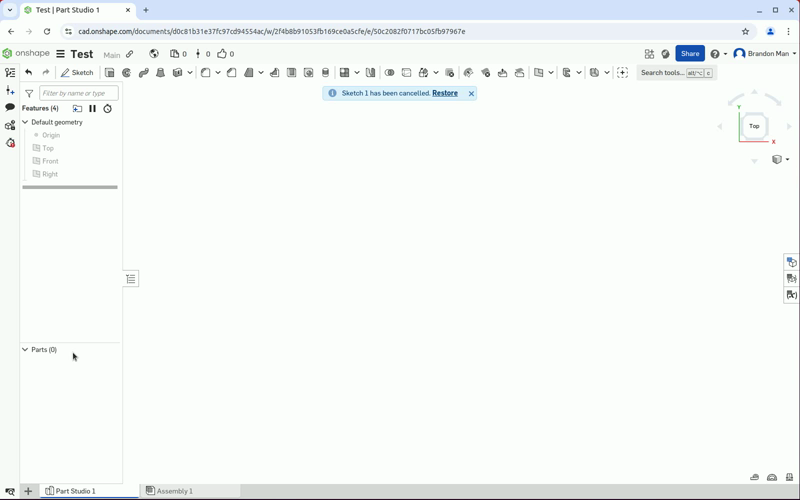
key_down(shift)
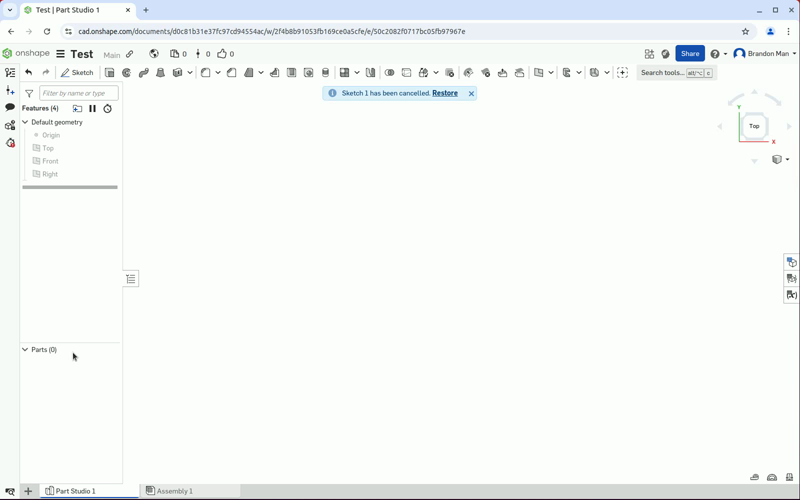
key(up)
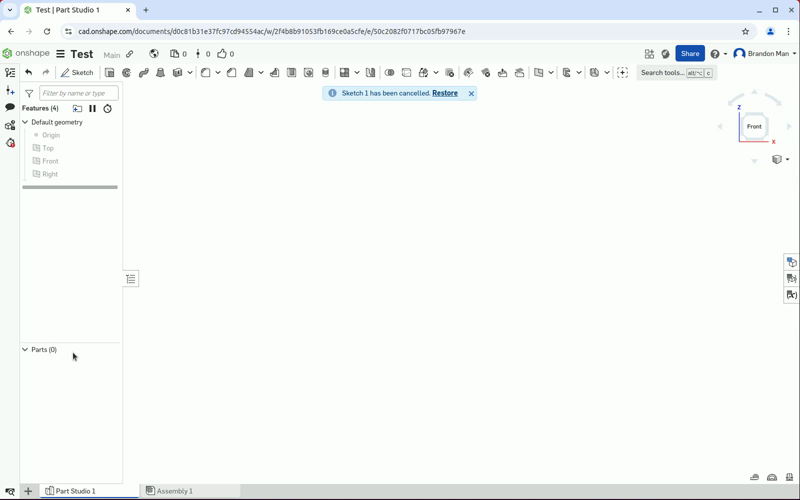
key_up(shift)
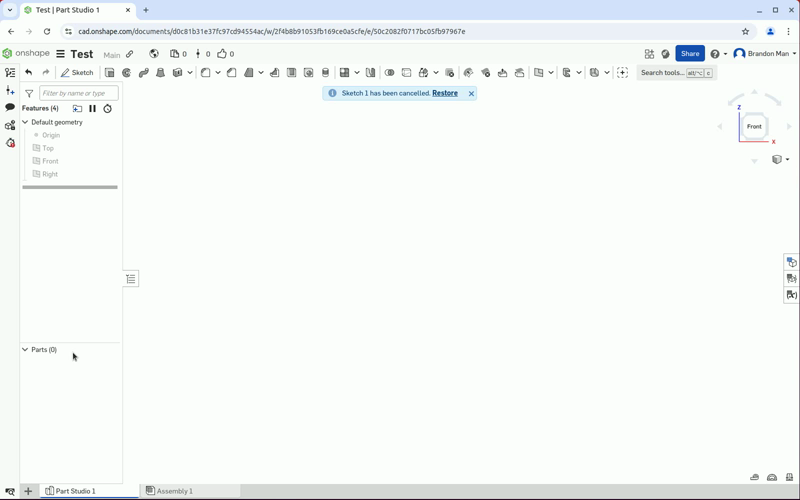
mouse_move(73, 352)
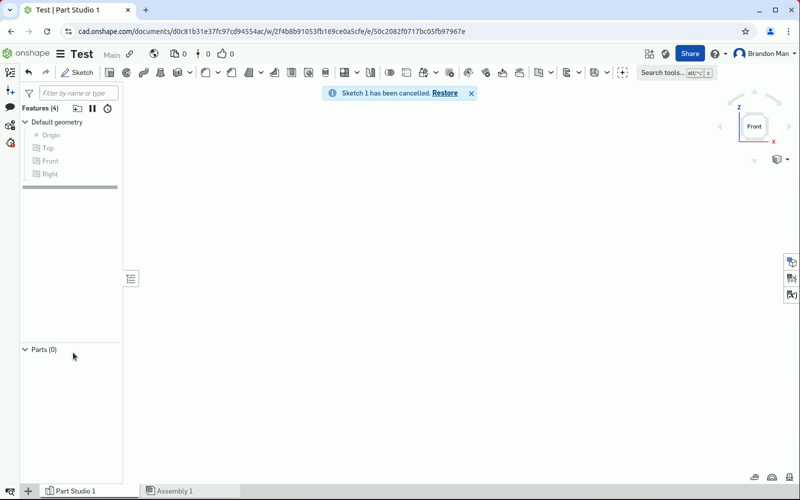
key(shift+y)
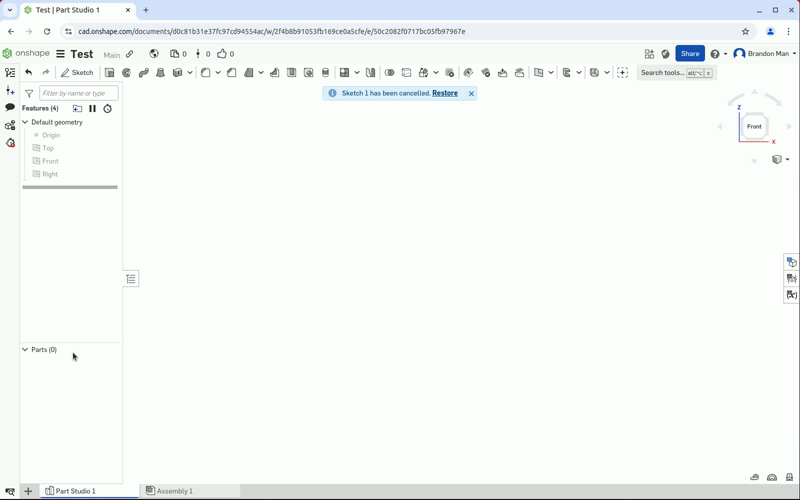
key(shift+s)
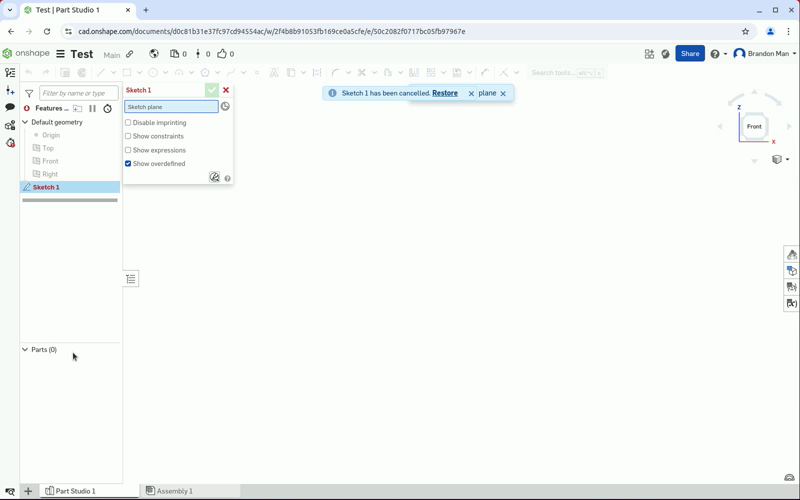
mouse_move(73, 163)
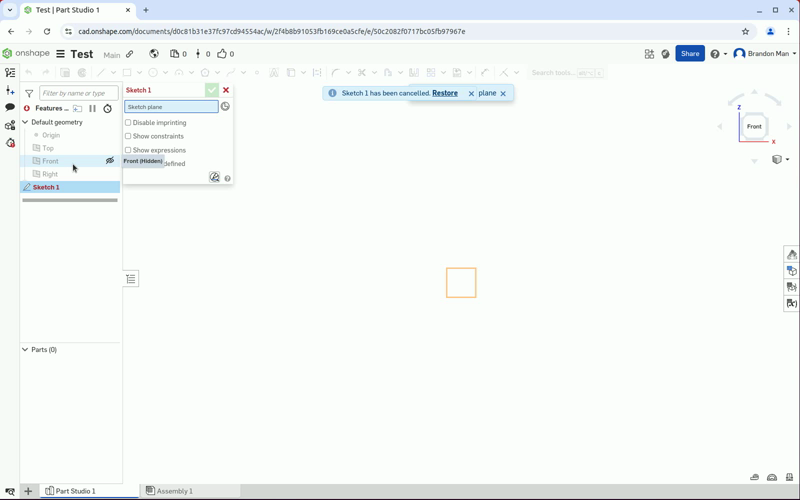
click(73, 163)
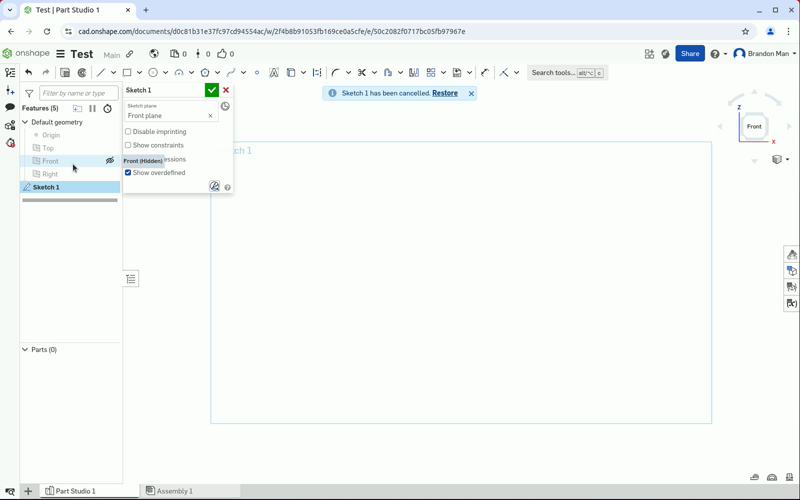
mouse_move(73, 352)
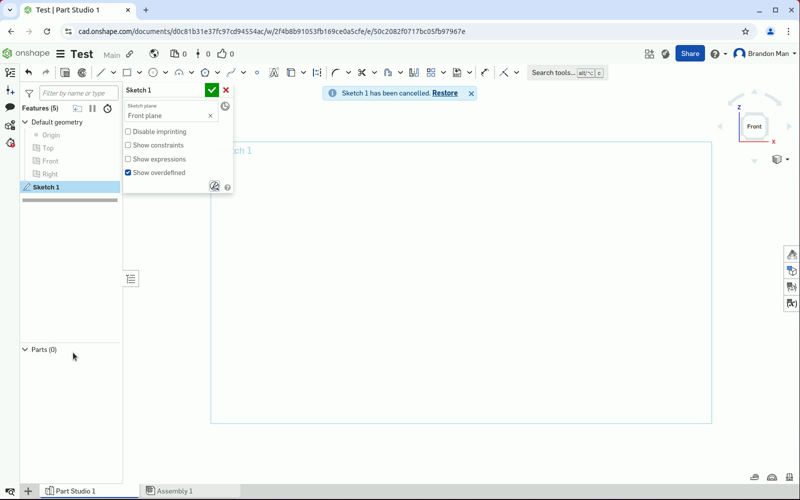
key(y)
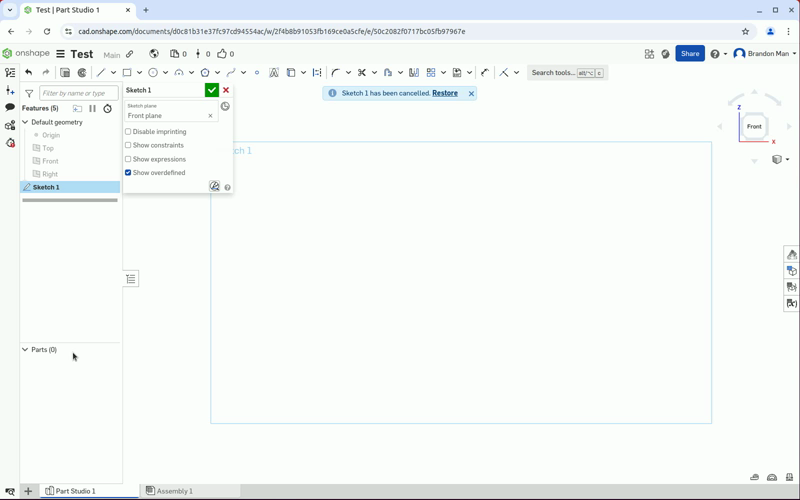
key(l)
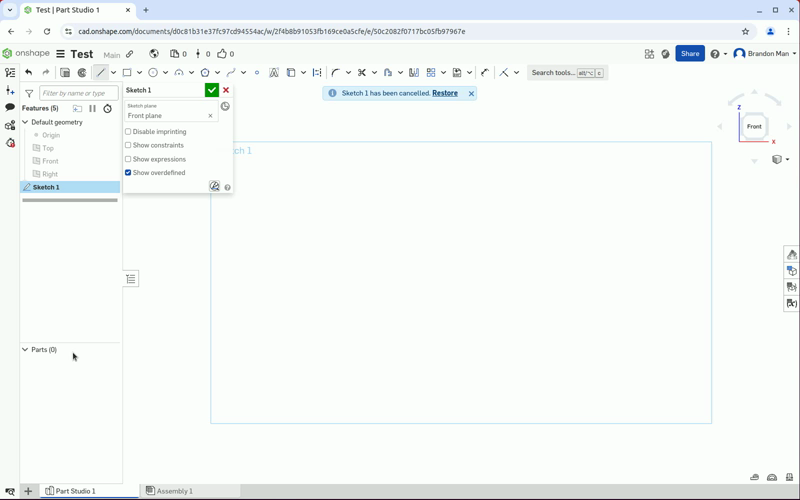
key_down(shift)
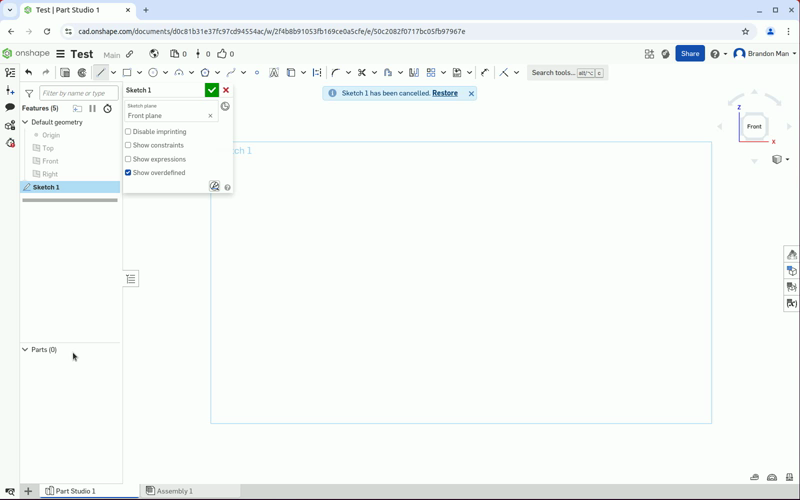
mouse_move(460, 282)
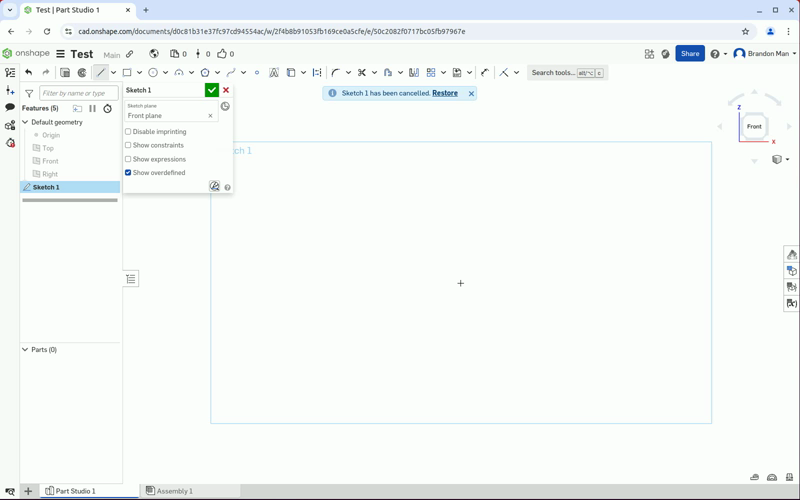
click(460, 282)
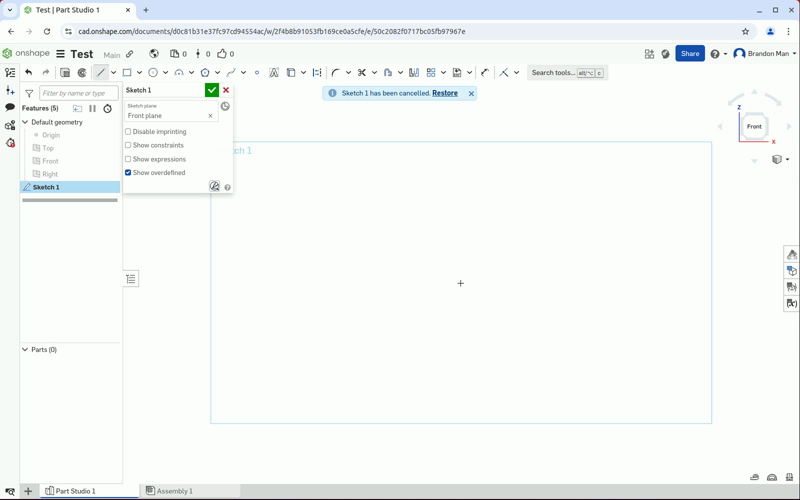
key_up(shift)
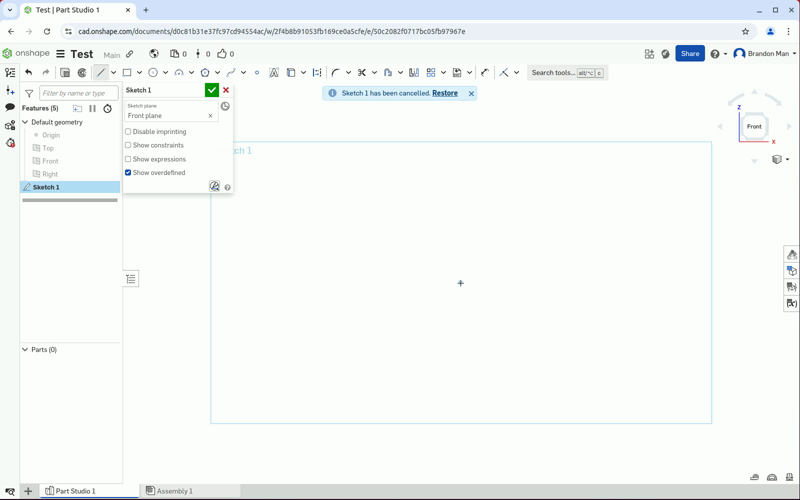
key_down(shift)
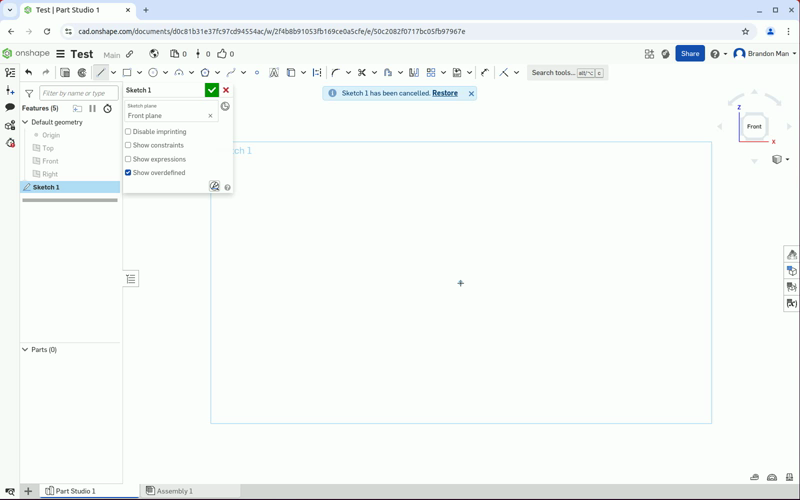
mouse_move(490, 282)
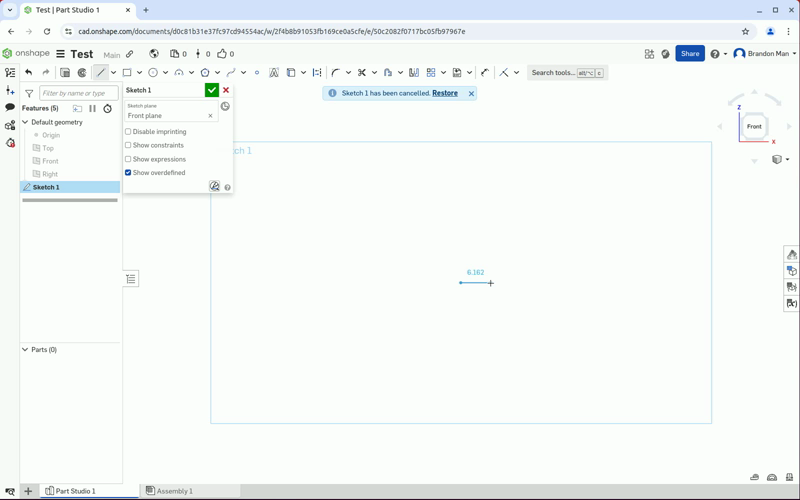
mouse_move(513, 282)
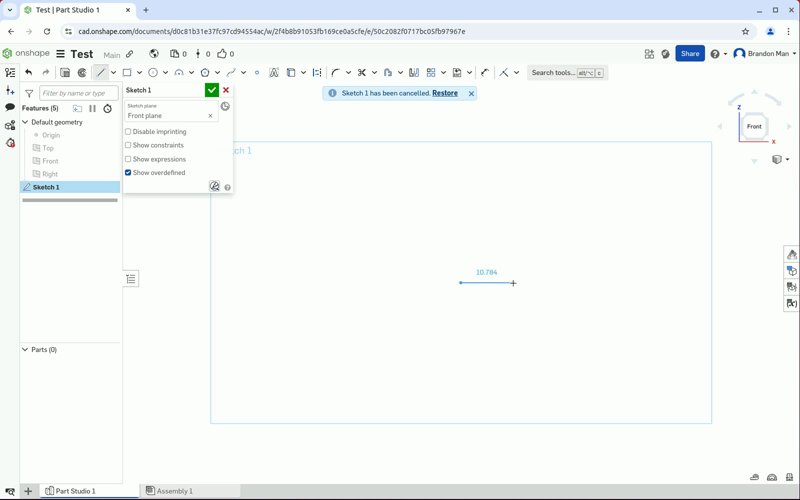
click(513, 282)
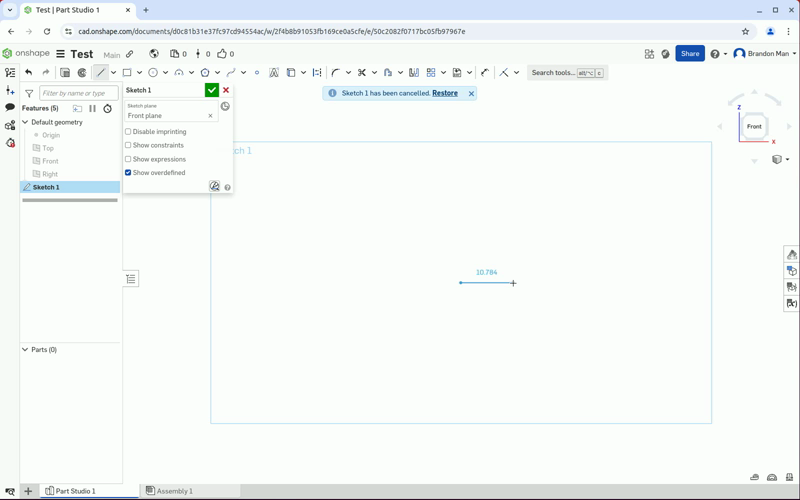
key_up(shift)
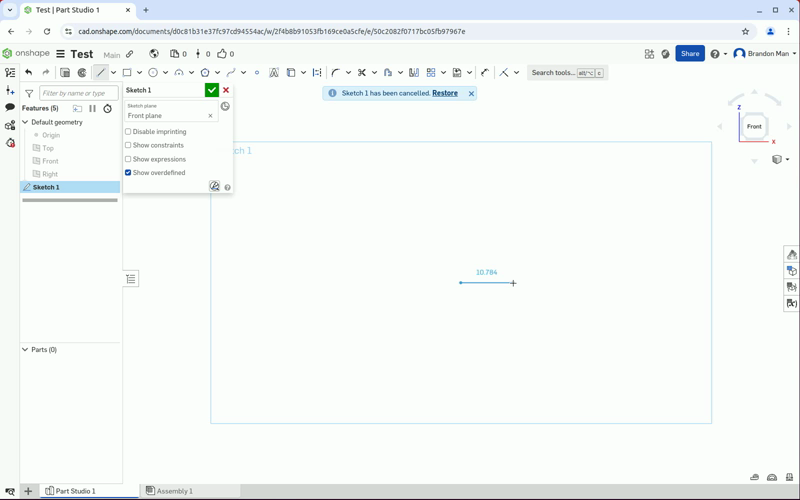
key_down(shift)
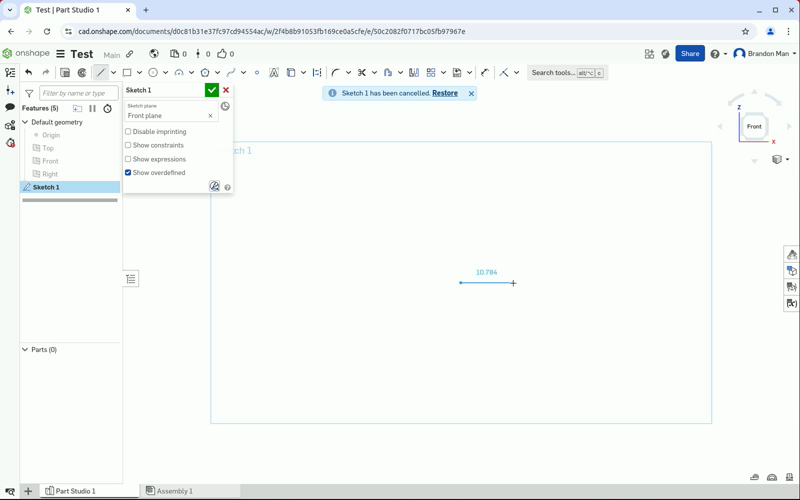
mouse_move(543, 282)
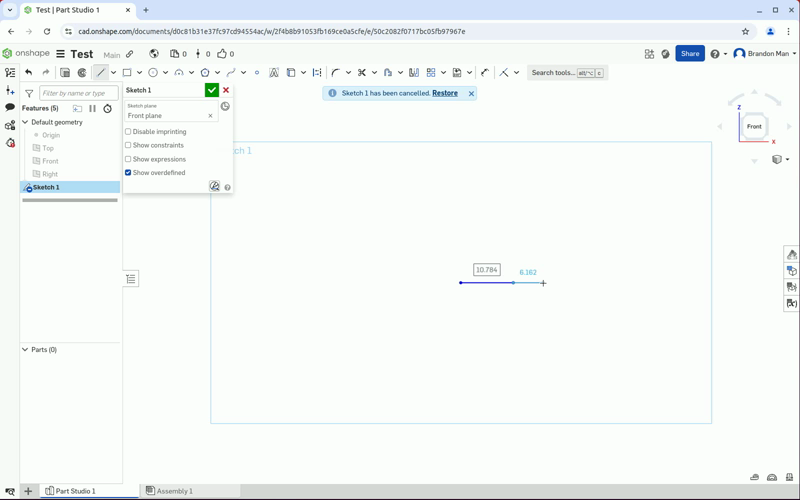
mouse_move(544, 282)
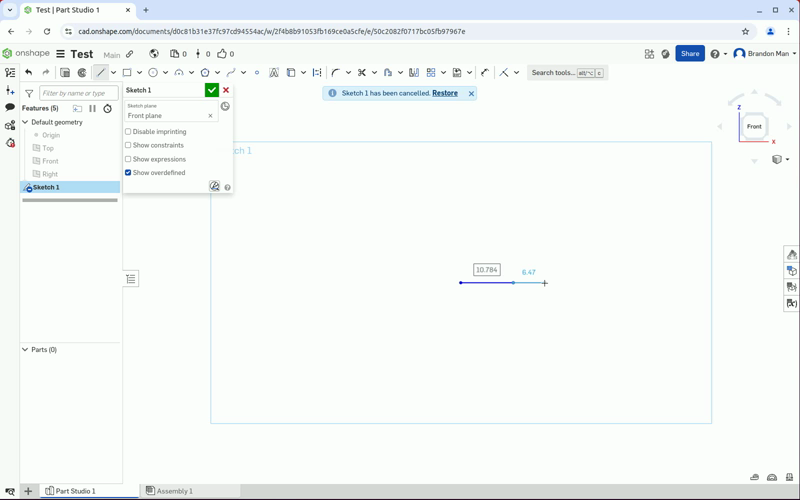
click(544, 282)
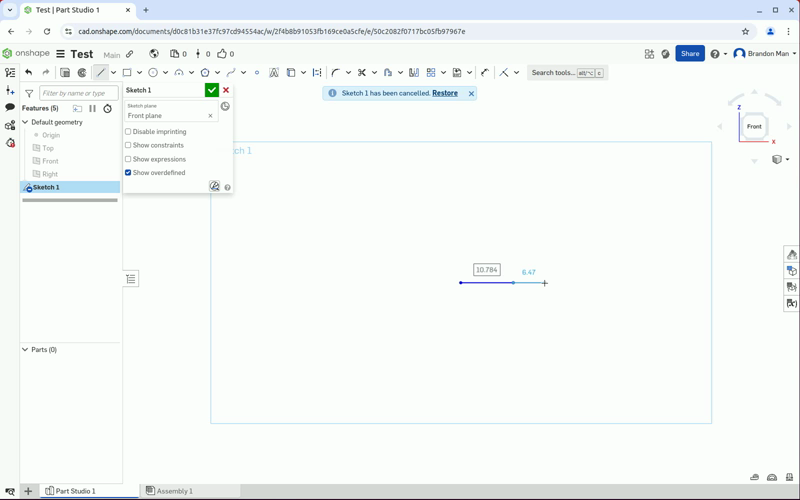
key_up(shift)
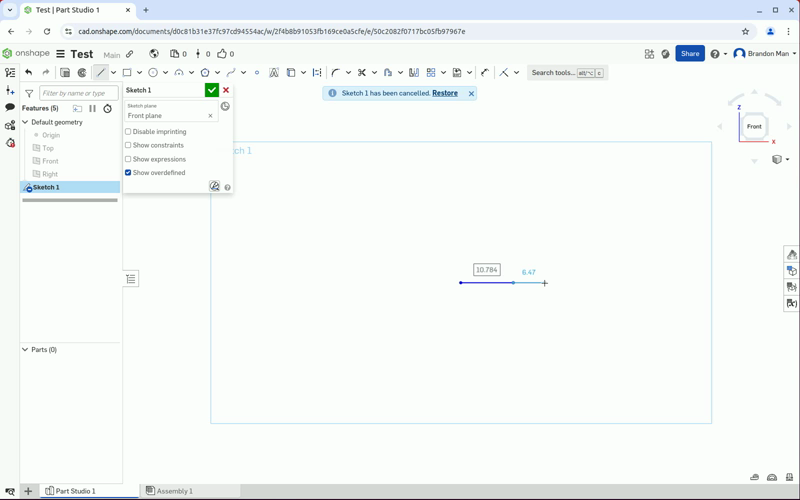
key_down(shift)
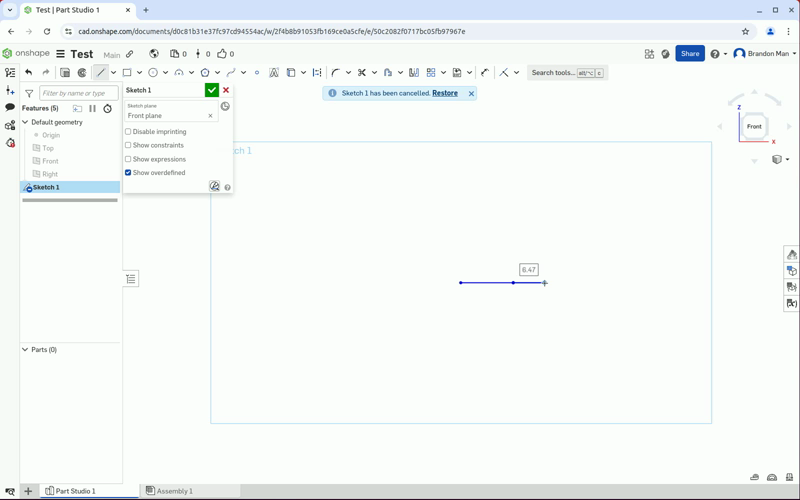
mouse_move(574, 282)
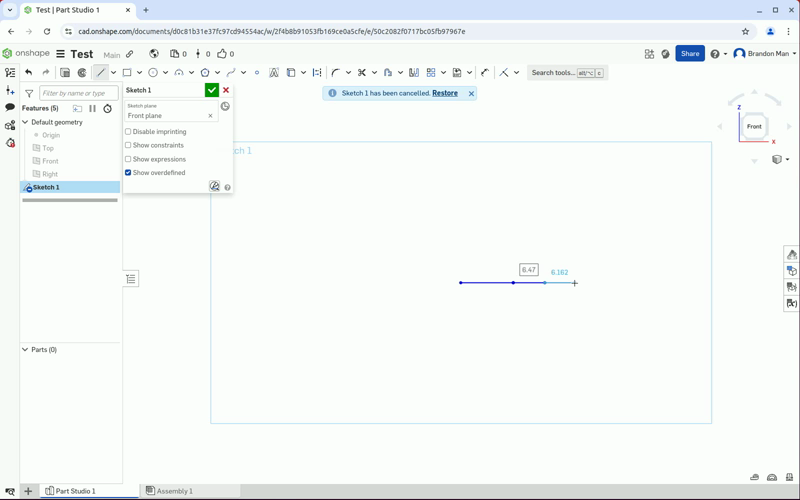
mouse_move(573, 282)
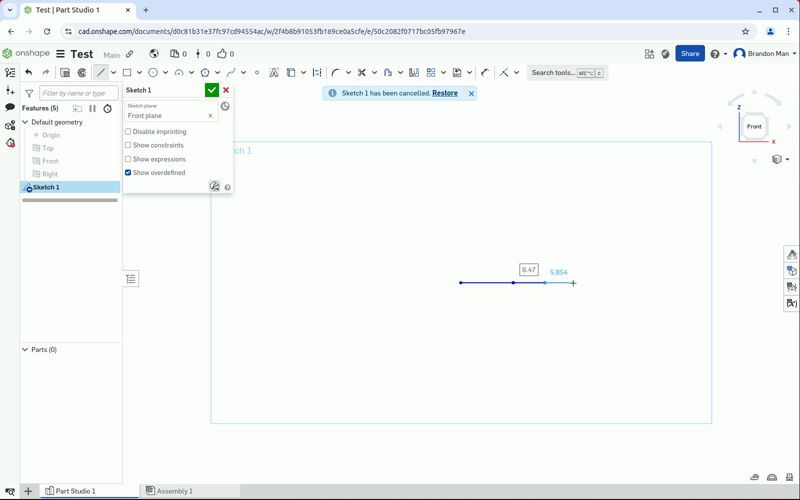
click(573, 282)
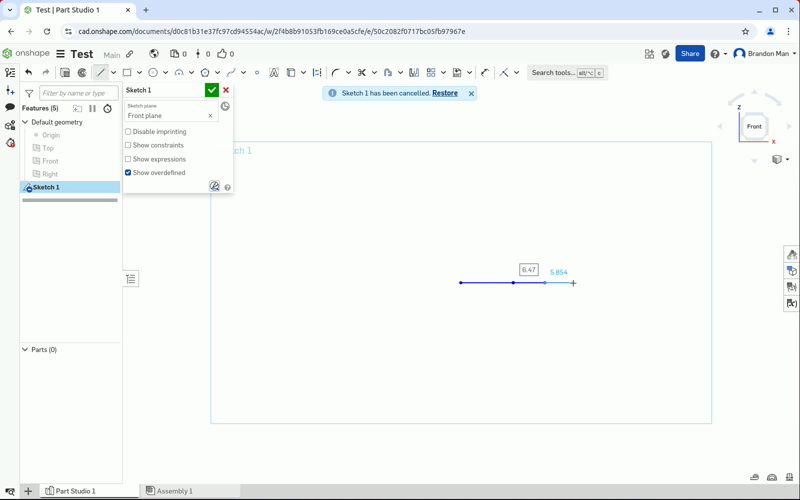
key_up(shift)
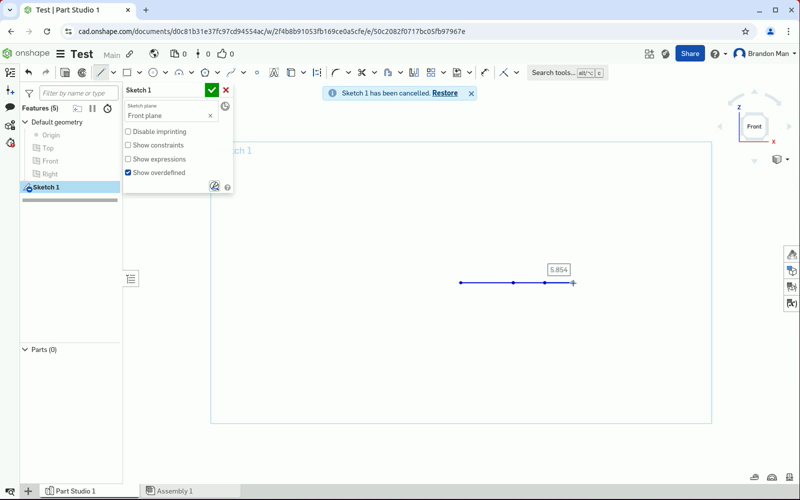
key_down(shift)
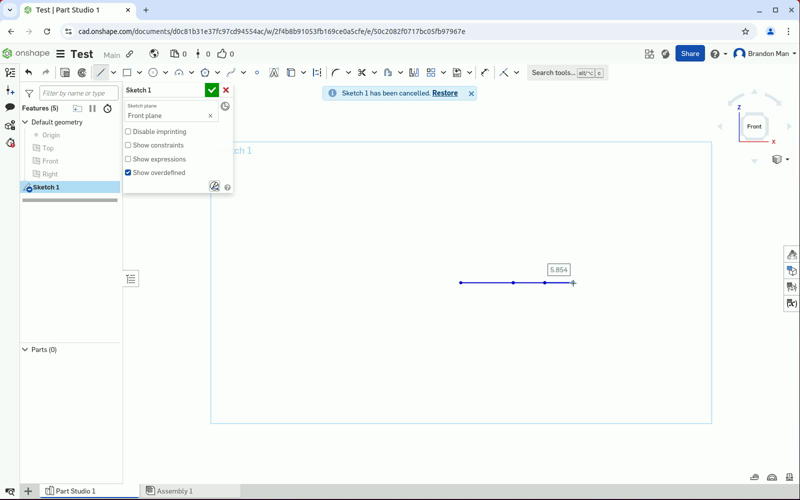
mouse_move(460, 180)
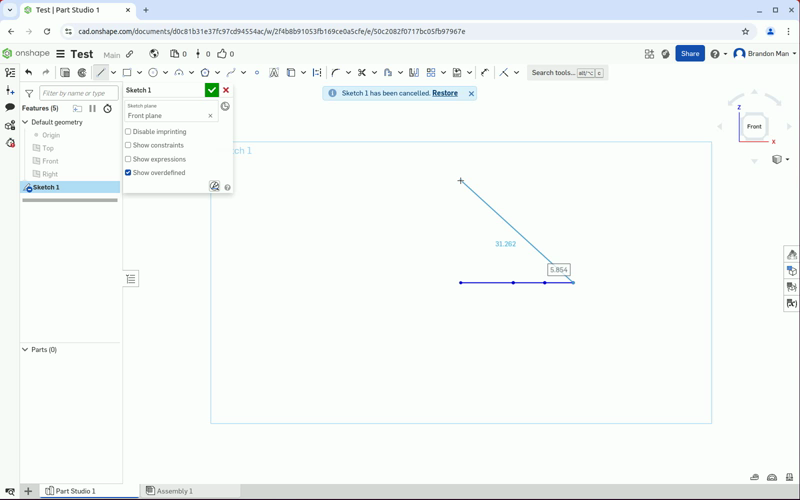
click(460, 180)
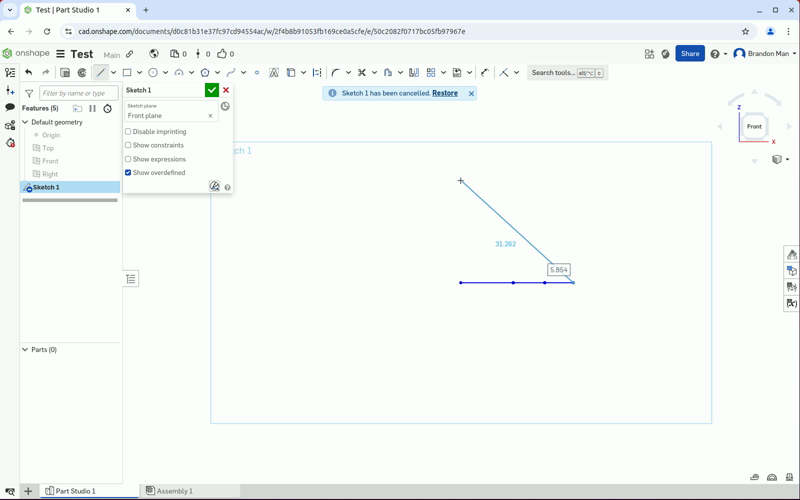
key_up(shift)
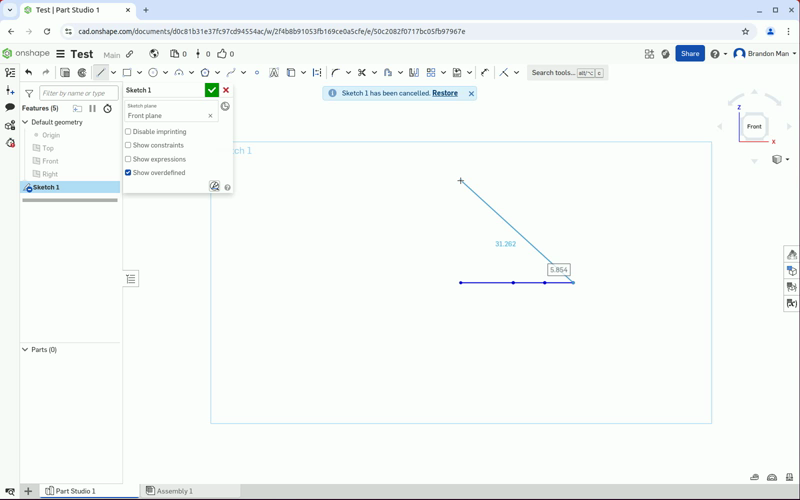
key_down(shift)
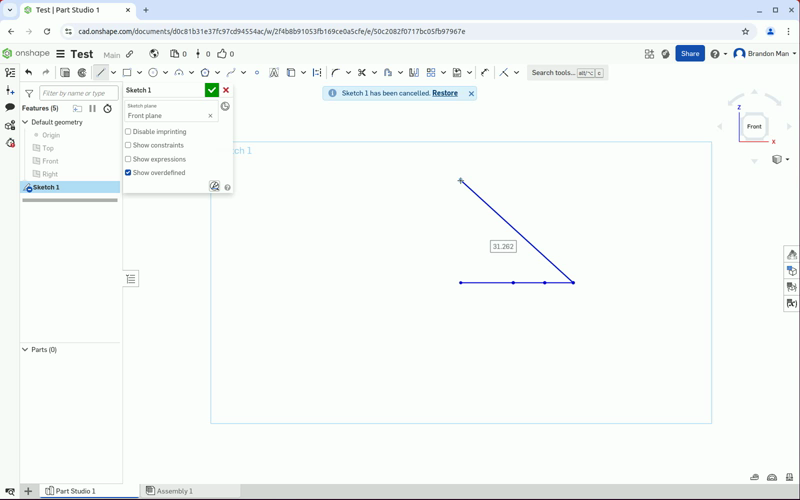
mouse_move(490, 180)
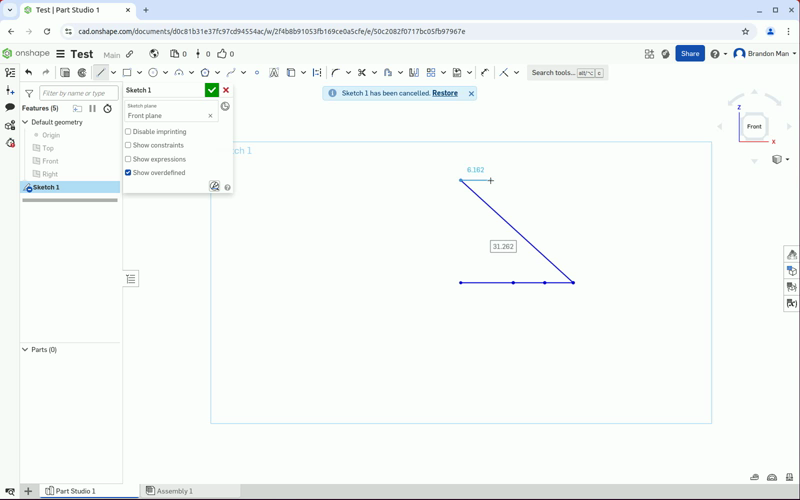
mouse_move(460, 184)
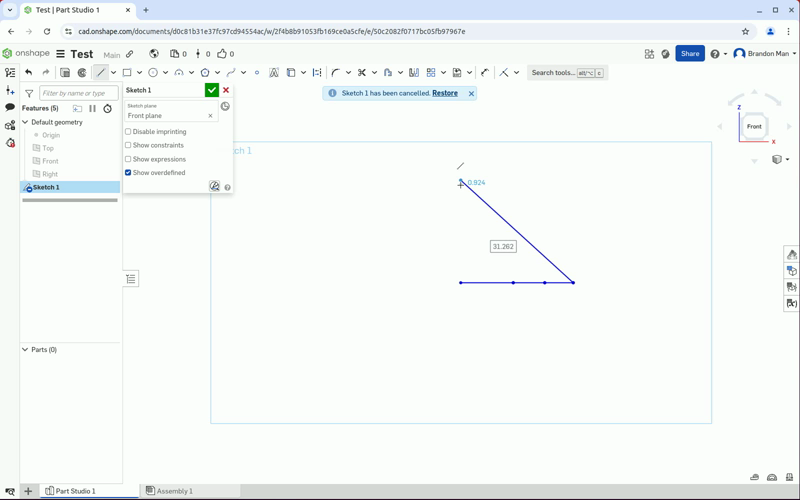
scroll(6)
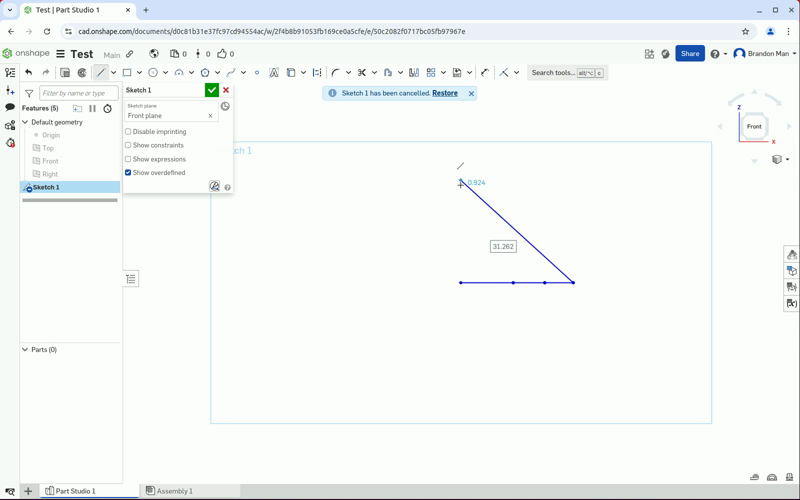
scroll(6)
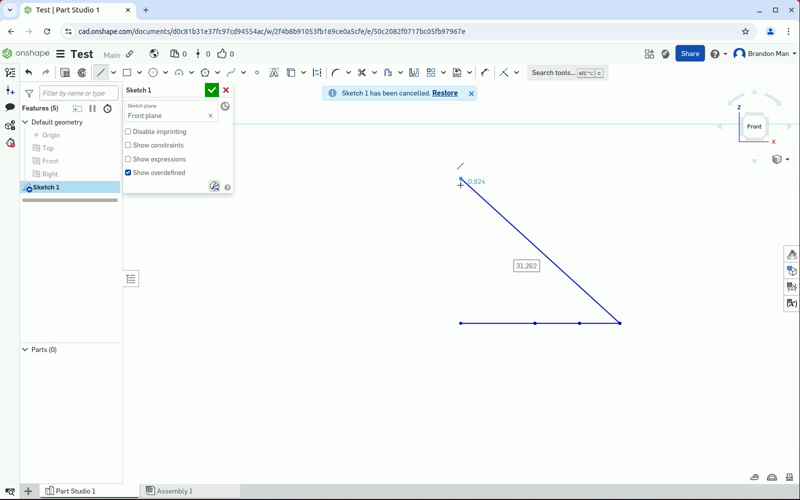
scroll(6)
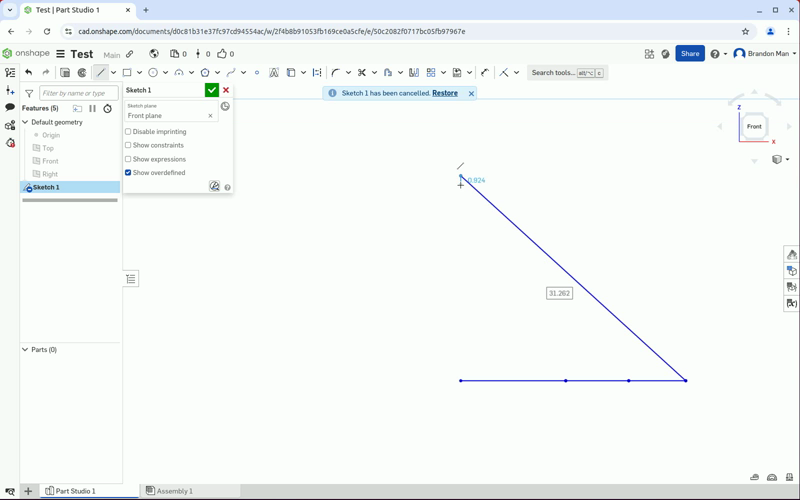
scroll(6)
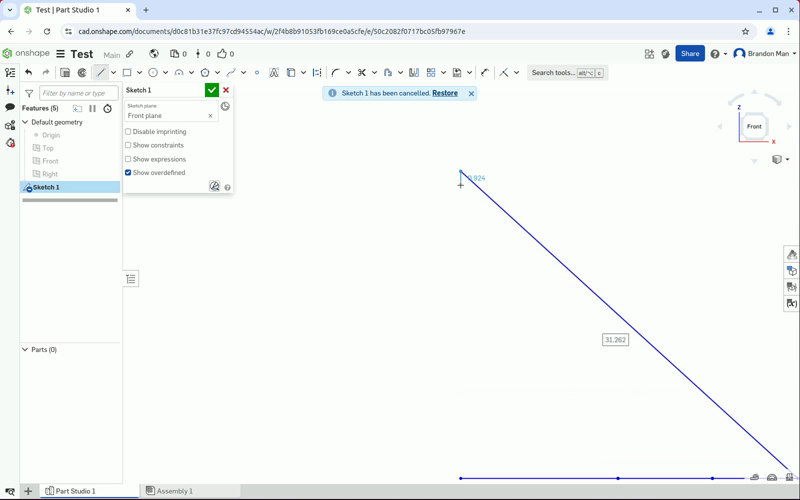
scroll(6)
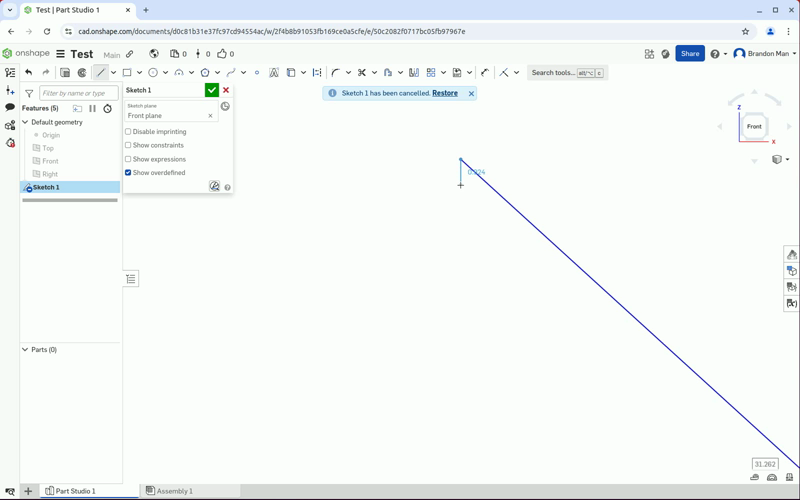
scroll(6)
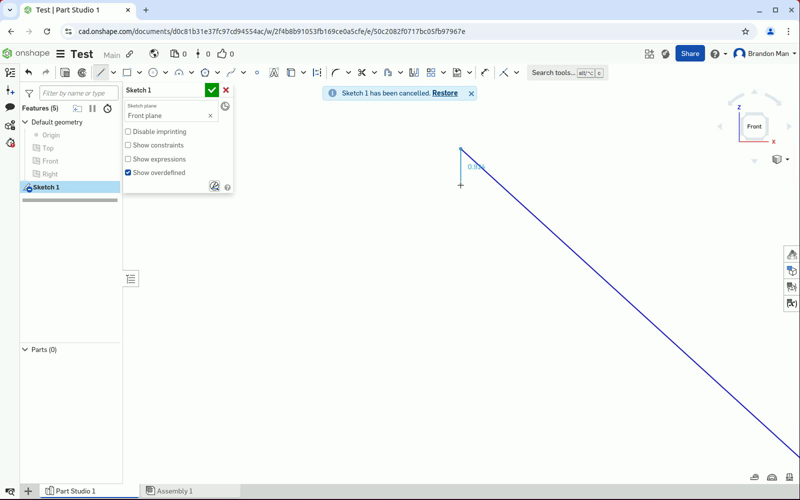
scroll(6)
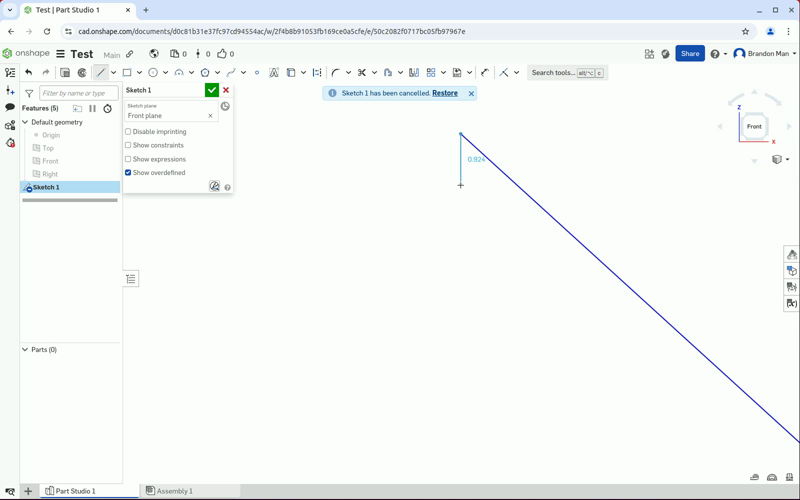
click(460, 184)
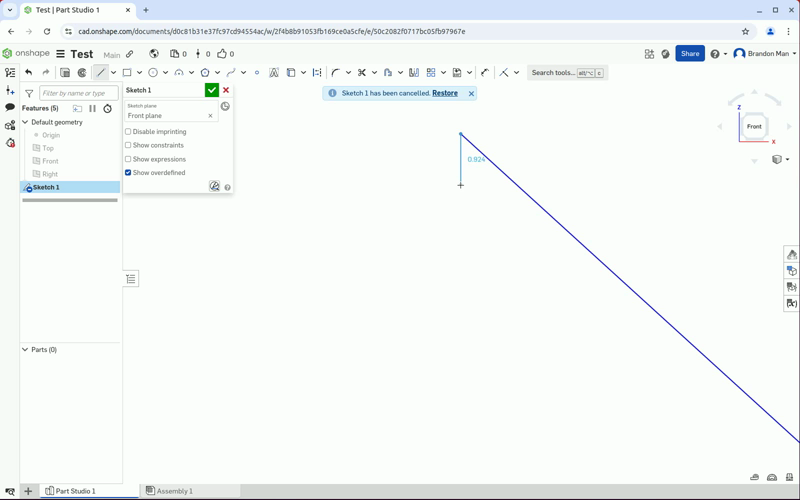
scroll(-6)
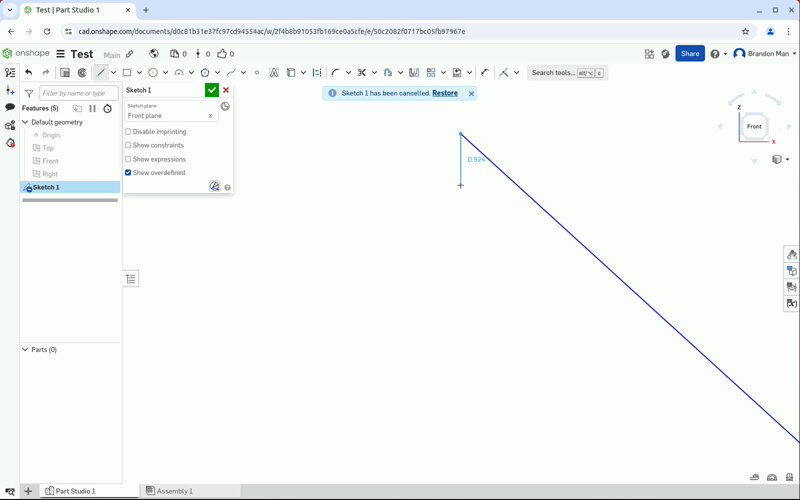
scroll(-6)
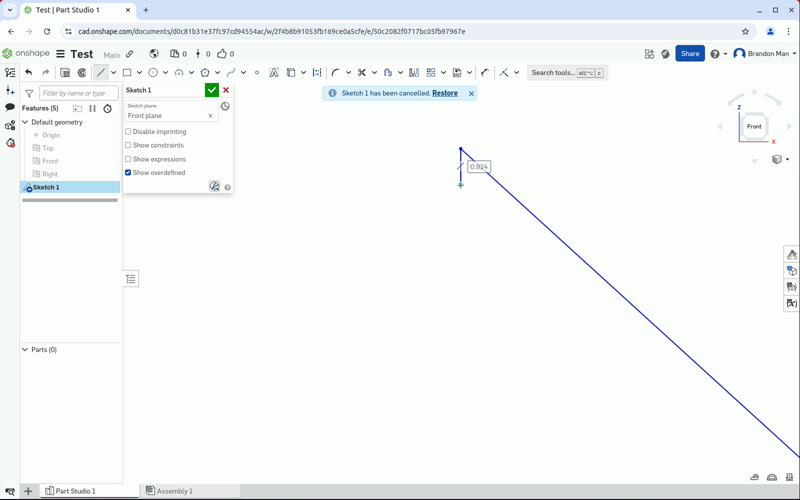
scroll(-6)
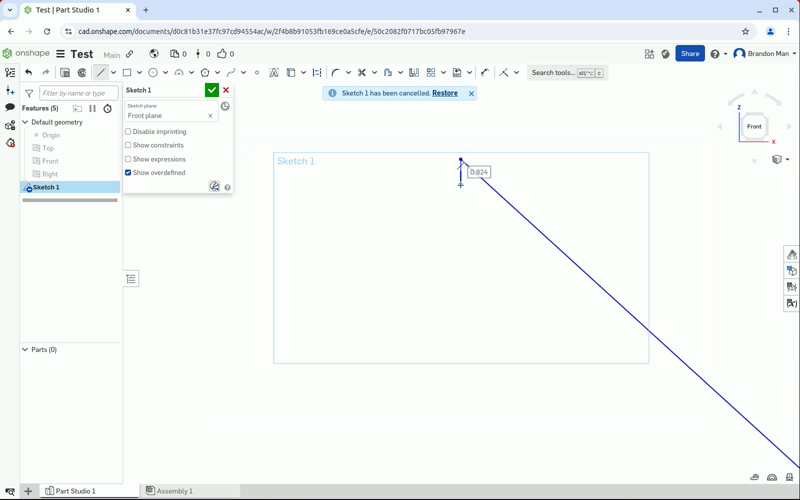
scroll(-6)
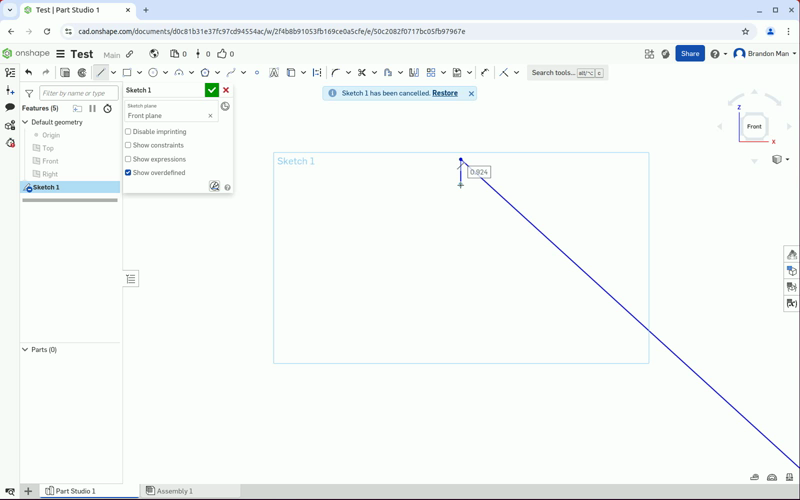
scroll(-6)
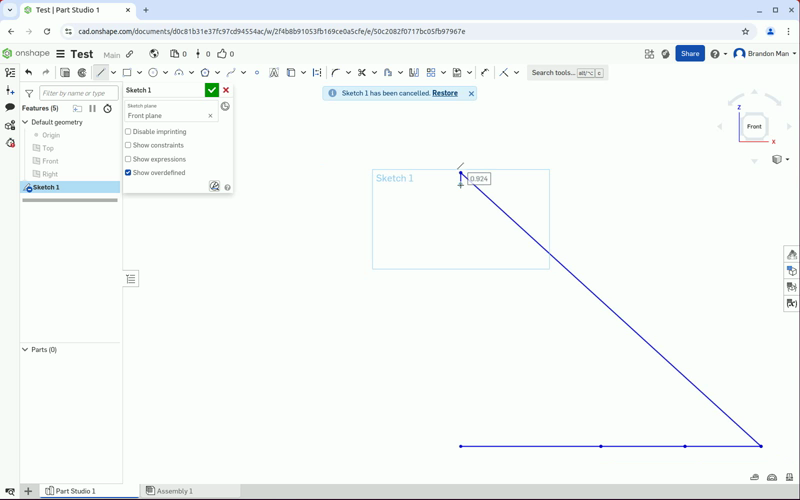
scroll(-6)
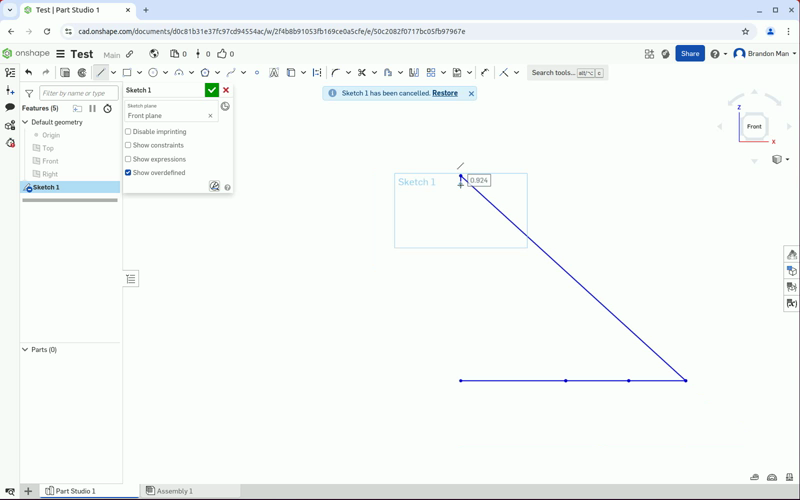
scroll(-6)
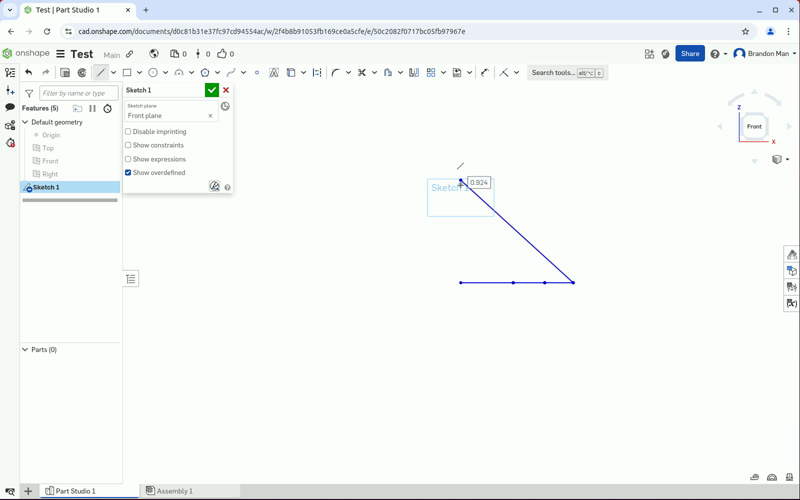
key_up(shift)
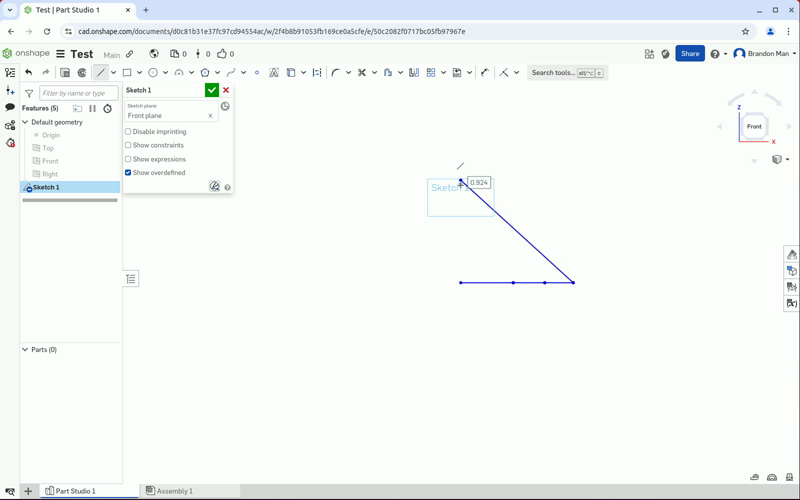
key(esc)
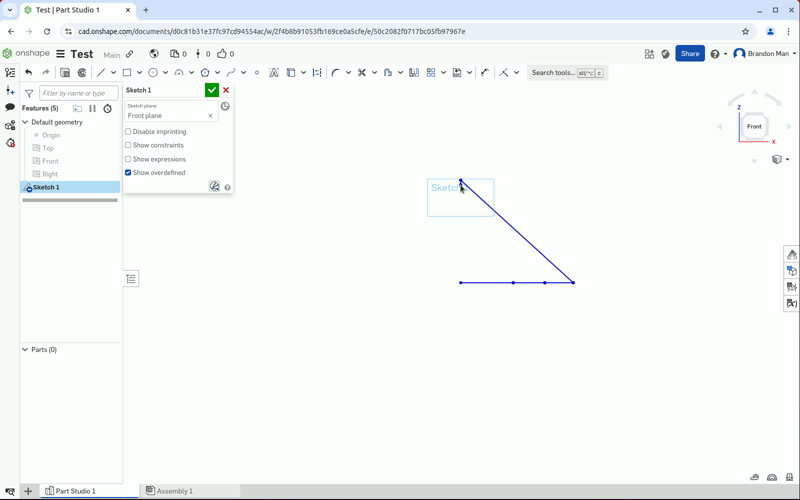
key(a)
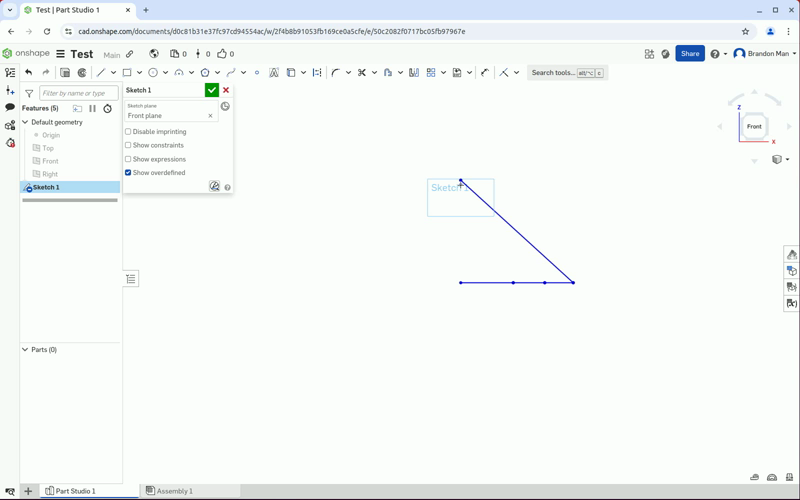
mouse_move(460, 184)
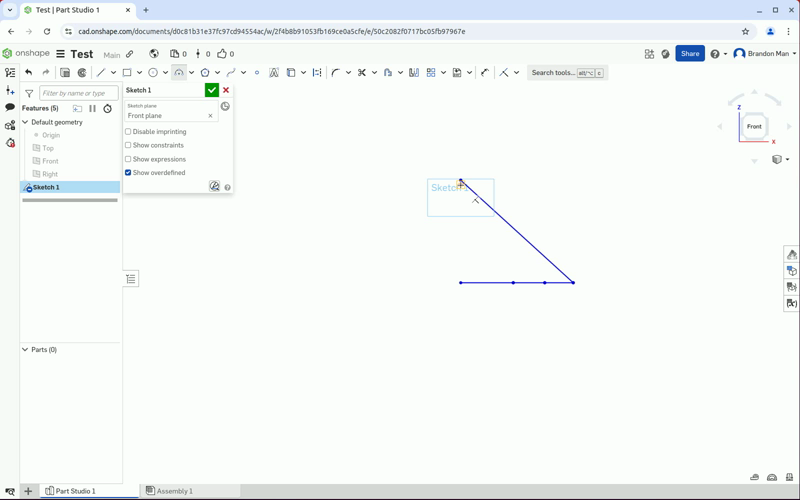
click(460, 184)
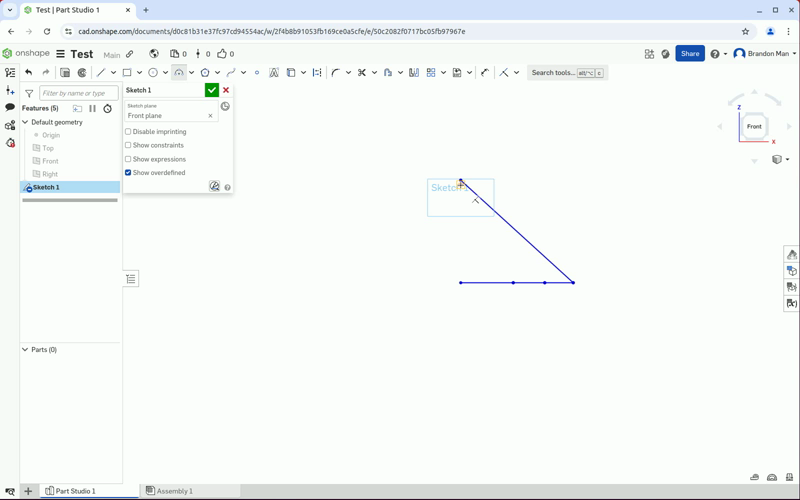
key_down(shift)
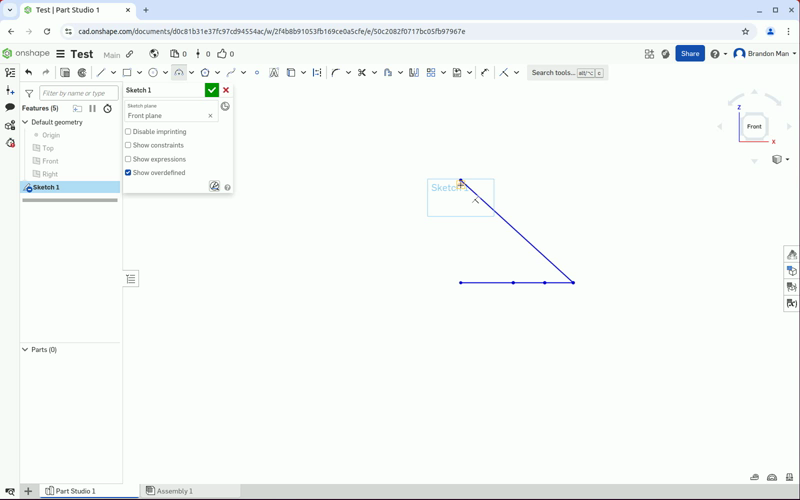
mouse_move(460, 196)
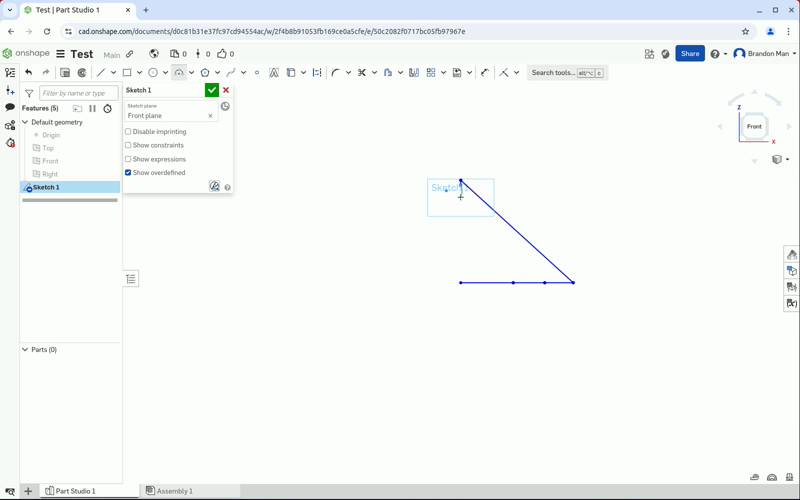
click(460, 196)
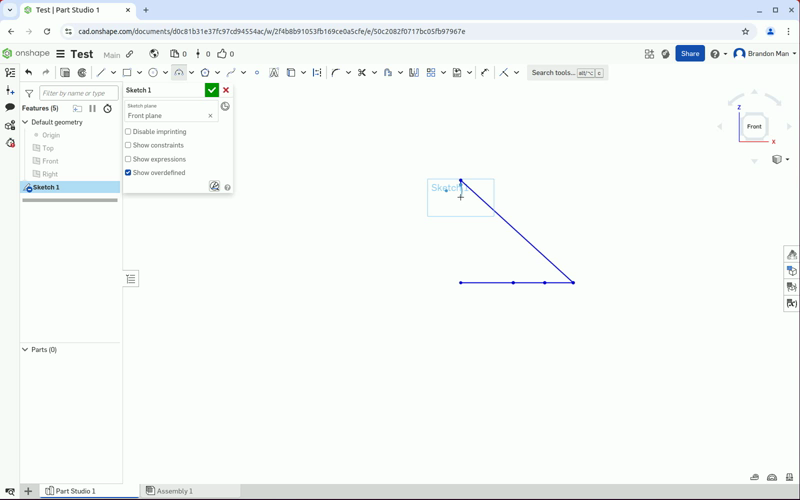
mouse_move(466, 190)
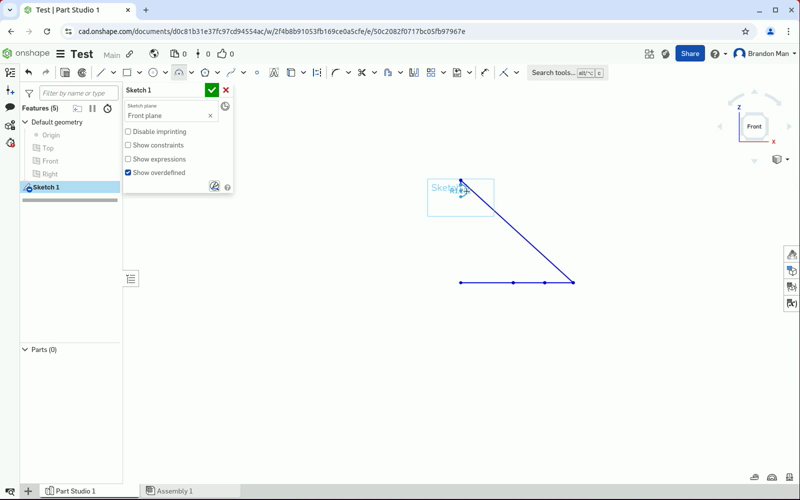
click(466, 190)
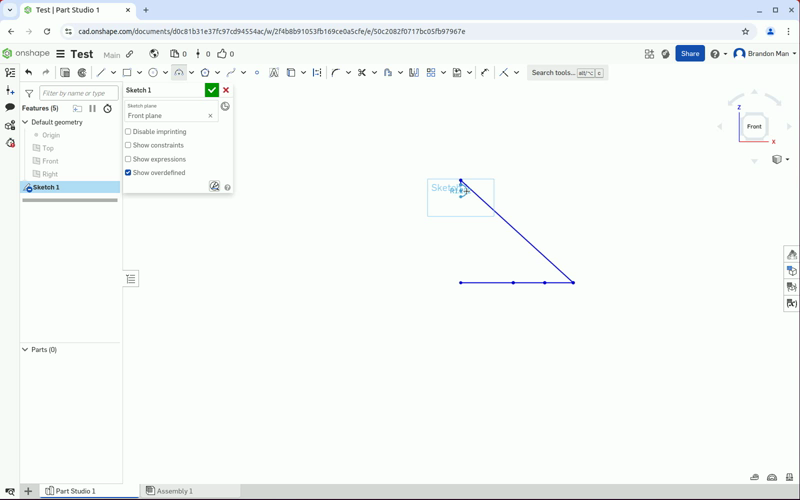
key_up(shift)
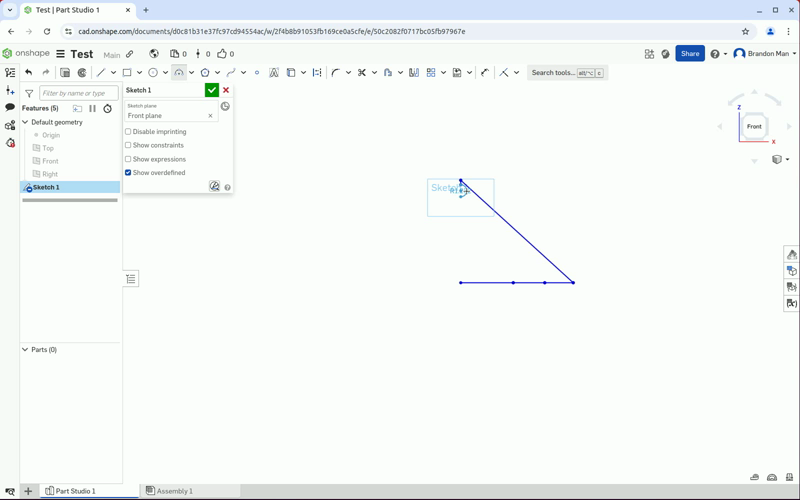
key(esc)
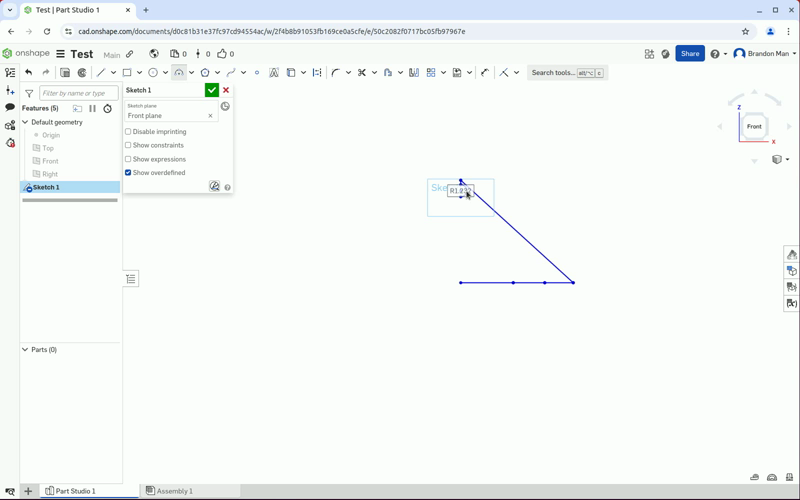
key(l)
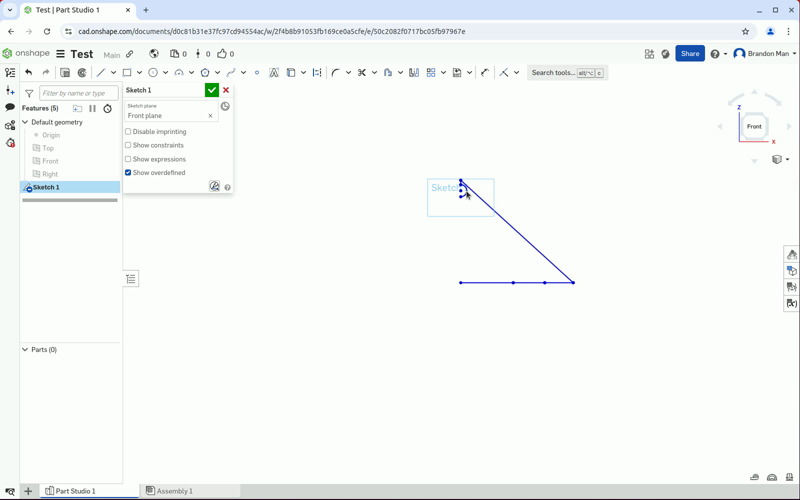
mouse_move(460, 196)
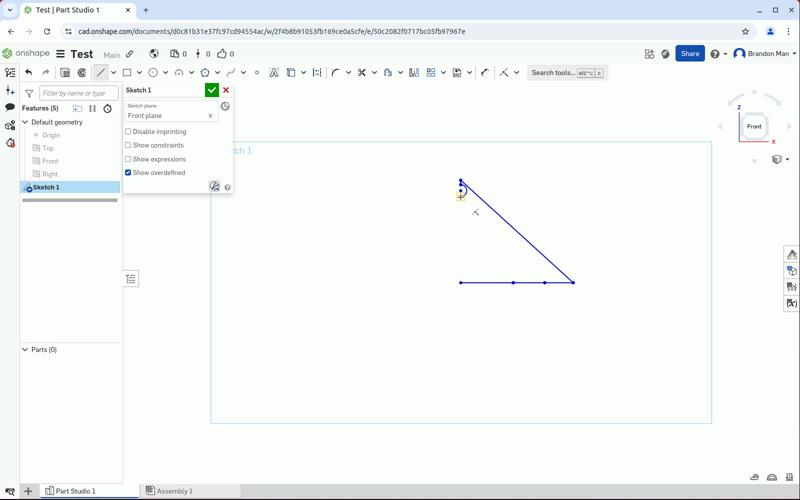
click(460, 196)
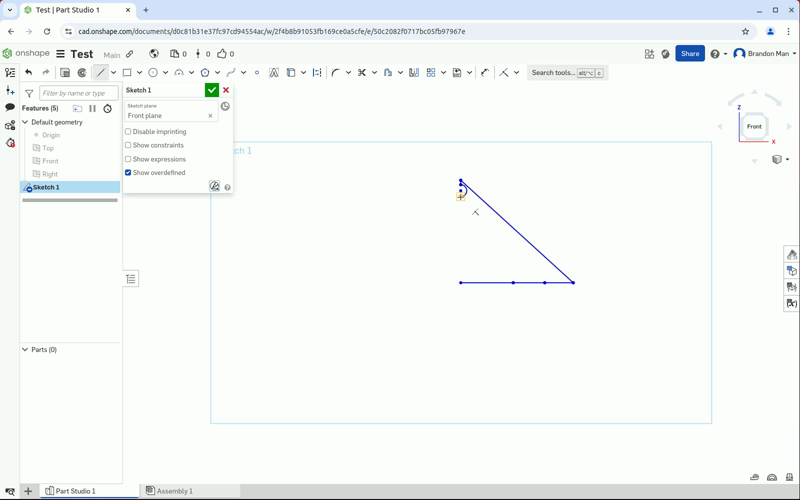
key_down(shift)
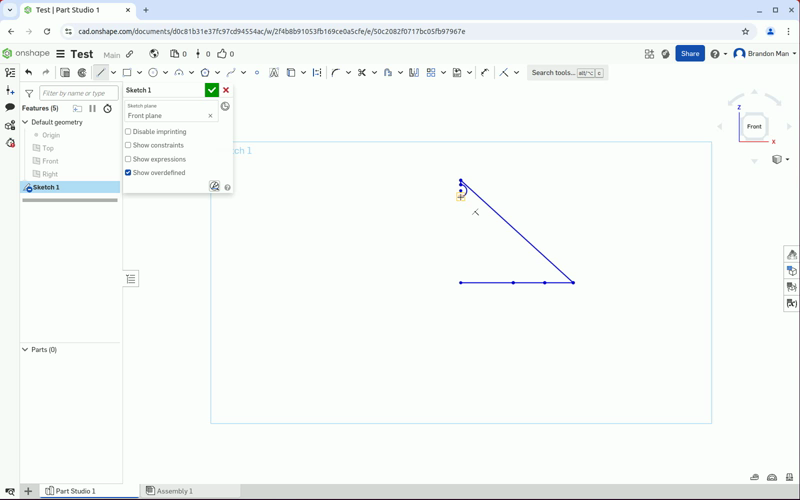
mouse_move(490, 196)
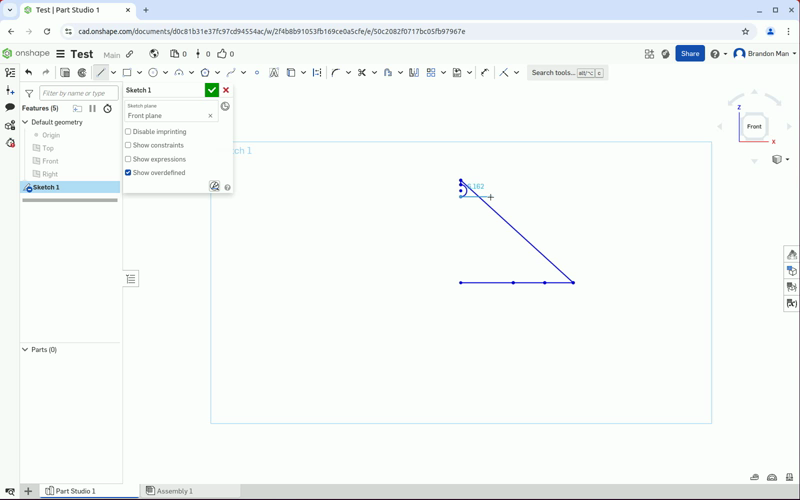
mouse_move(467, 205)
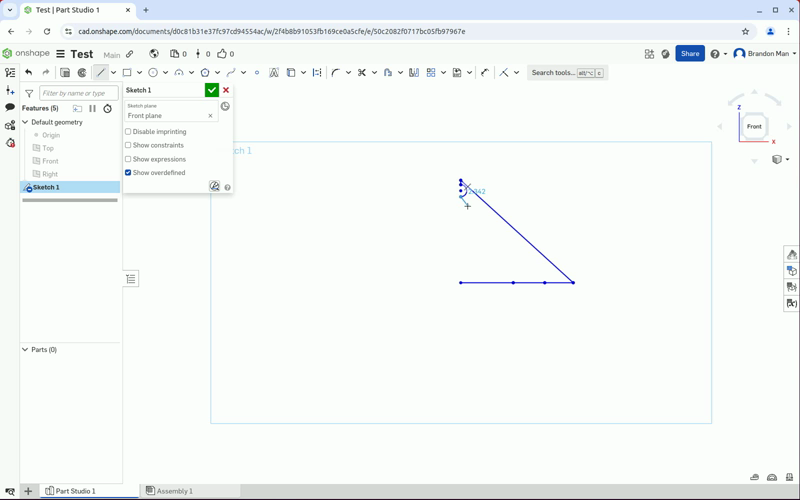
click(467, 205)
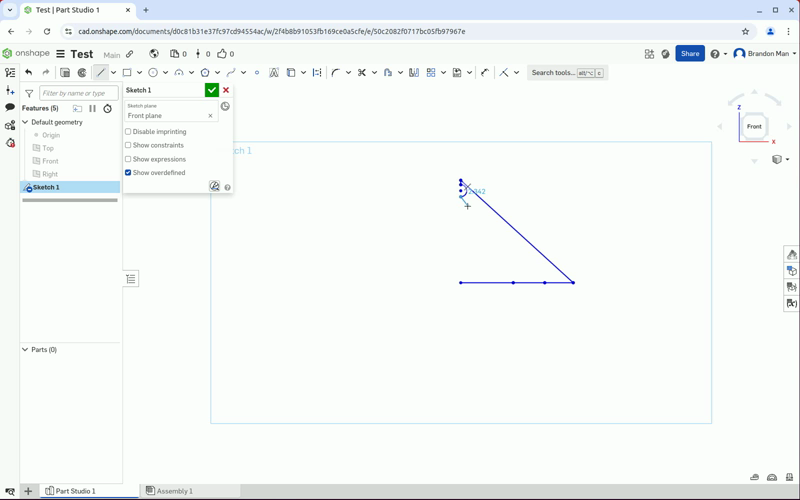
key_up(shift)
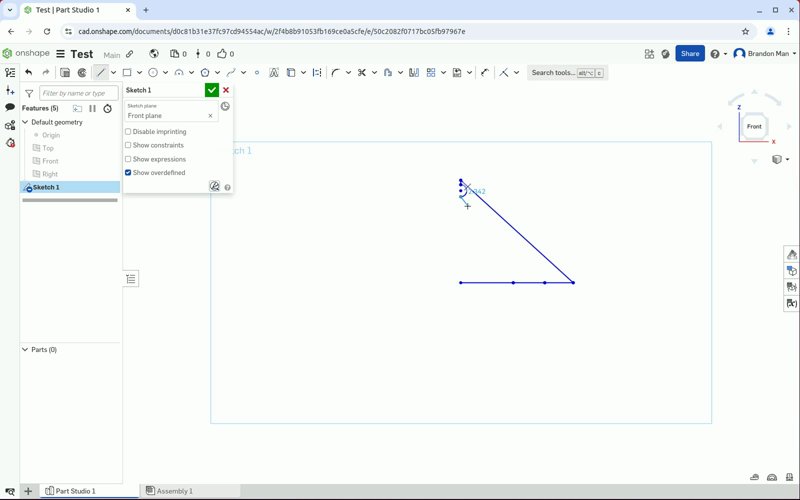
key(esc)
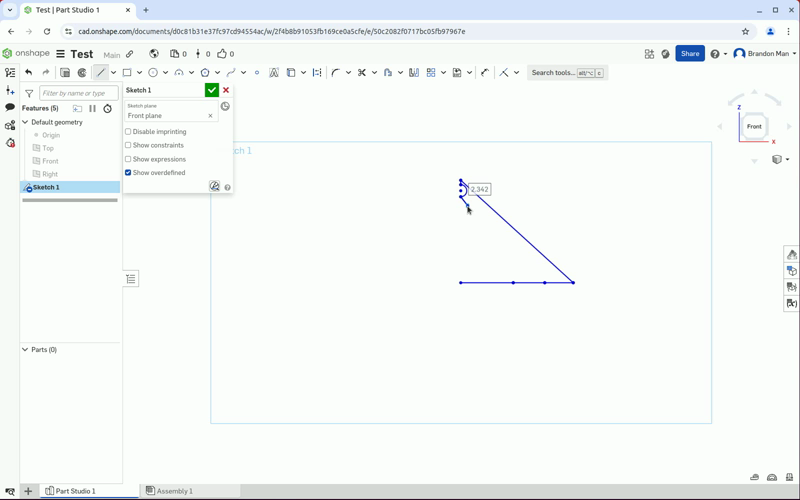
key(a)
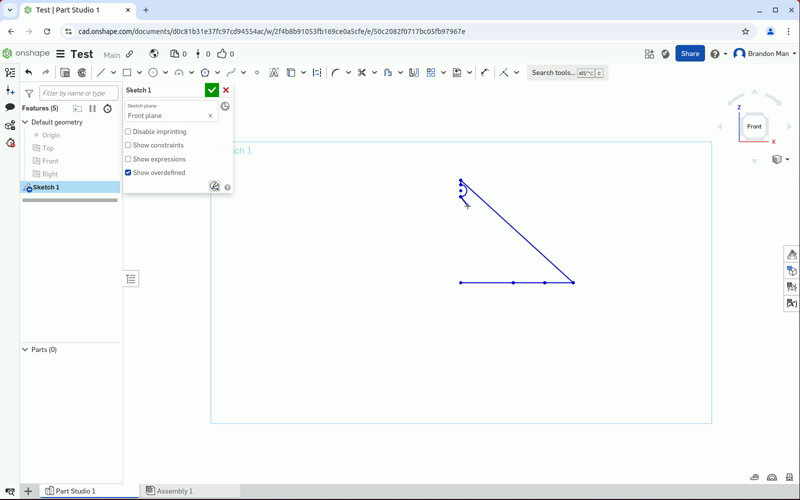
mouse_move(467, 205)
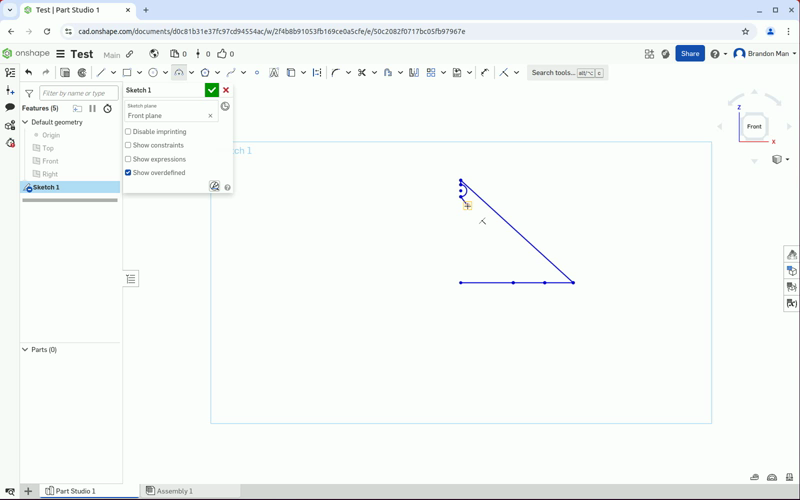
click(467, 205)
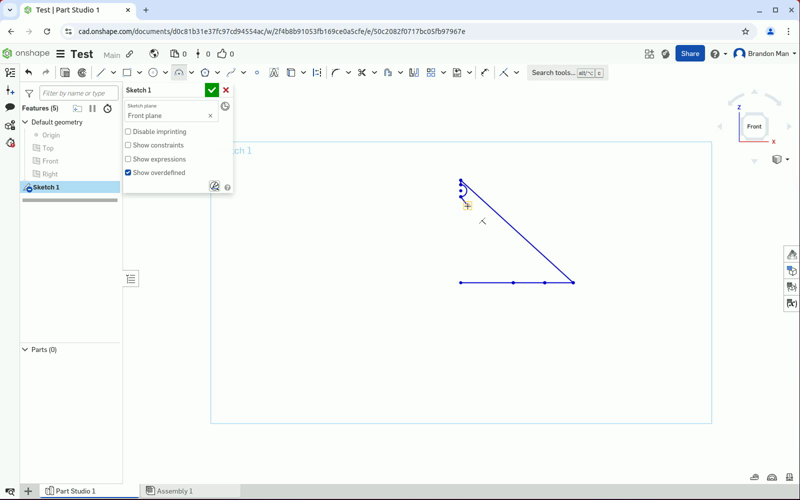
key_down(shift)
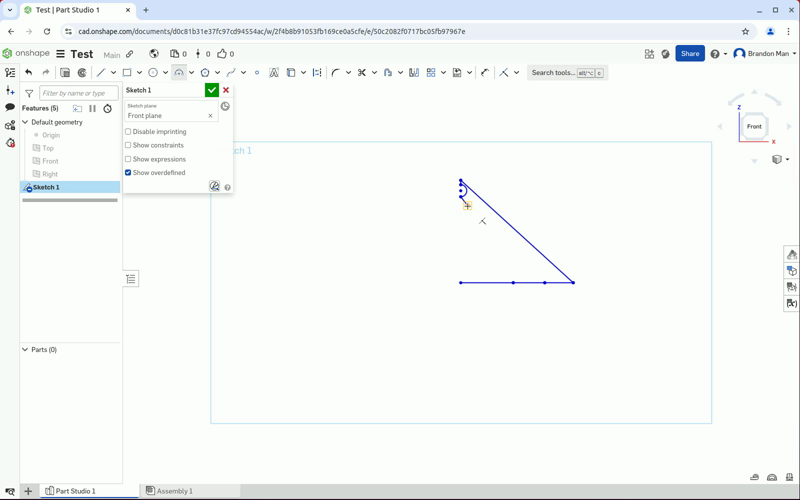
mouse_move(471, 254)
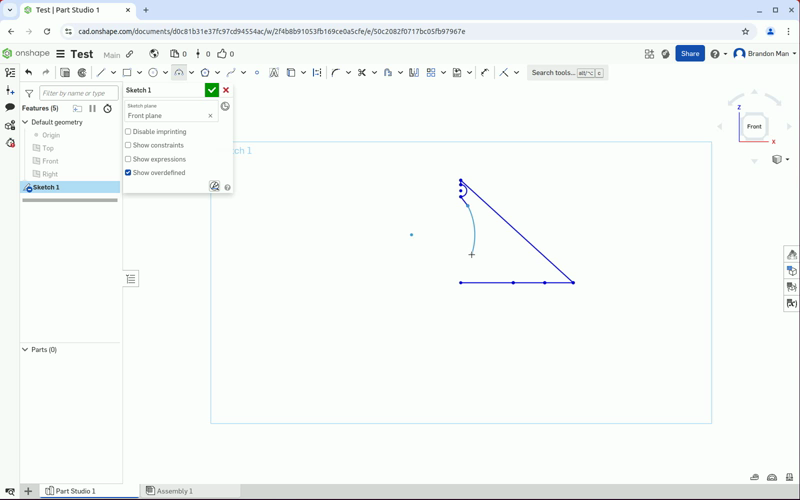
click(471, 254)
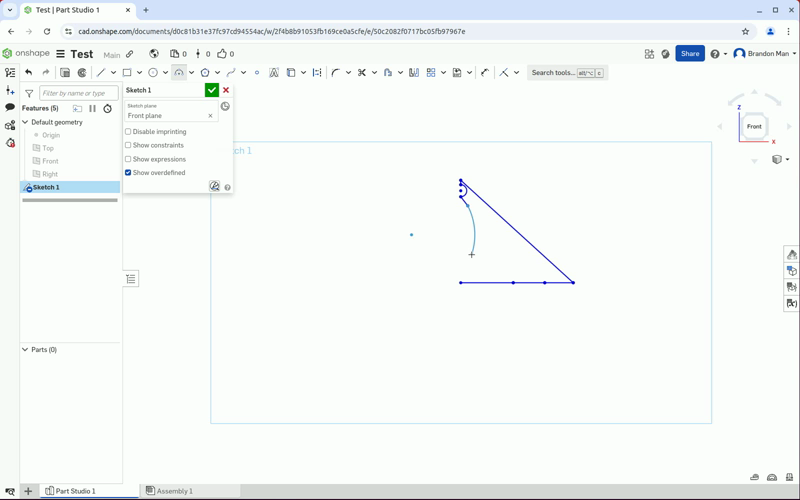
mouse_move(486, 228)
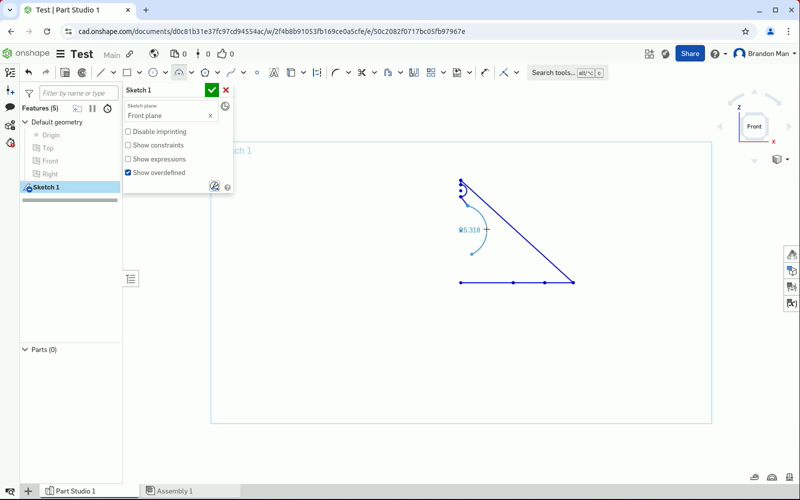
click(486, 228)
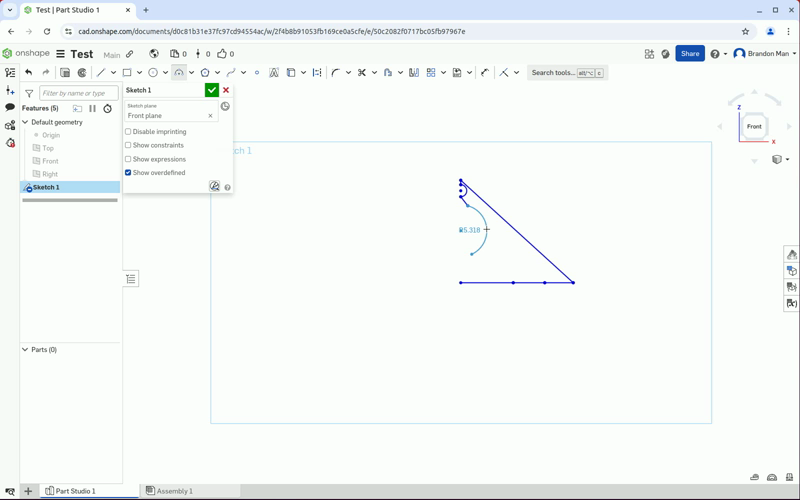
key_up(shift)
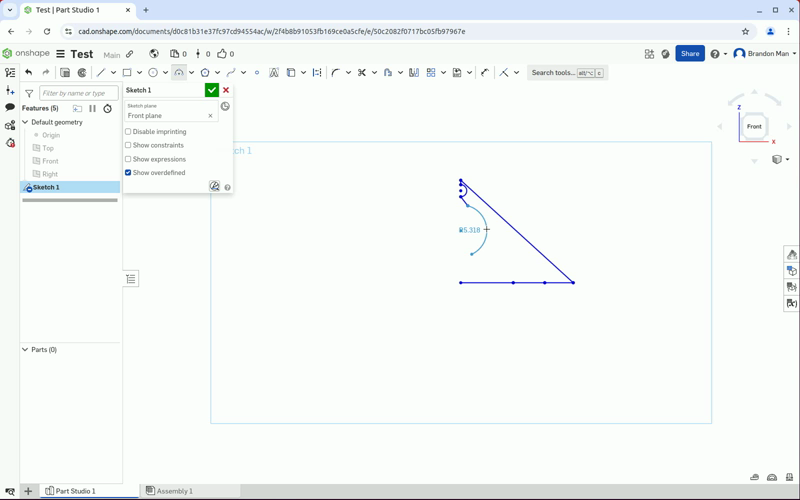
key(esc)
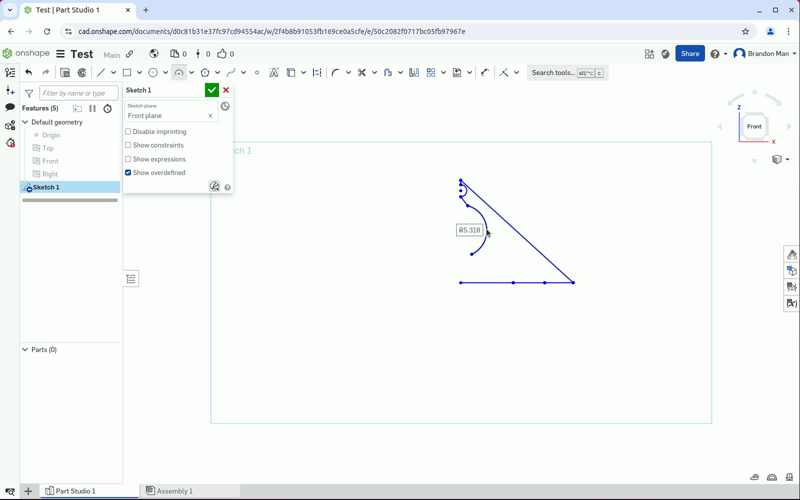
key(l)
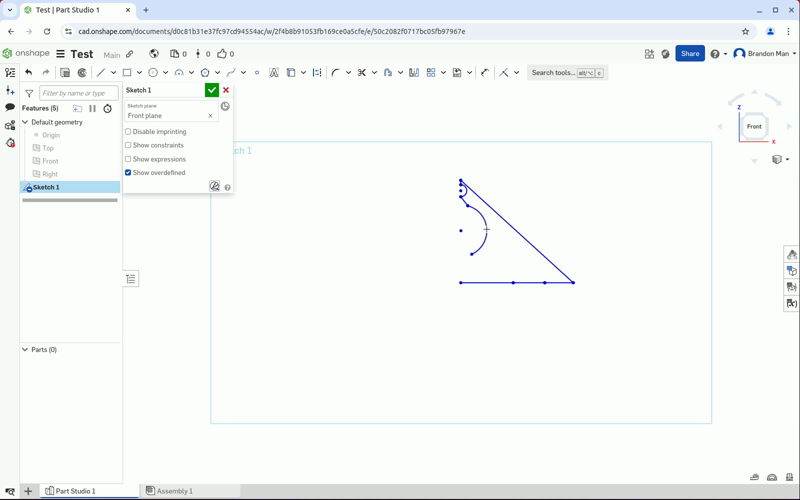
mouse_move(471, 254)
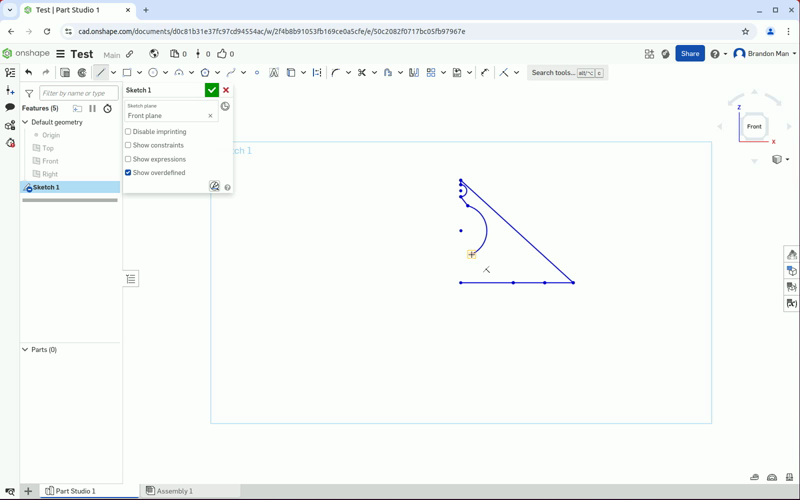
click(471, 254)
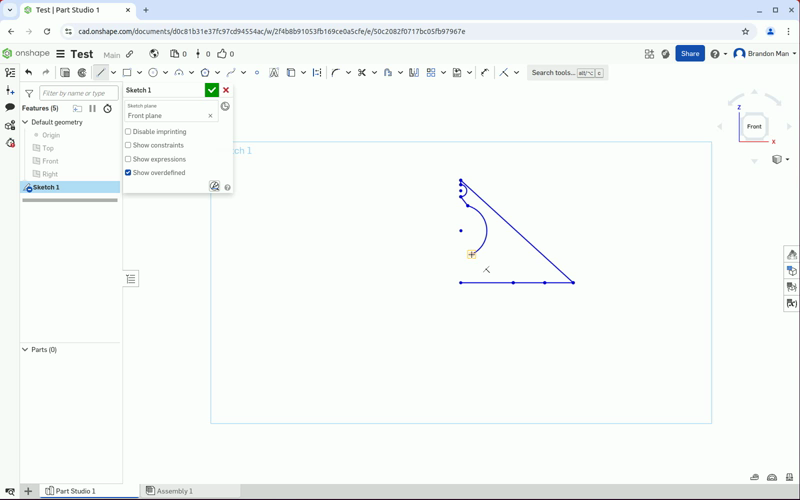
key_down(shift)
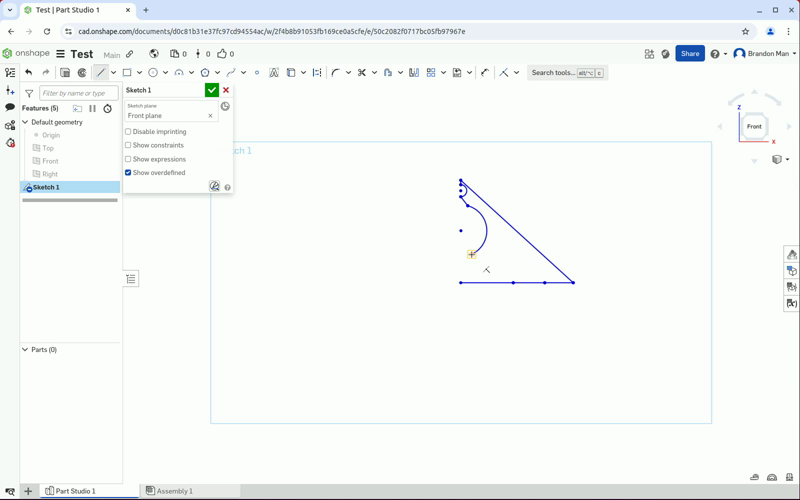
mouse_move(501, 254)
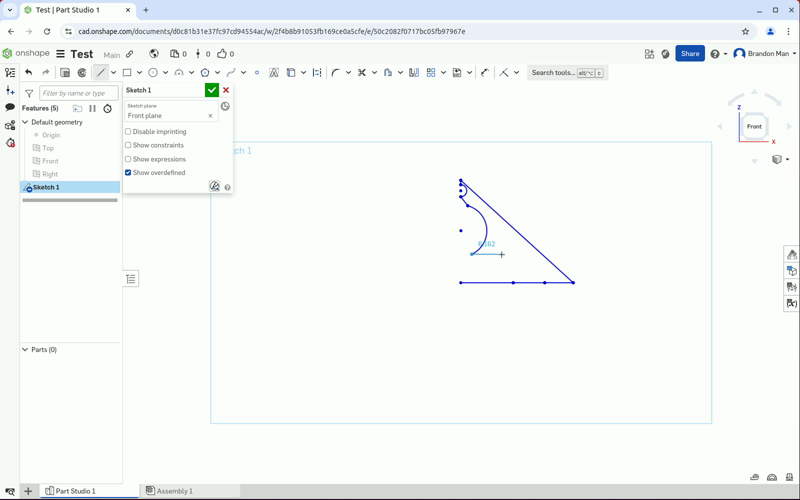
mouse_move(464, 266)
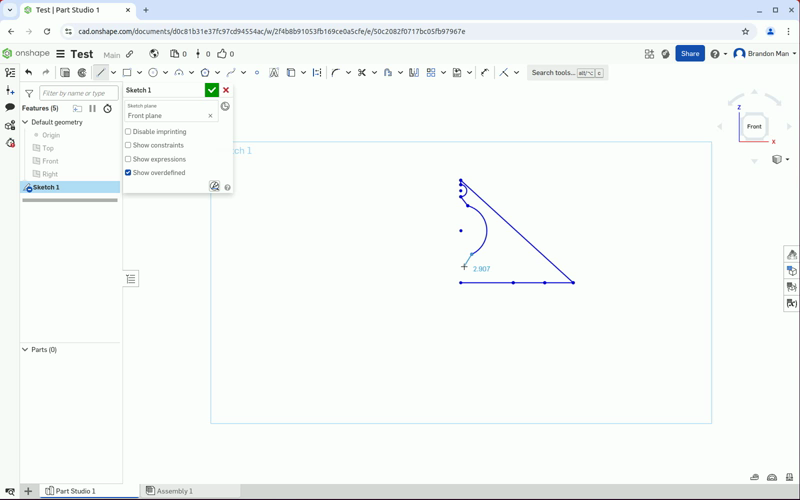
click(464, 266)
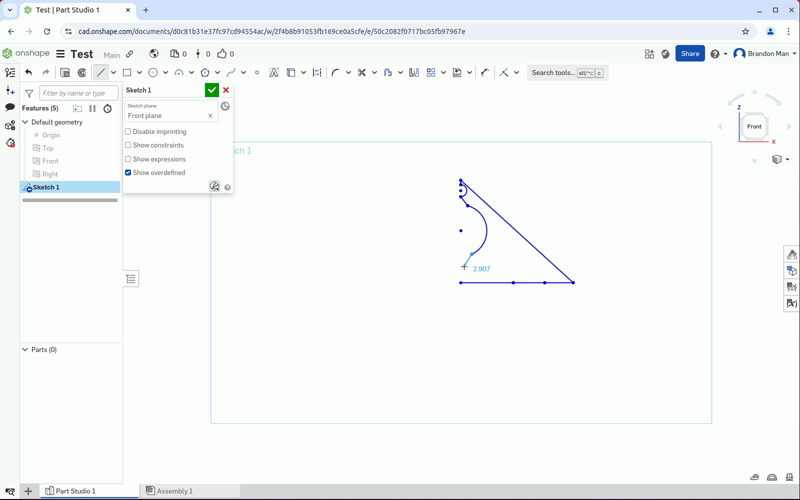
key_up(shift)
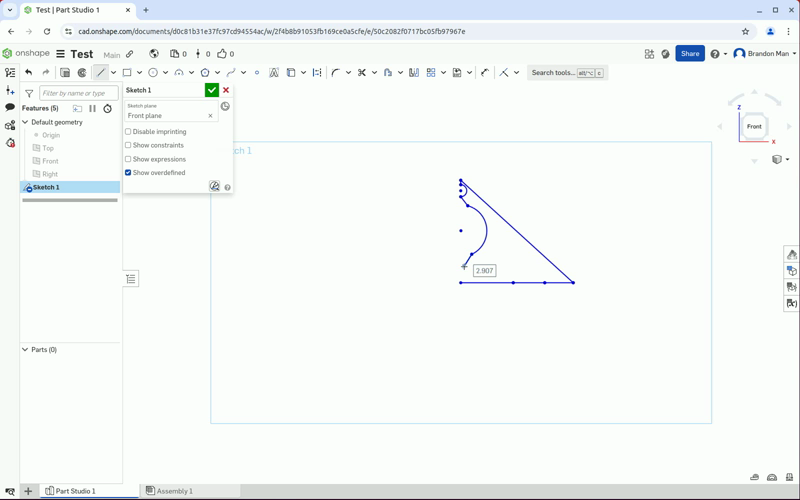
key(esc)
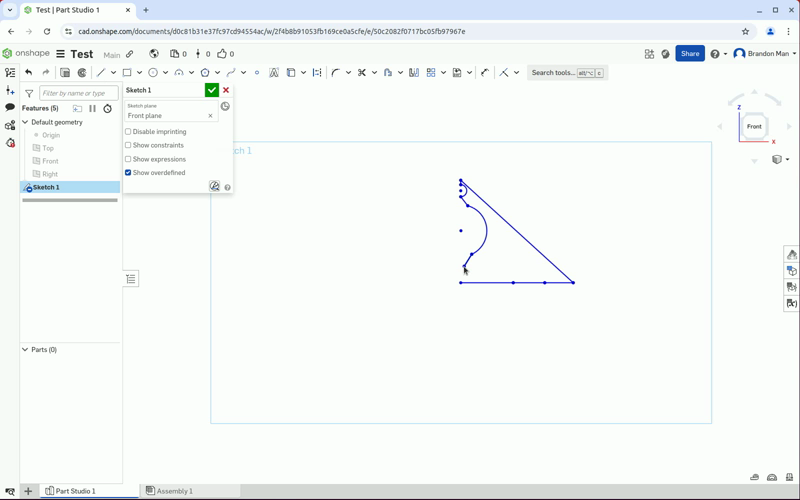
key(a)
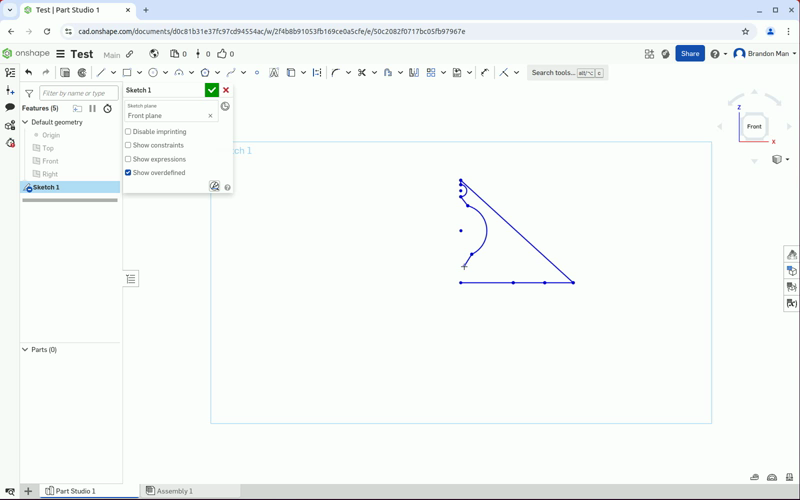
mouse_move(464, 266)
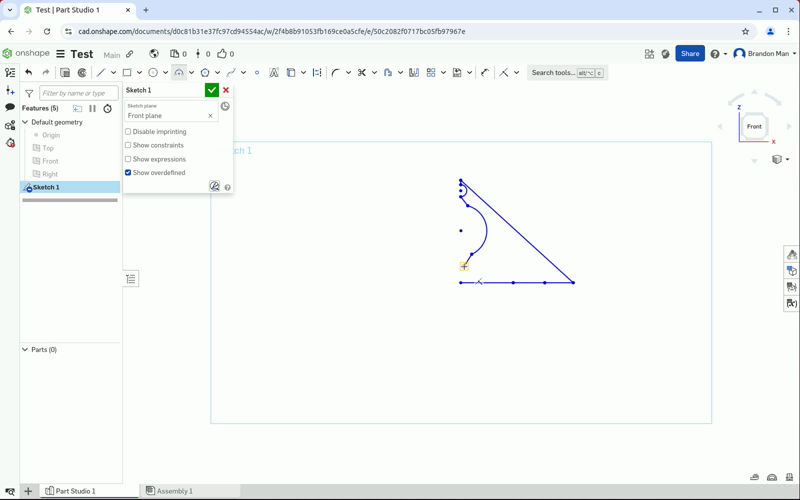
click(464, 266)
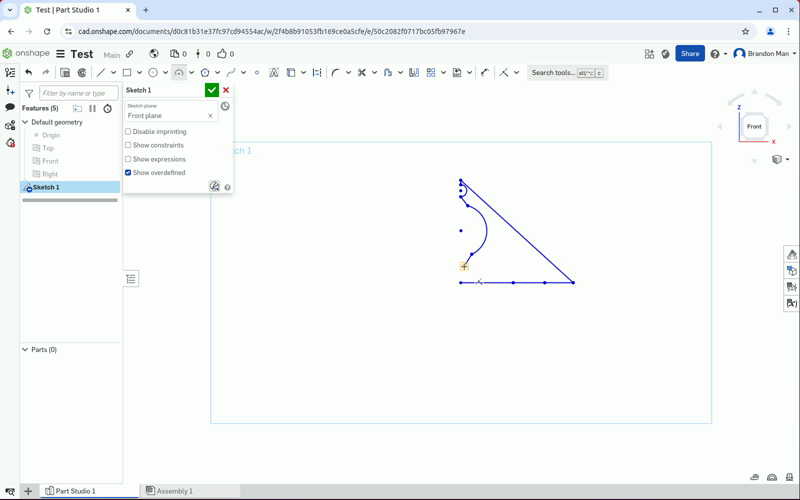
key_down(shift)
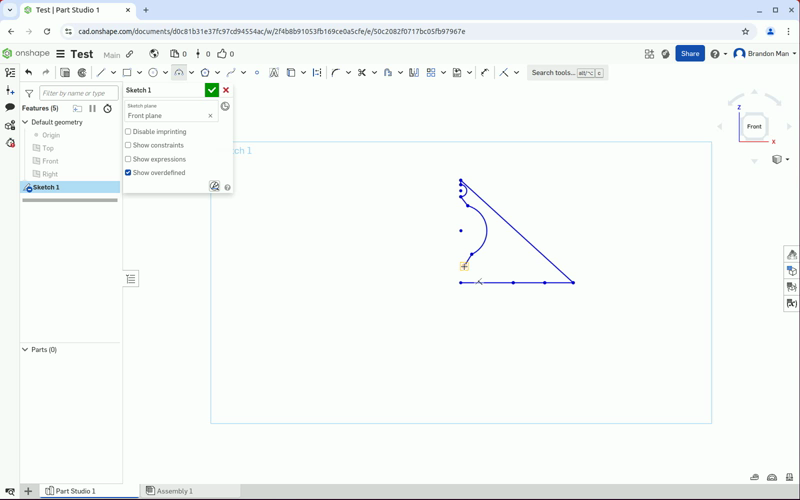
mouse_move(460, 276)
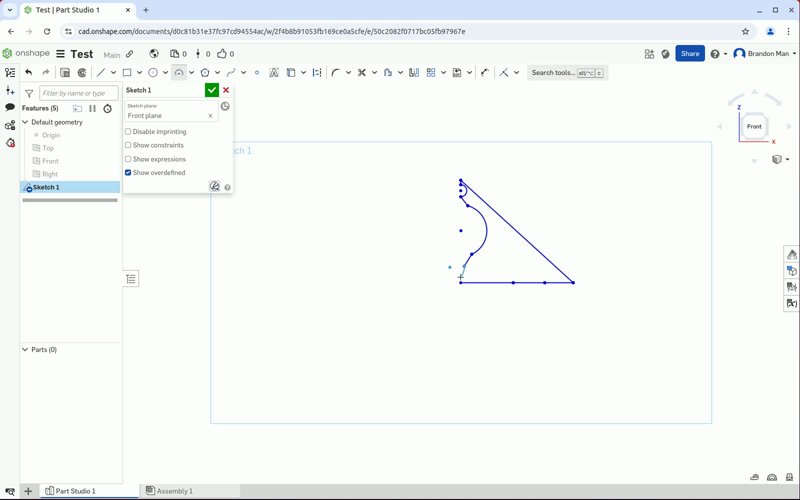
click(460, 276)
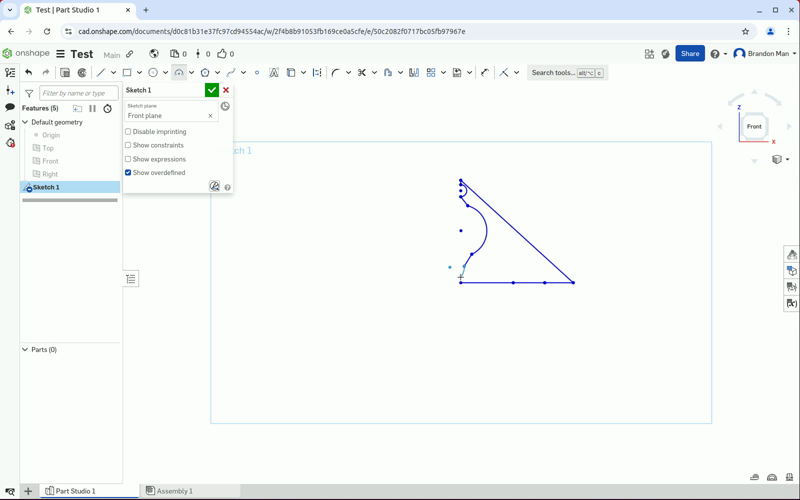
mouse_move(466, 273)
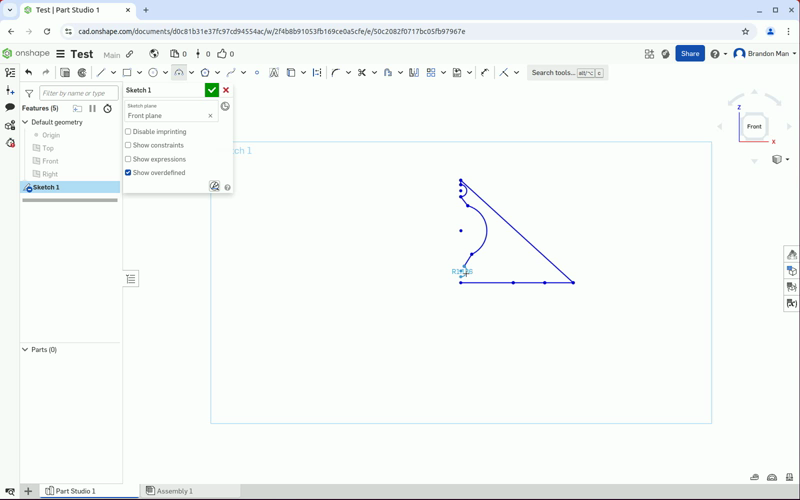
click(466, 273)
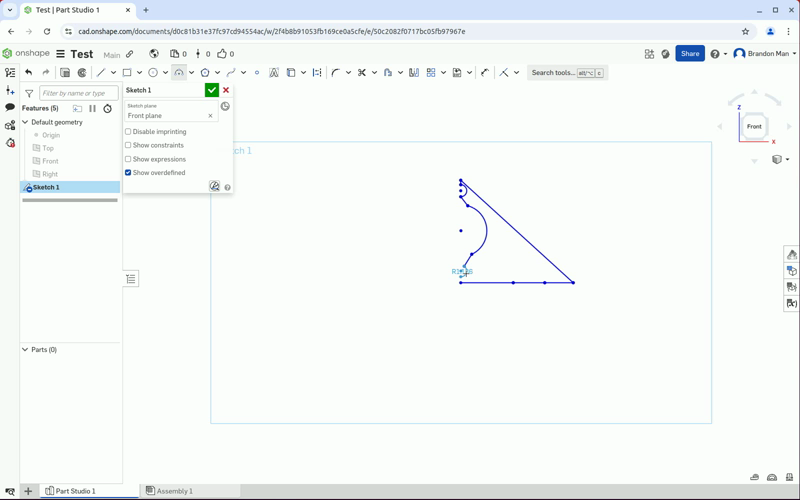
key_up(shift)
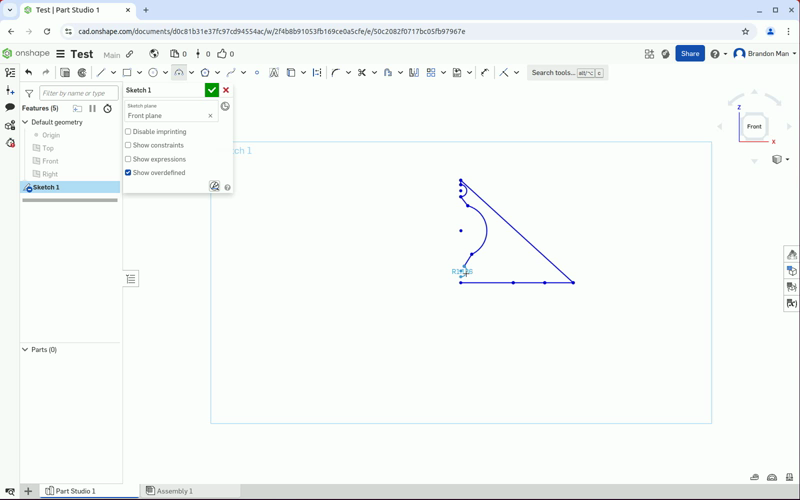
key(esc)
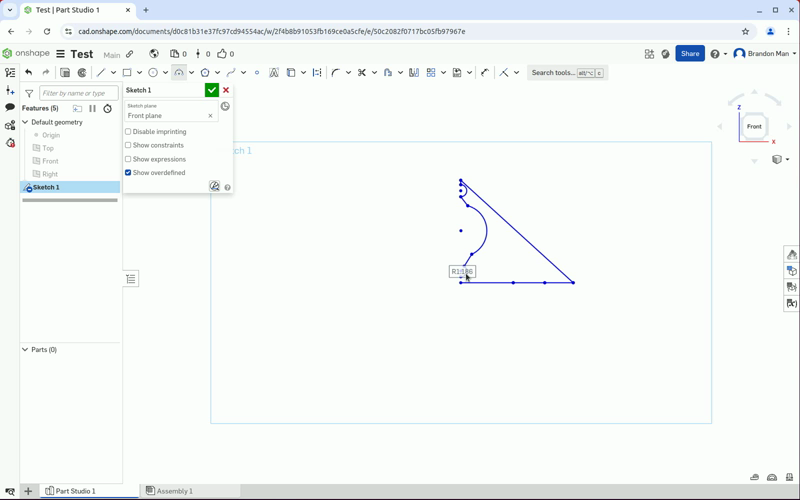
key(l)
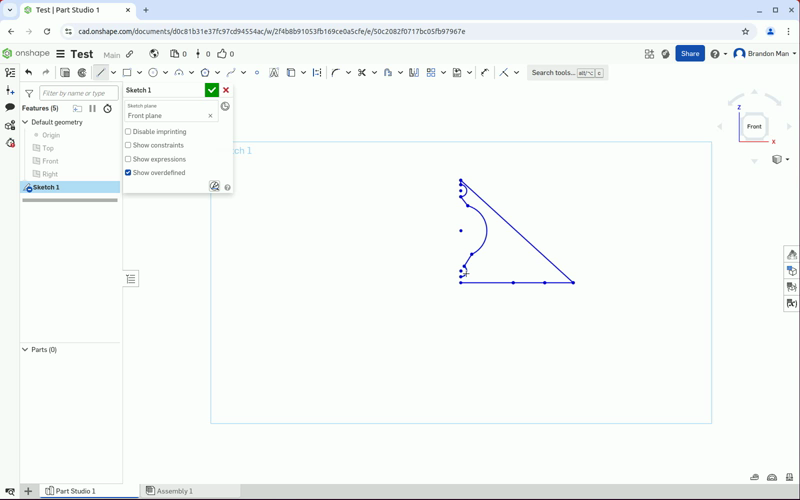
mouse_move(460, 276)
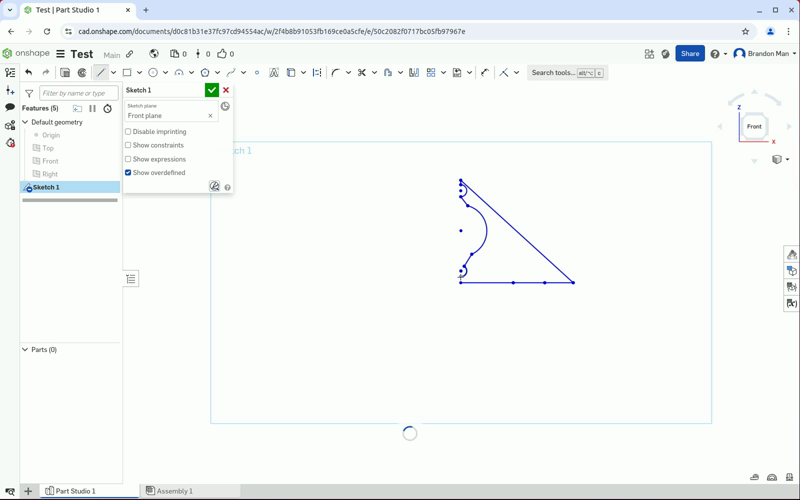
click(460, 276)
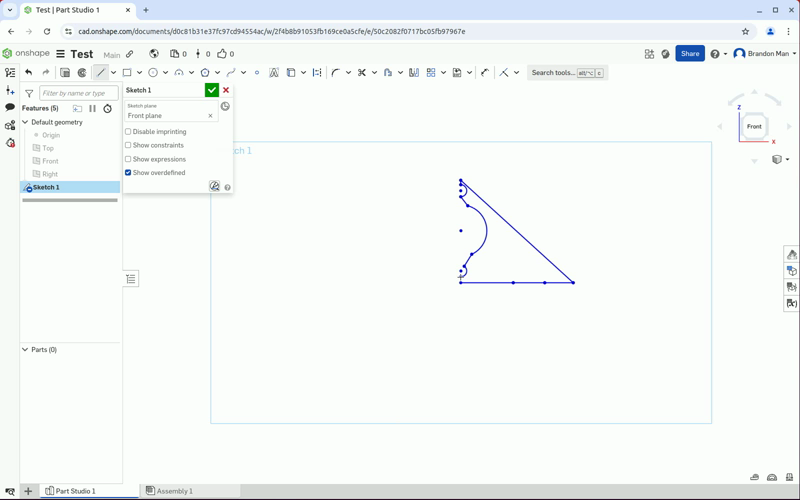
mouse_move(490, 276)
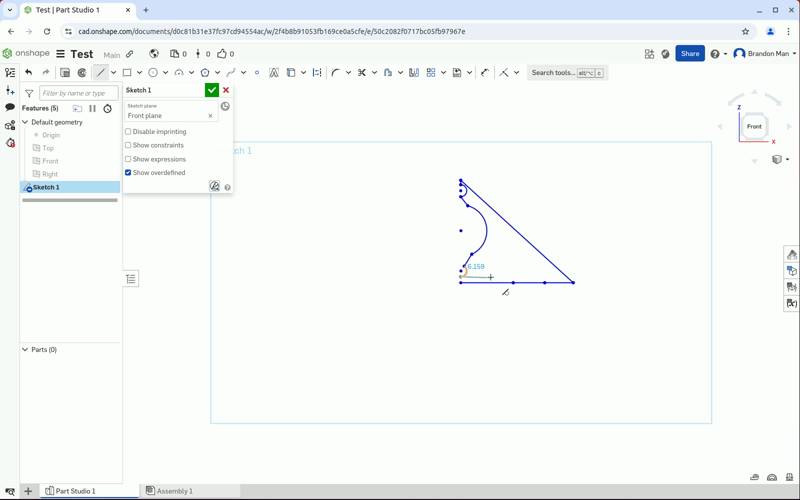
key_down(shift)
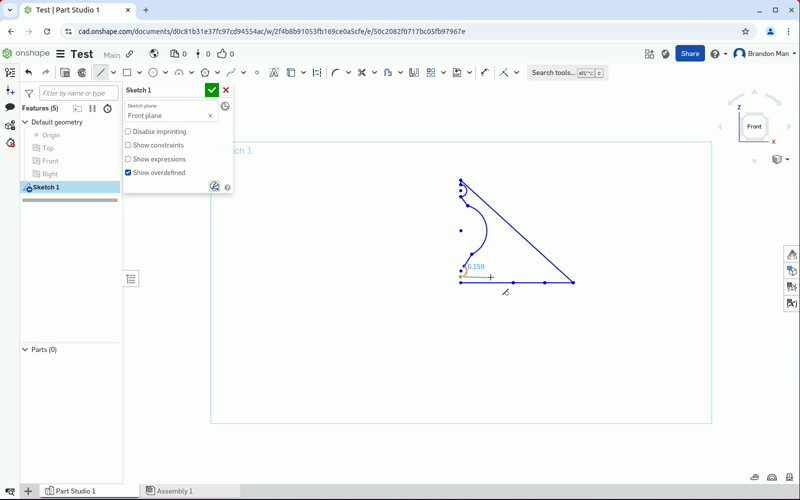
mouse_move(460, 282)
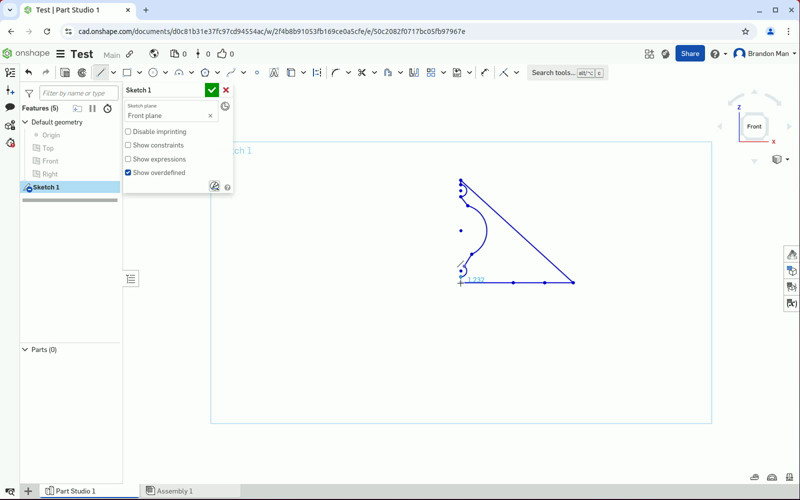
scroll(6)
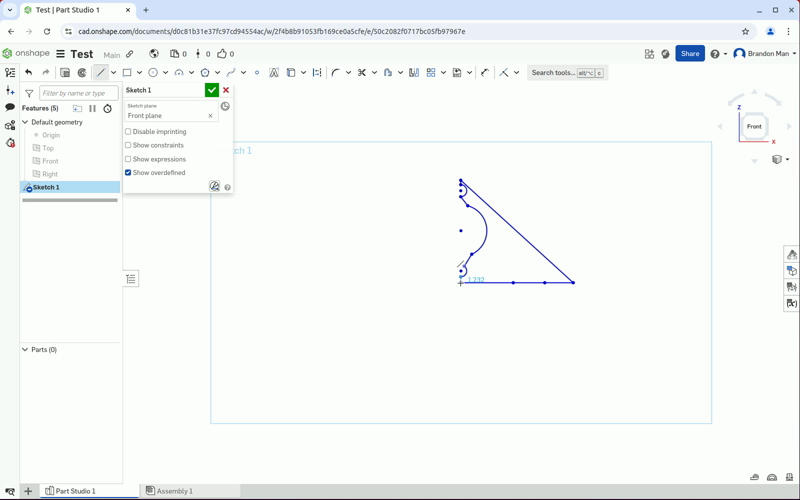
scroll(6)
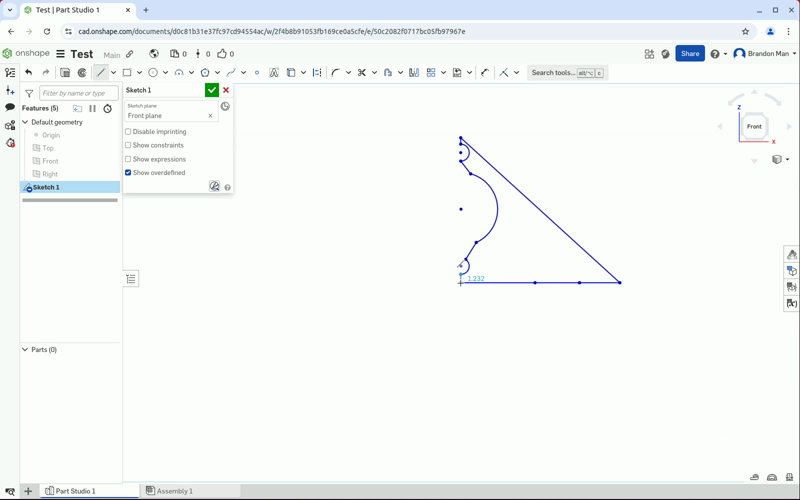
scroll(6)
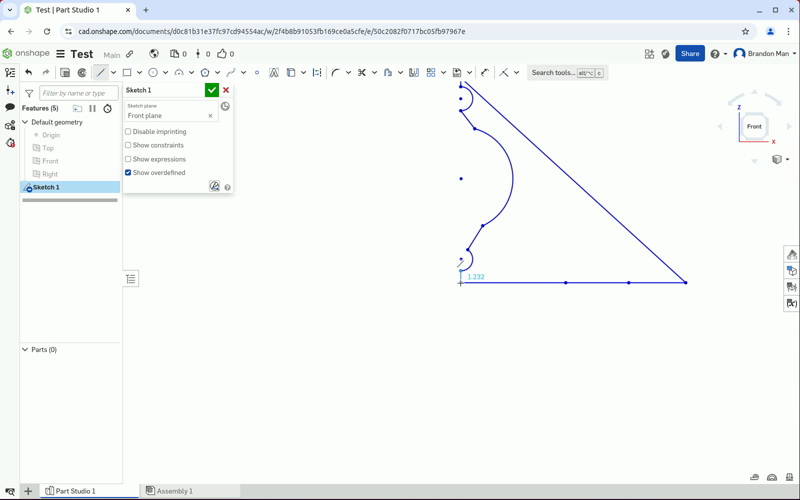
scroll(6)
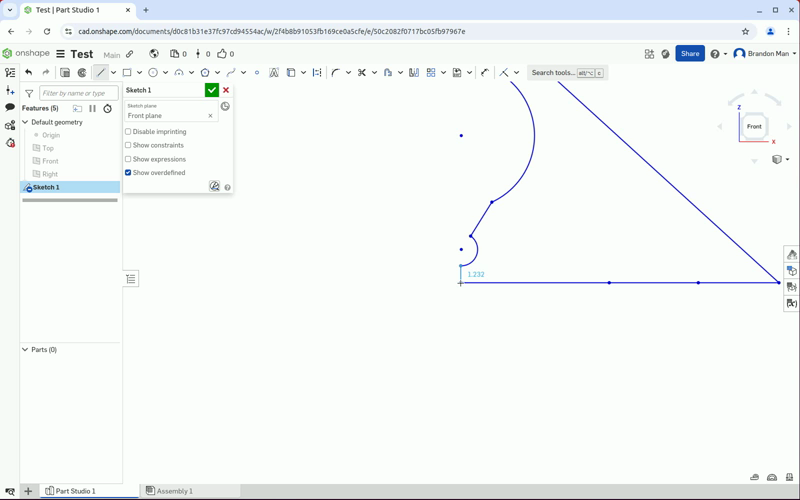
scroll(6)
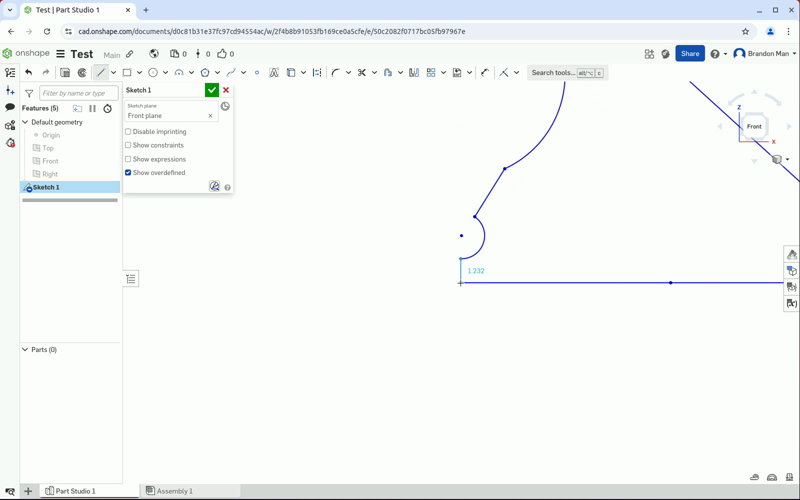
scroll(6)
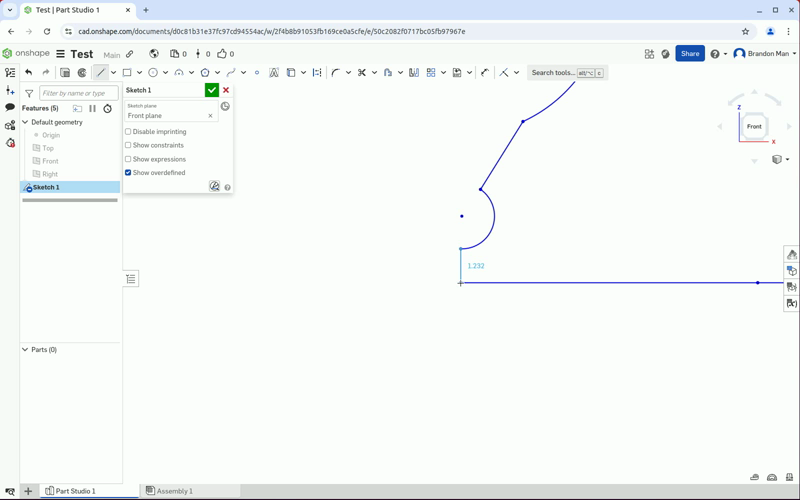
scroll(6)
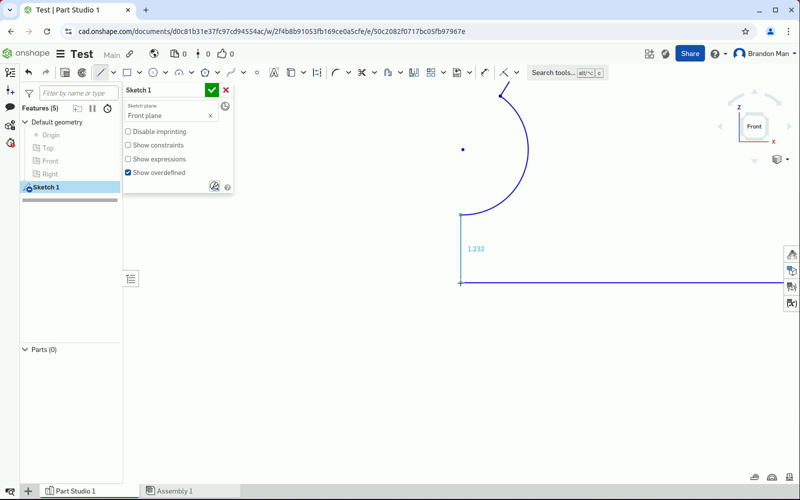
key_up(shift)
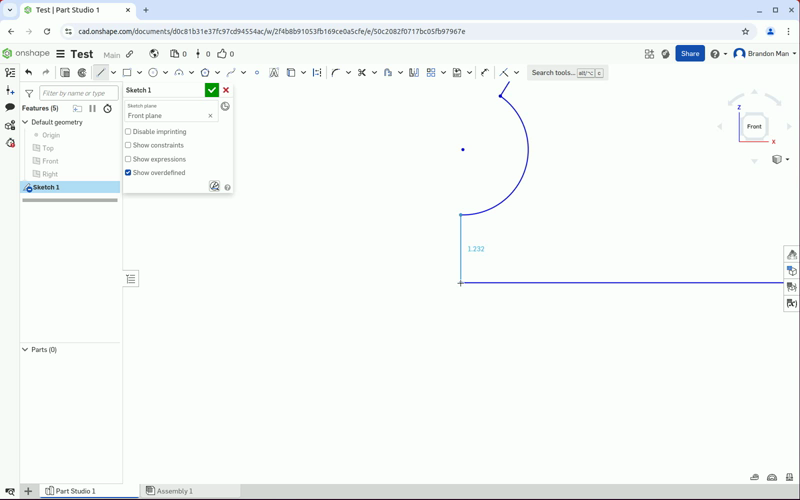
click(460, 282)
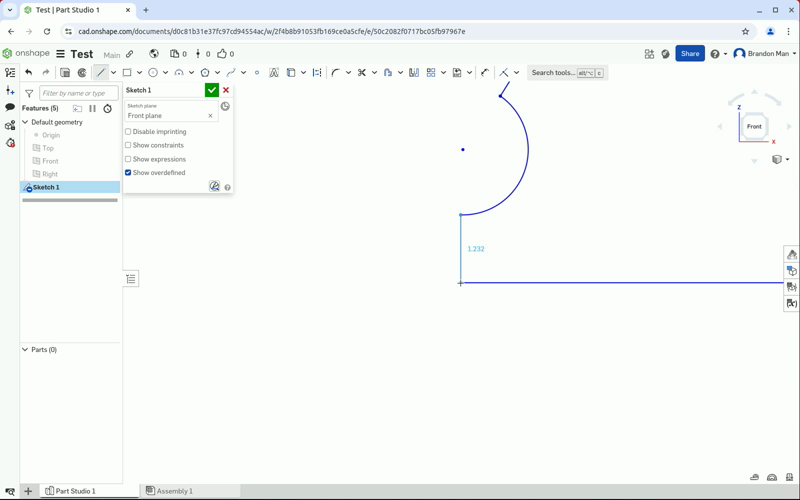
scroll(-6)
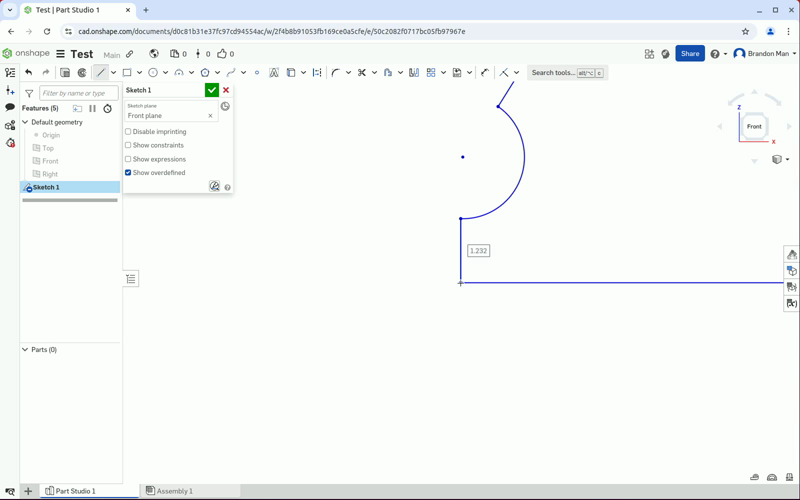
scroll(-6)
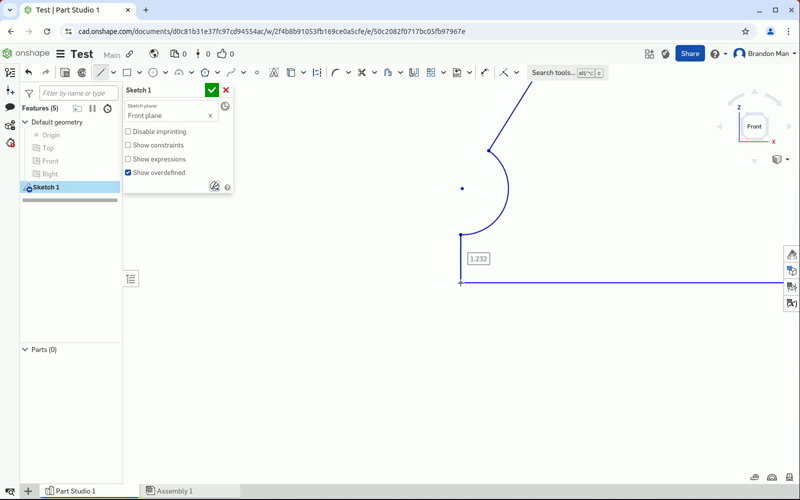
scroll(-6)
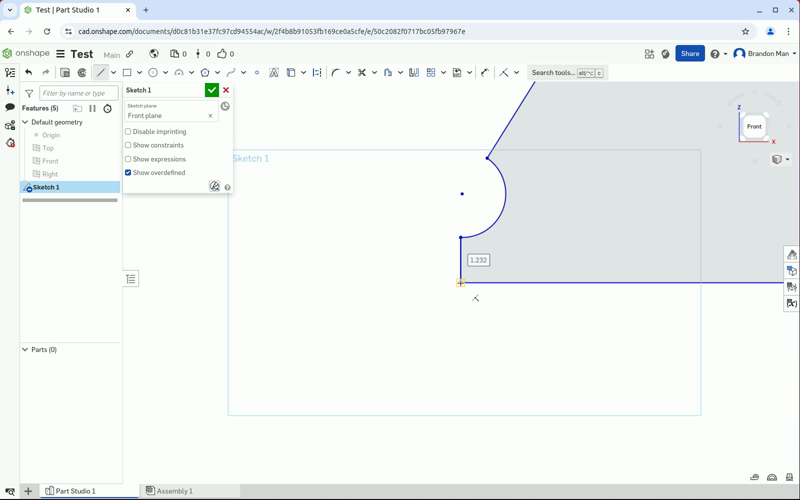
scroll(-6)
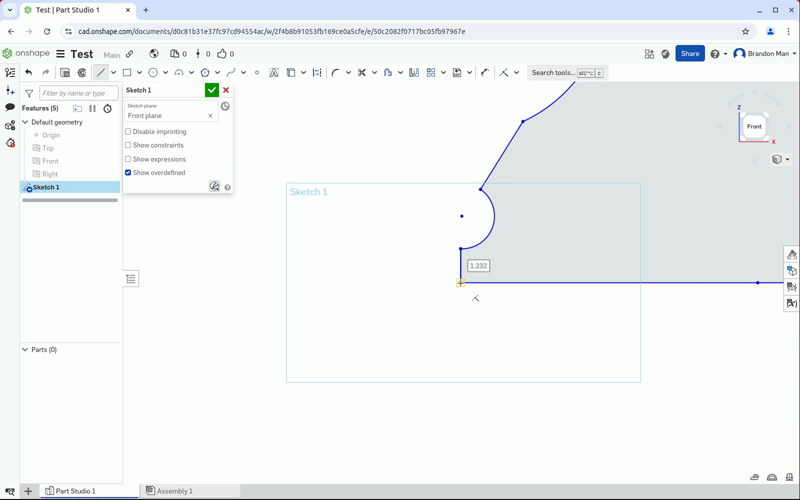
scroll(-6)
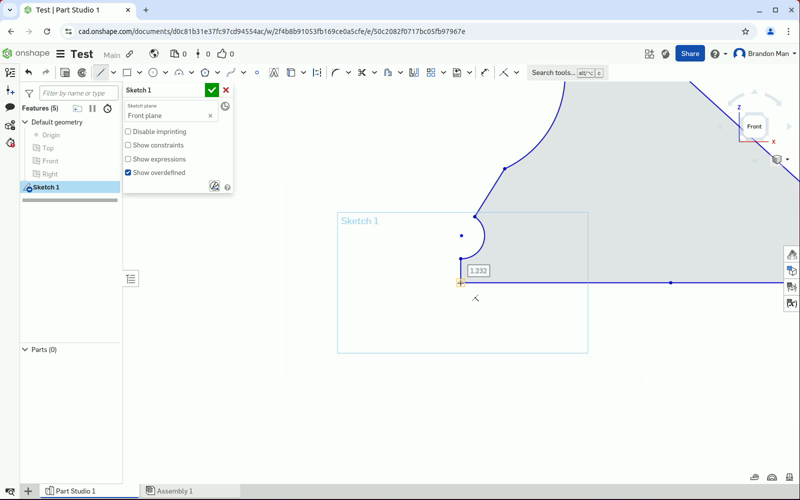
scroll(-6)
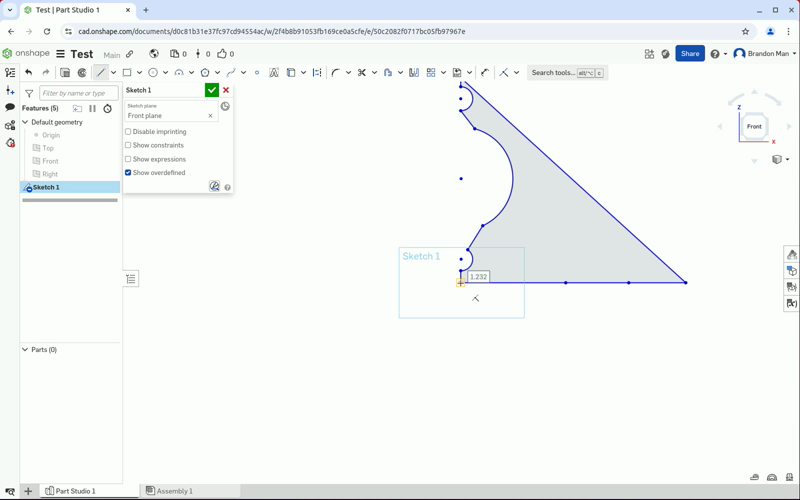
scroll(-6)
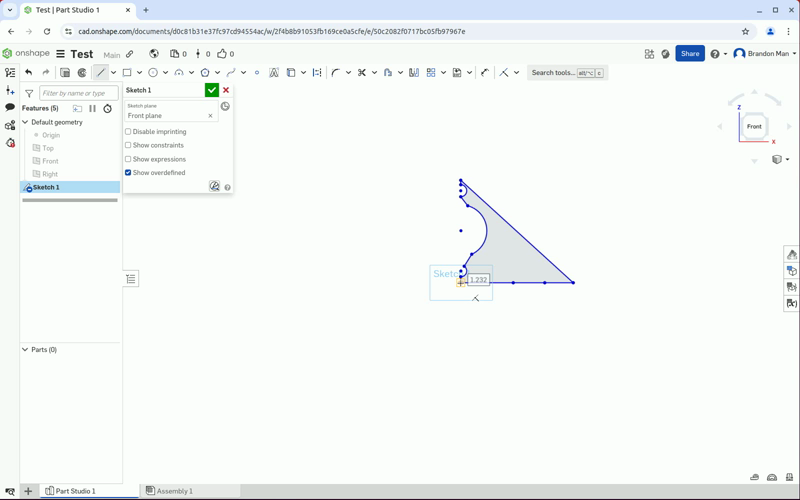
key(esc)
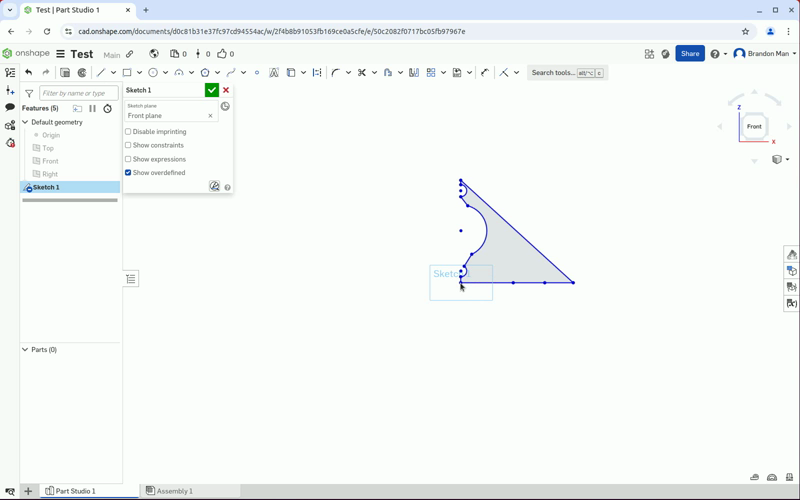
mouse_move(491, 229)
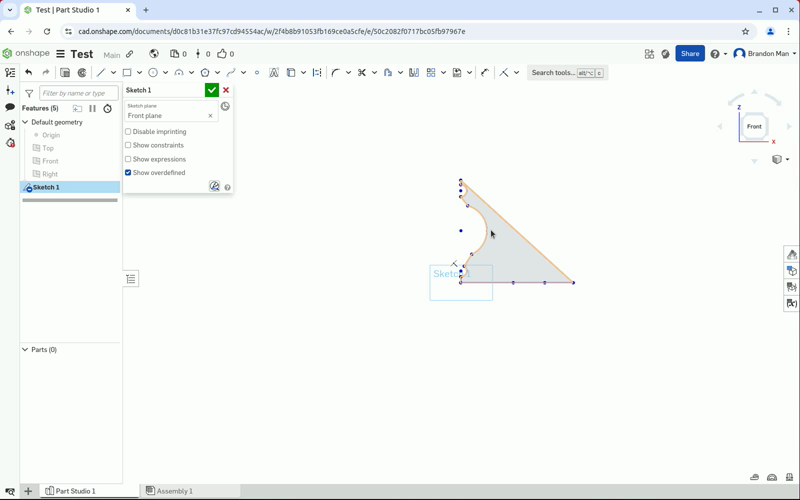
scroll(6)
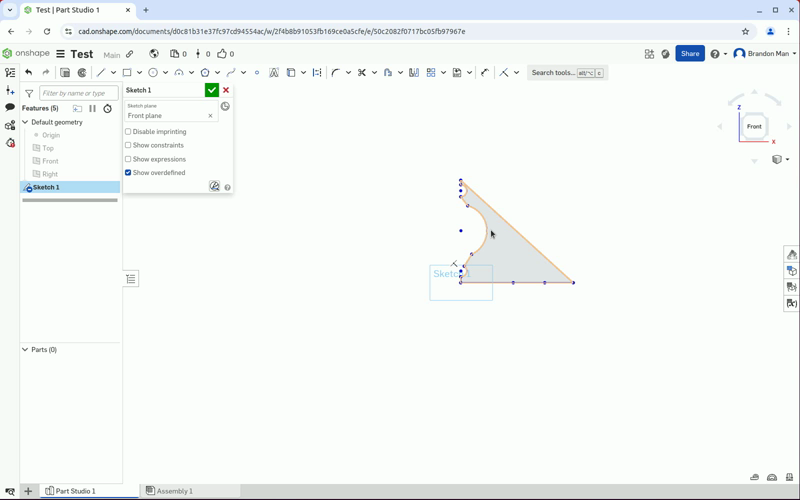
scroll(6)
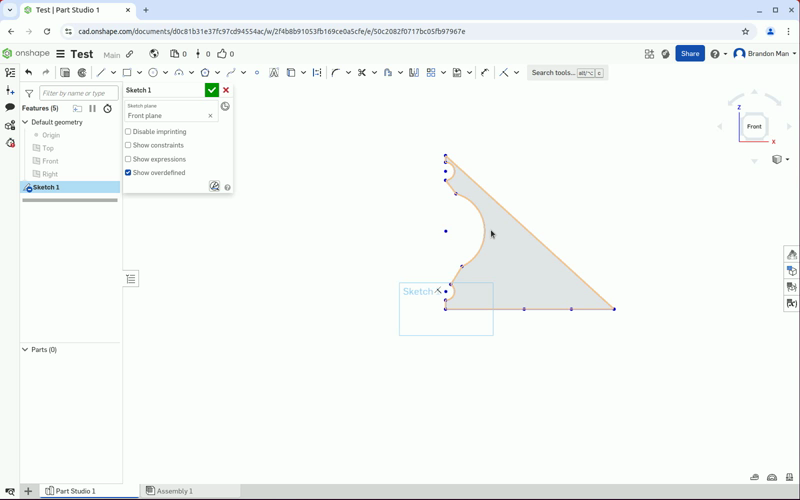
scroll(6)
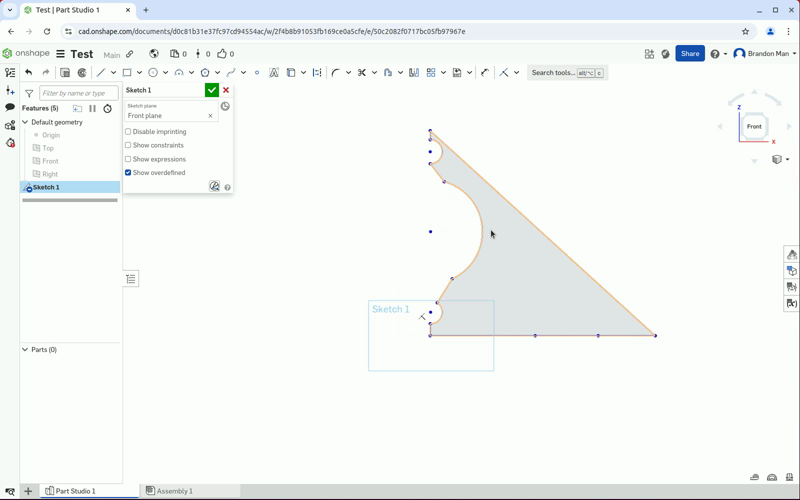
scroll(6)
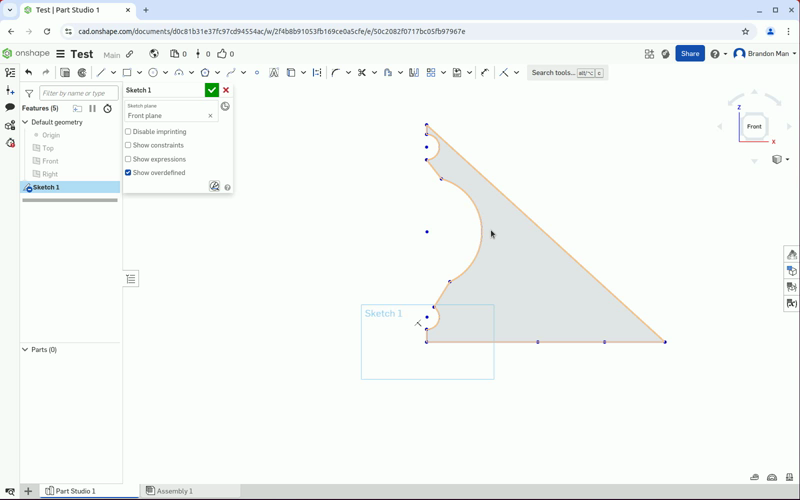
scroll(6)
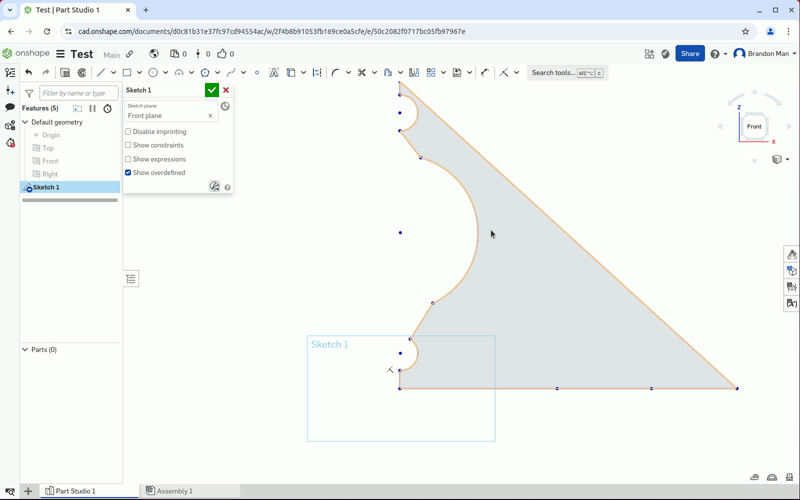
scroll(6)
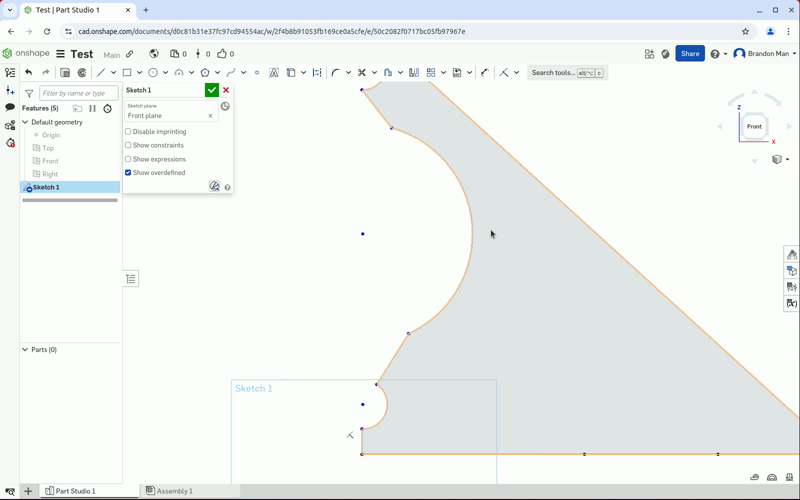
scroll(6)
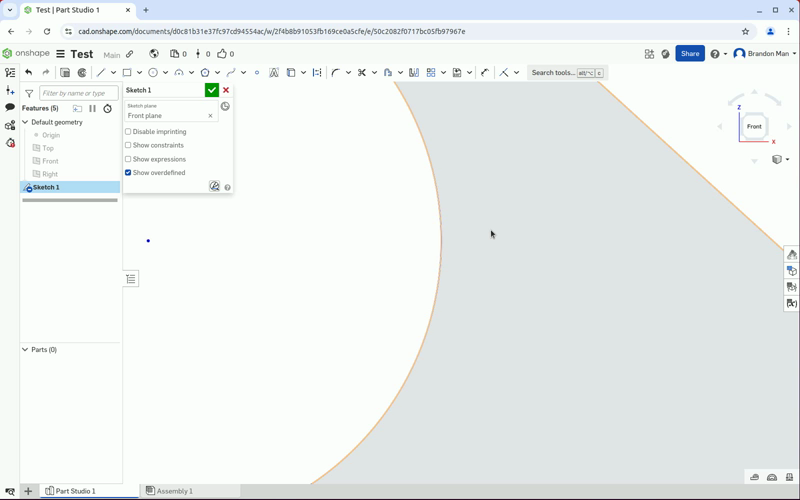
click(491, 229)
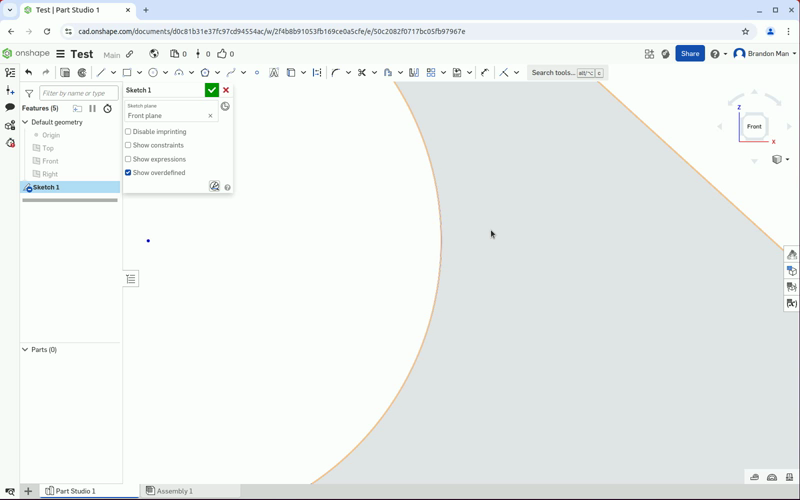
scroll(-6)
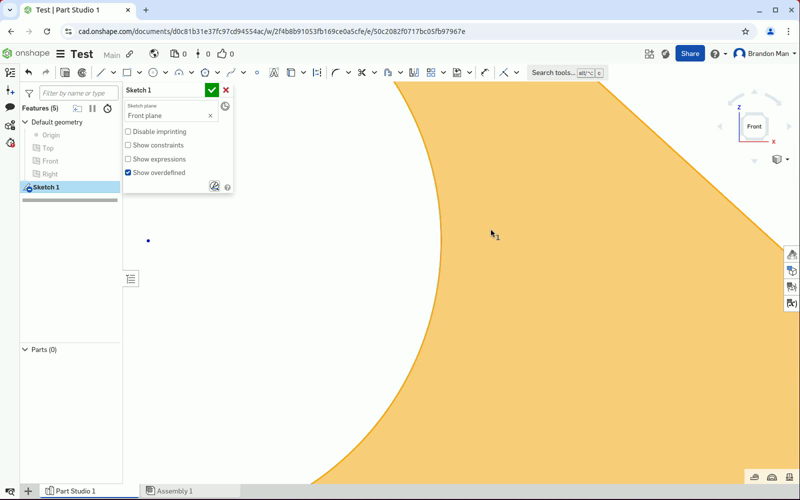
scroll(-6)
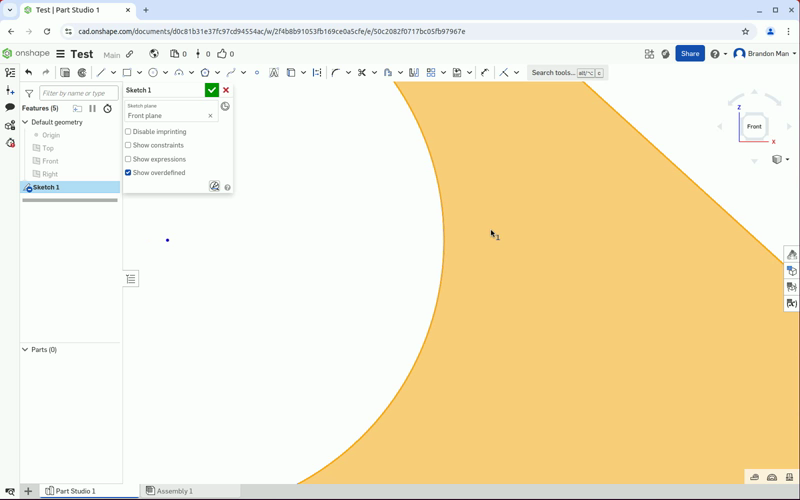
scroll(-6)
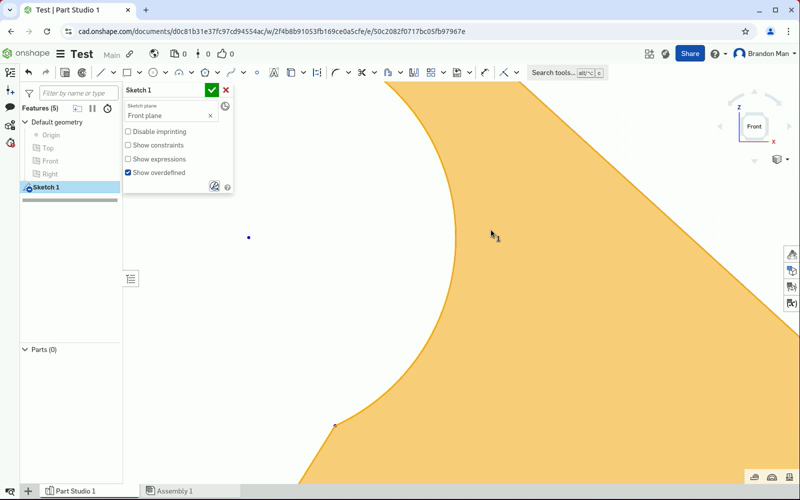
scroll(-6)
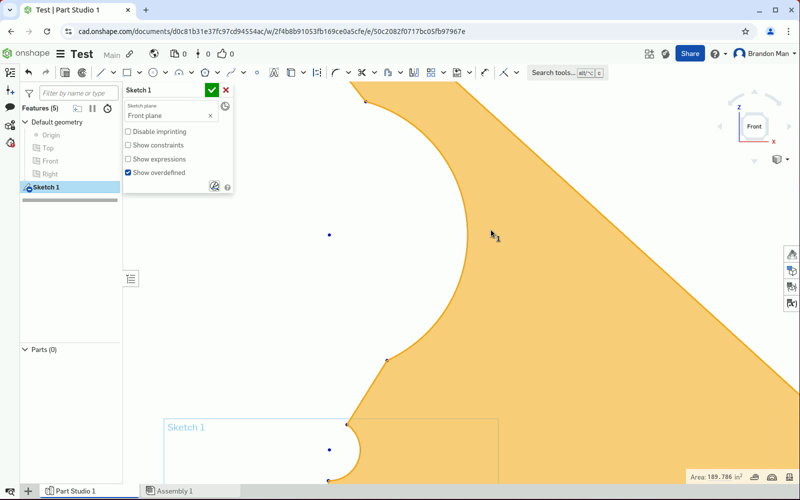
scroll(-6)
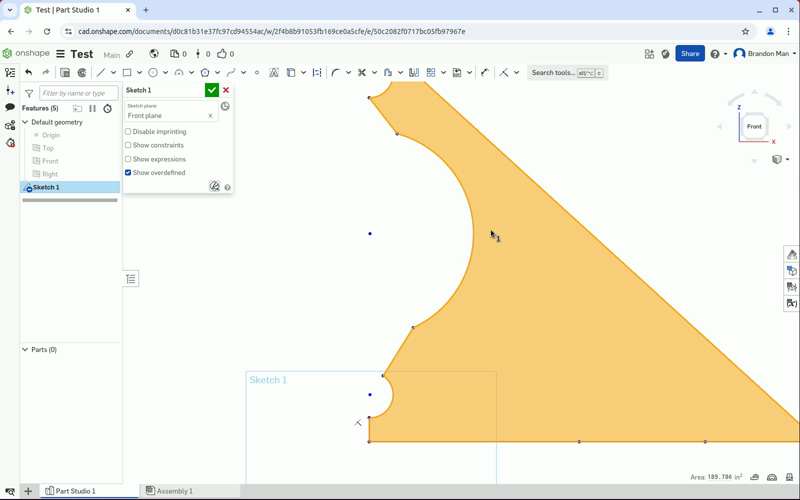
scroll(-6)
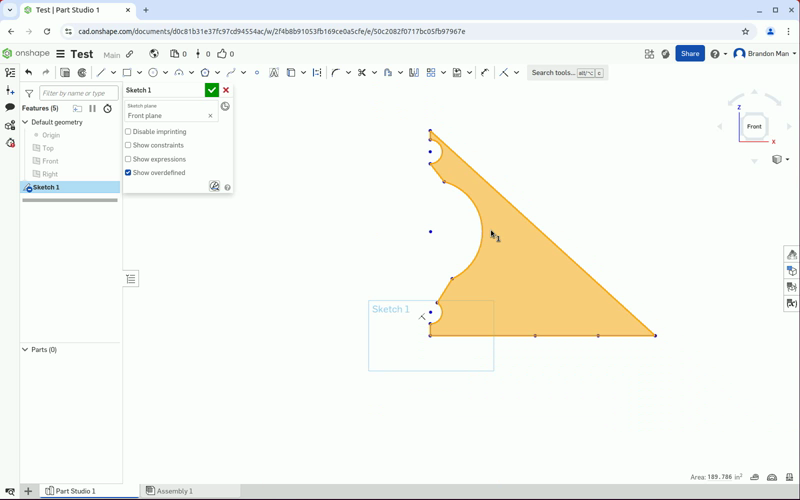
scroll(-6)
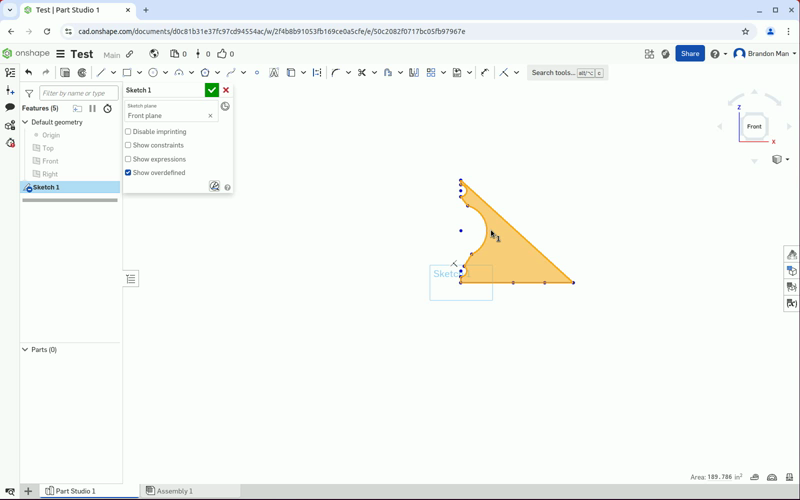
mouse_move(73, 352)
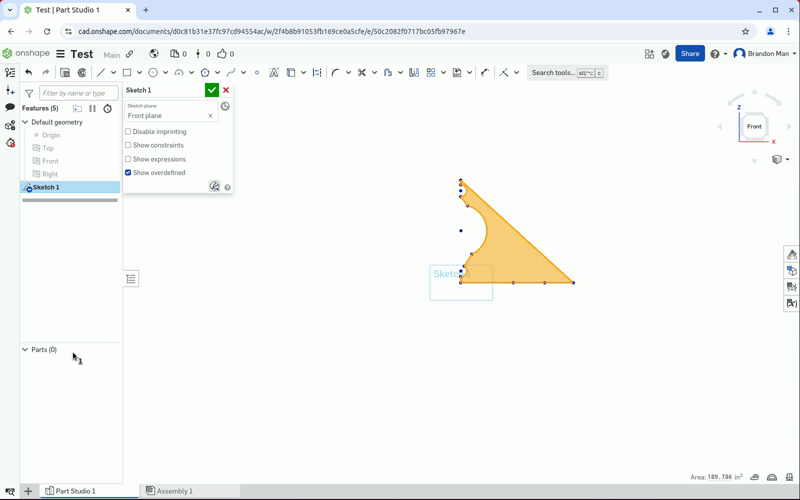
key(shift+y)
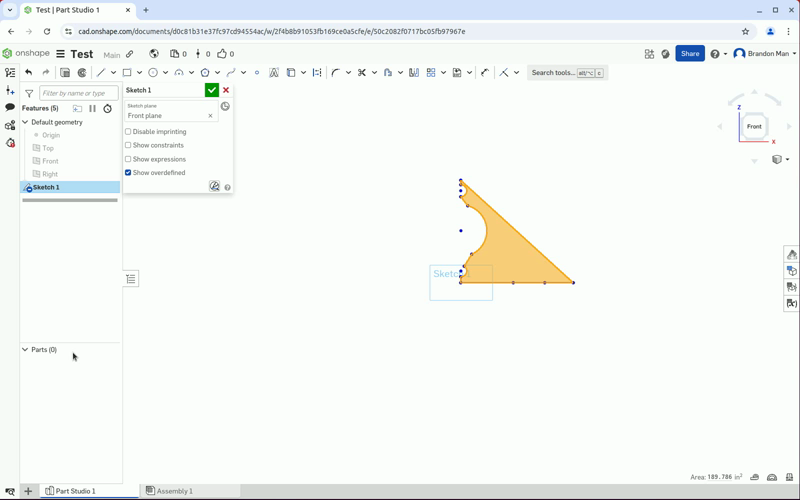
key(shift+e)
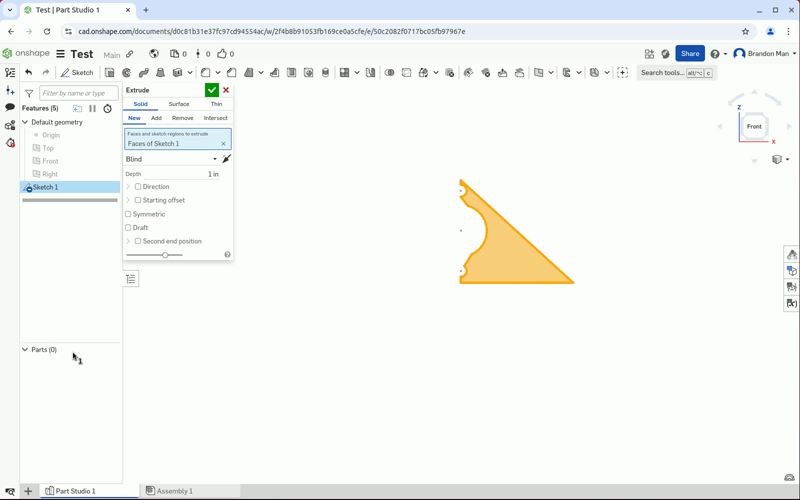
mouse_move(143, 106)
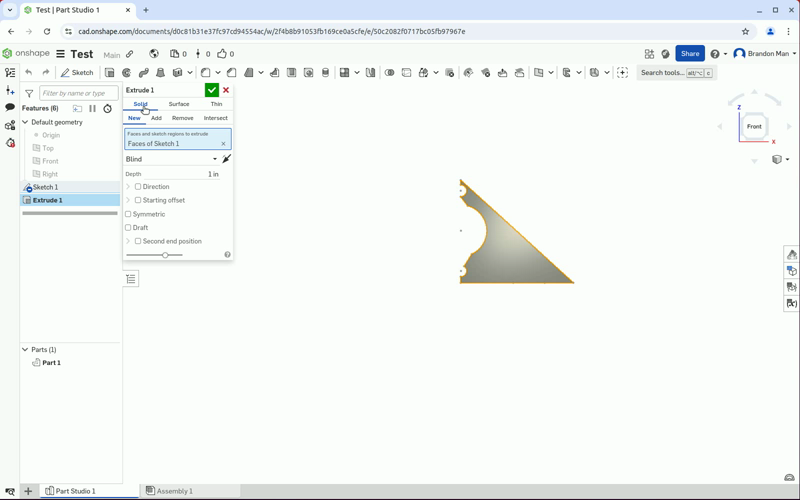
click(143, 106)
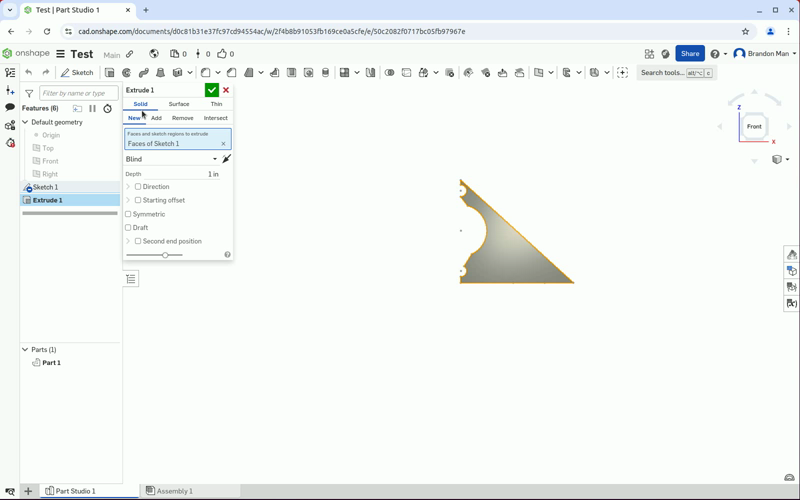
mouse_move(137, 120)
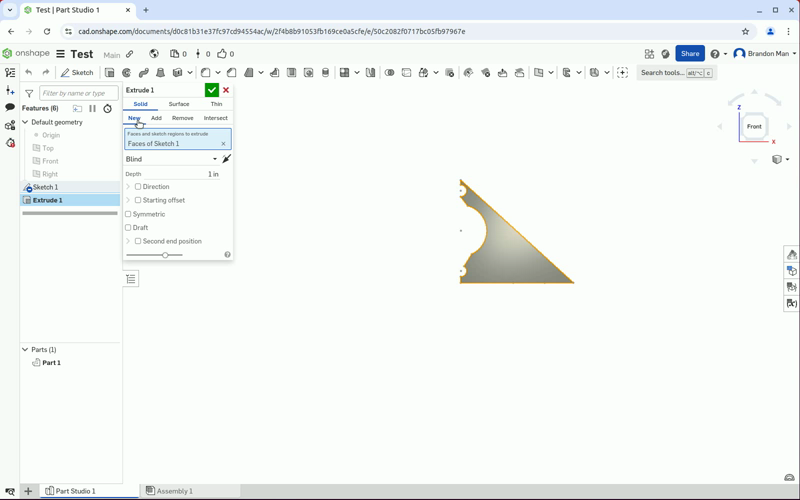
click(137, 120)
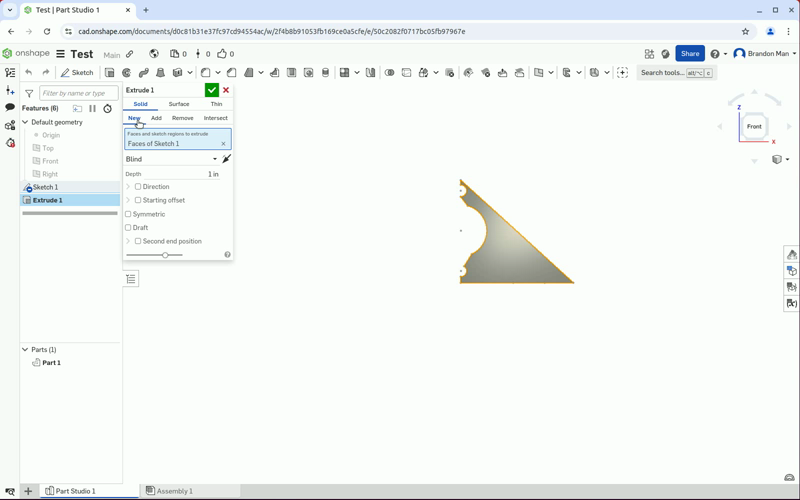
key(tab, 4)
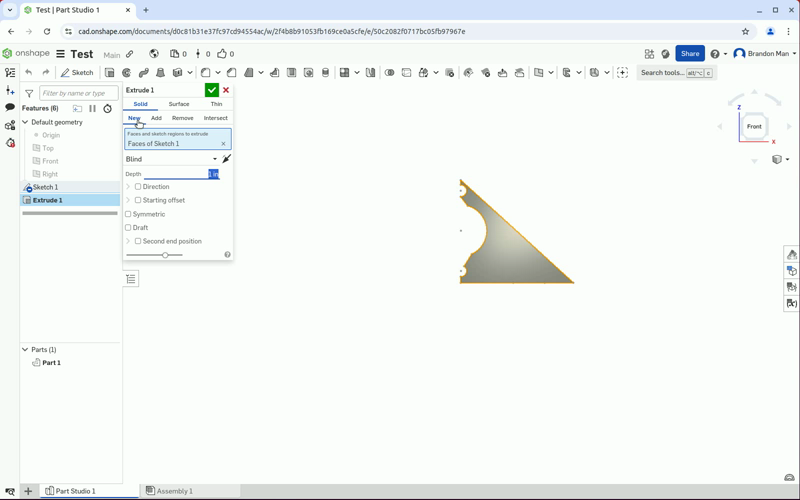
text(0.722)
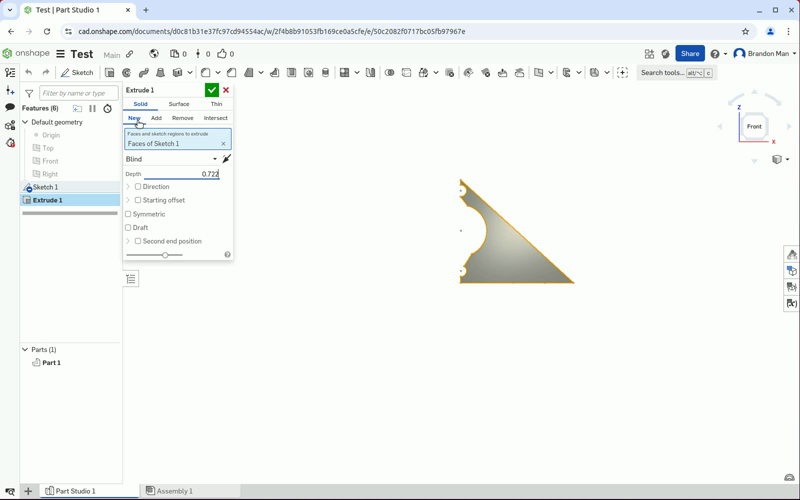
key(enter)
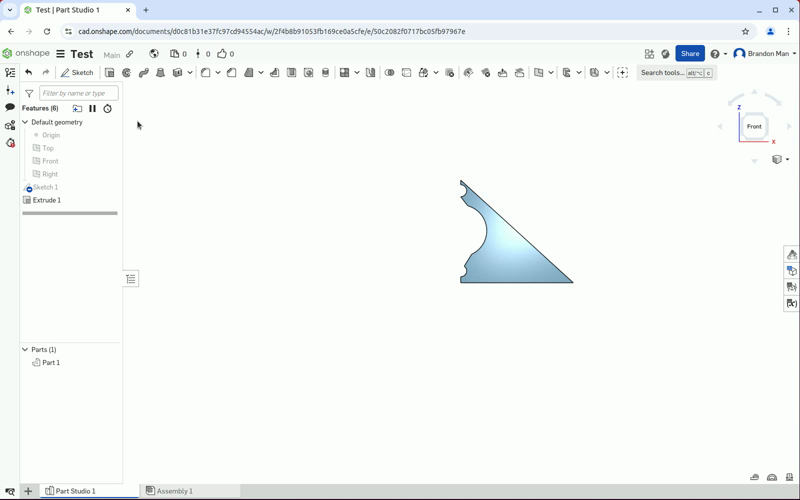
key(shift+h)
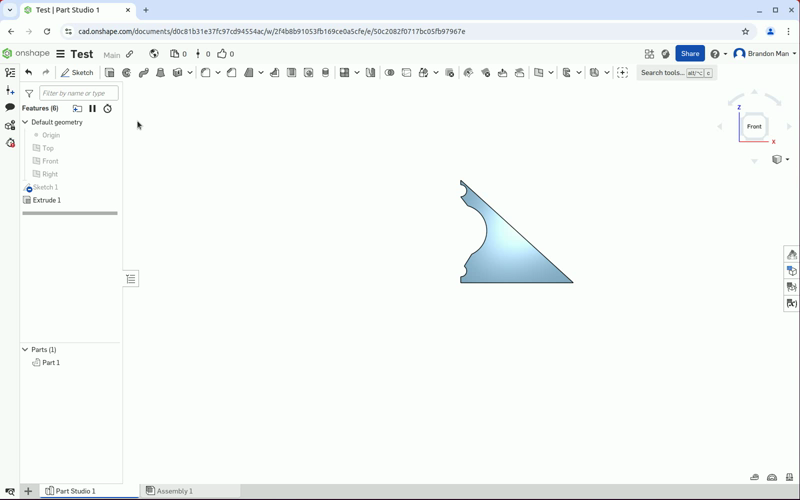
key(shift+h)
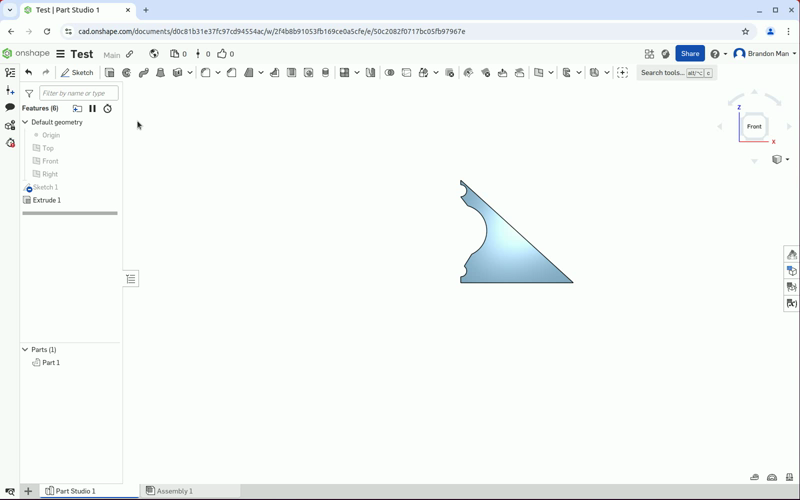
mouse_move(73, 189)
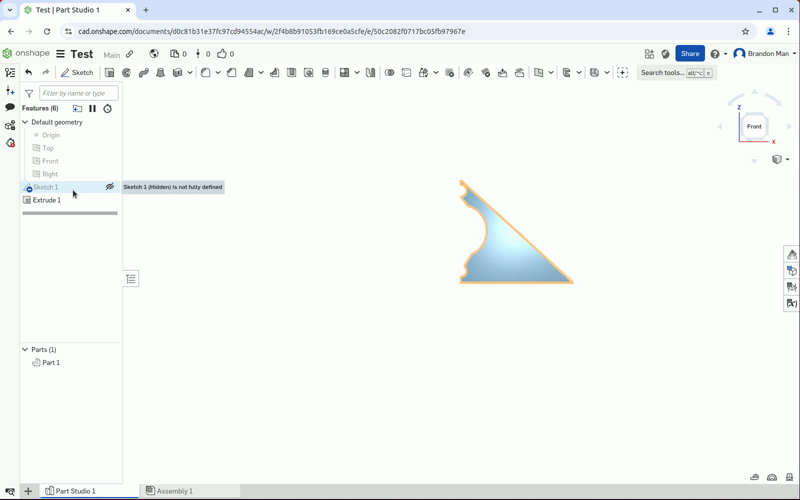
click(73, 189)
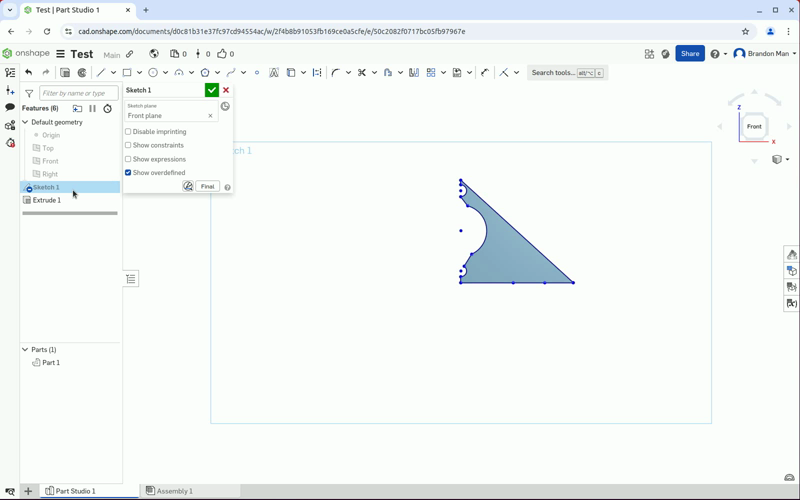
mouse_move(229, 92)
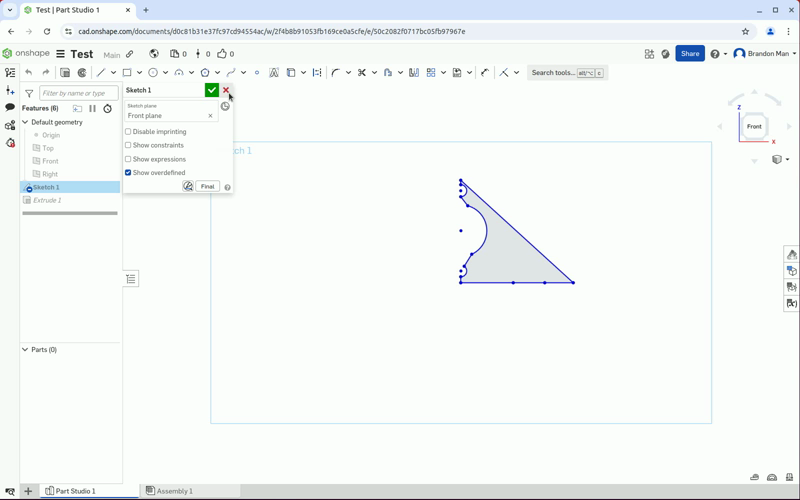
click(229, 92)
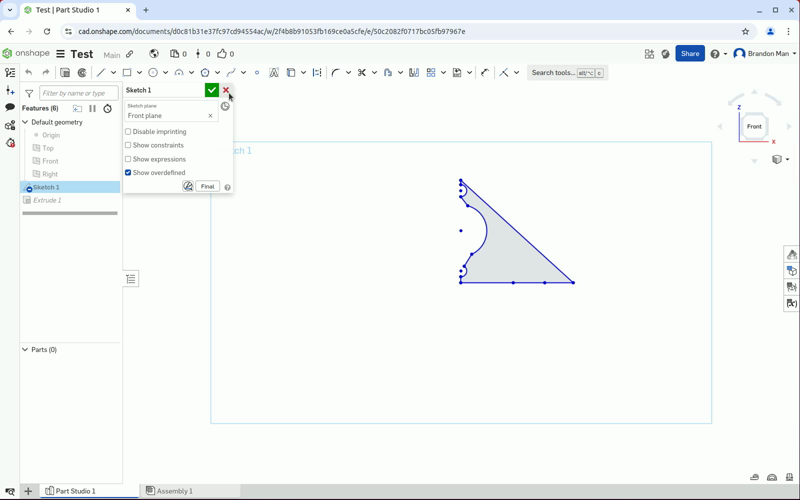
key(shift+s)
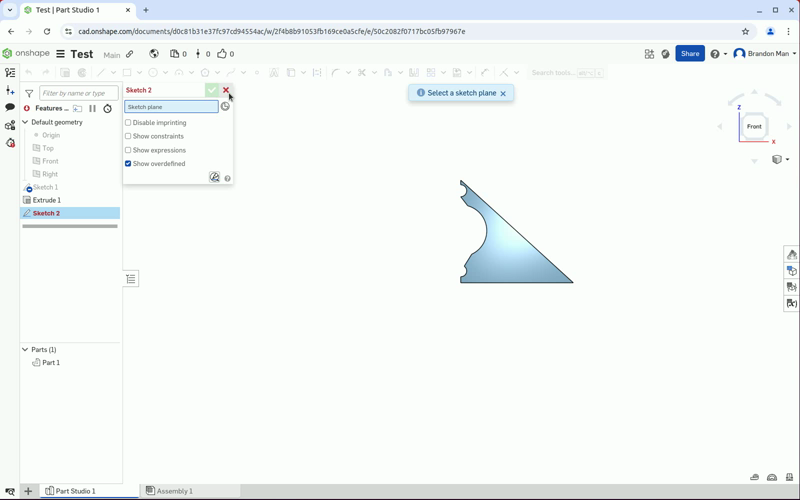
mouse_move(73, 163)
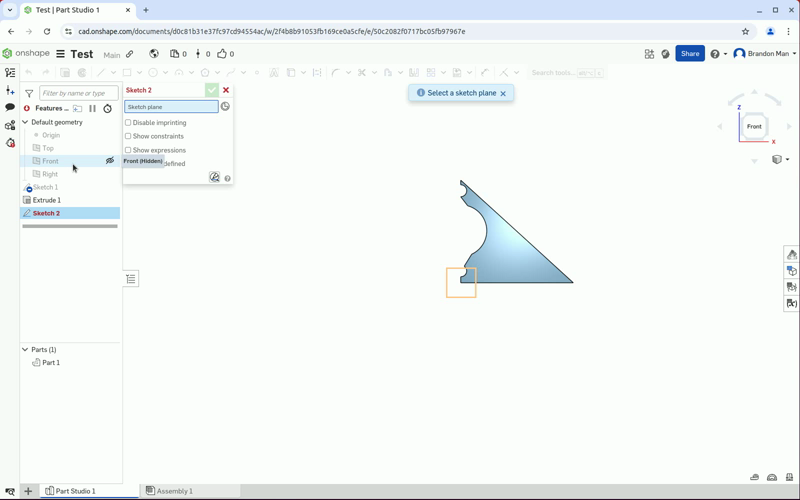
click(73, 163)
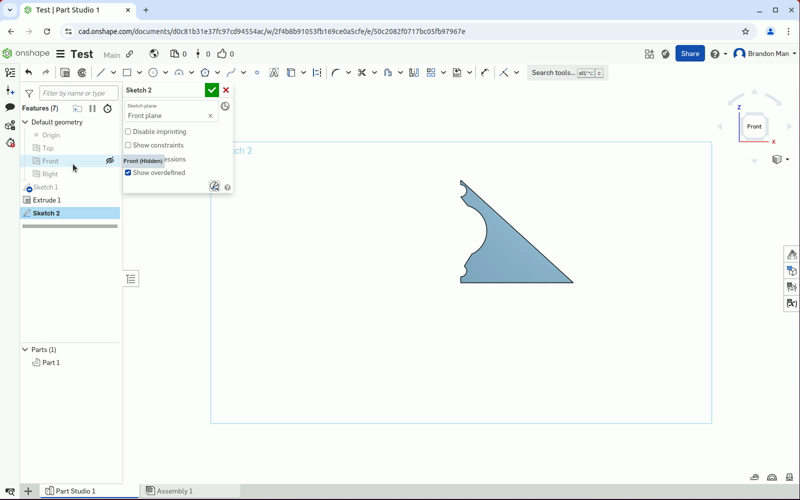
mouse_move(73, 352)
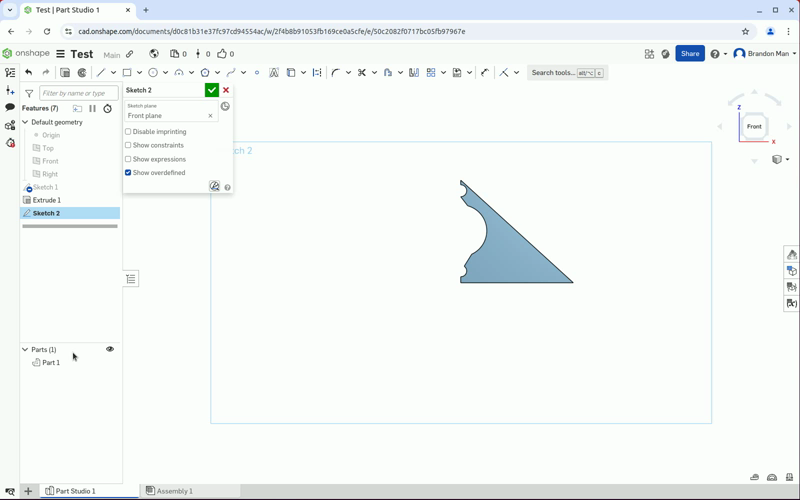
key(y)
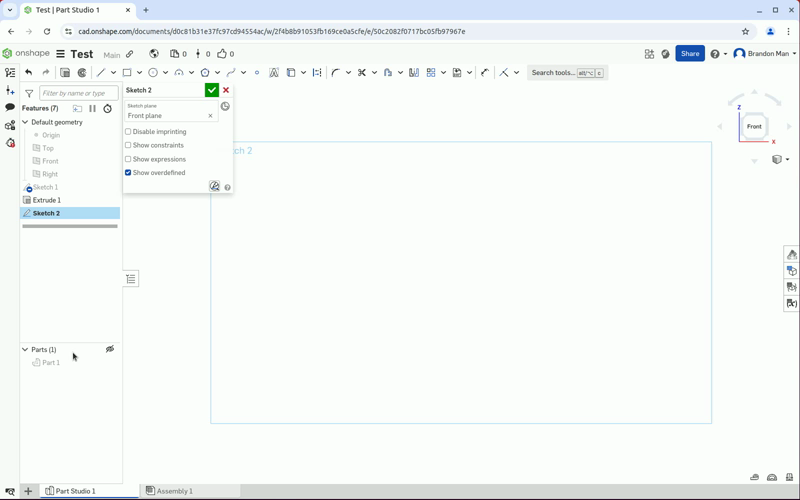
key(l)
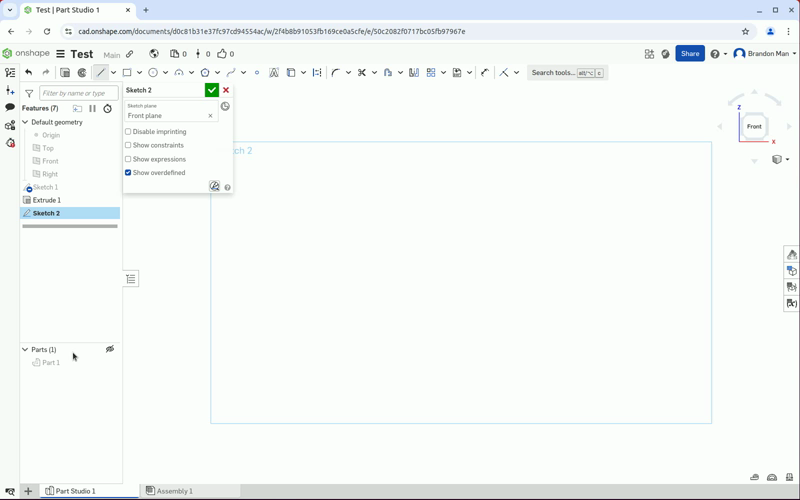
key_down(shift)
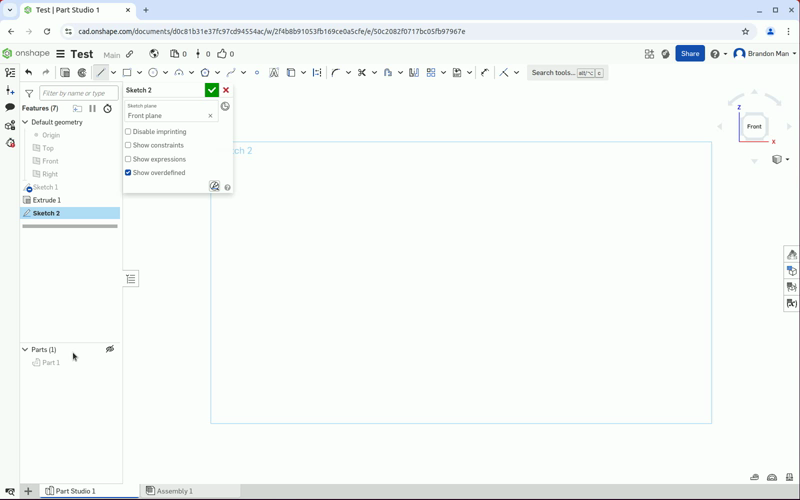
mouse_move(512, 288)
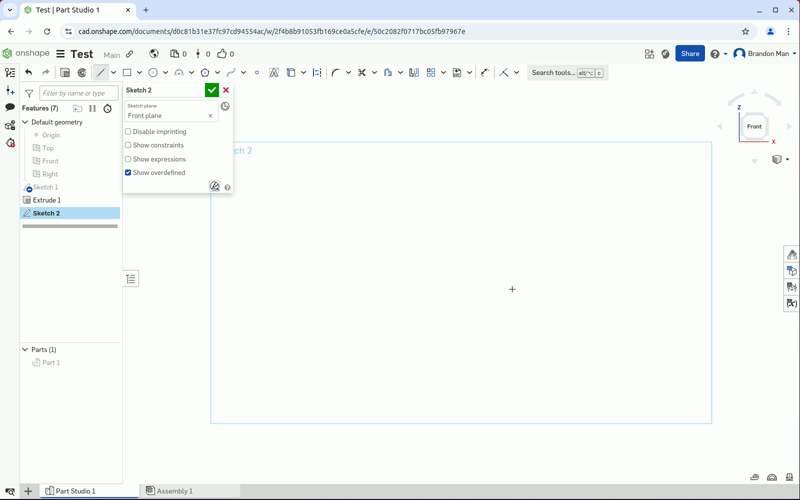
click(512, 288)
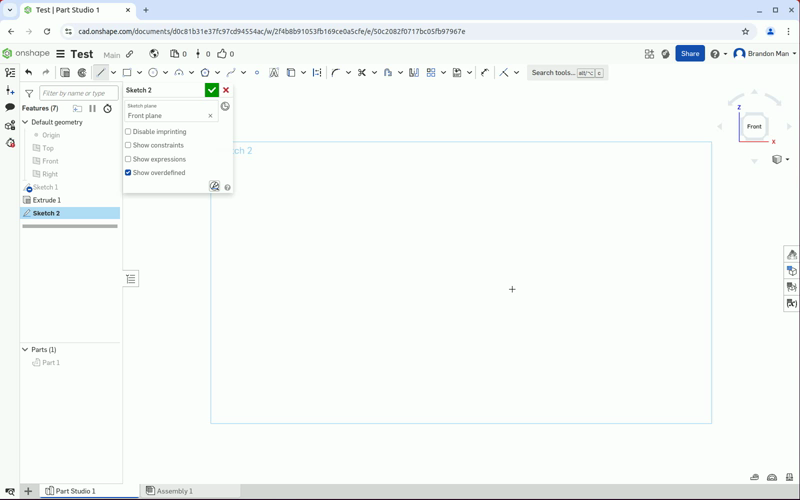
key_up(shift)
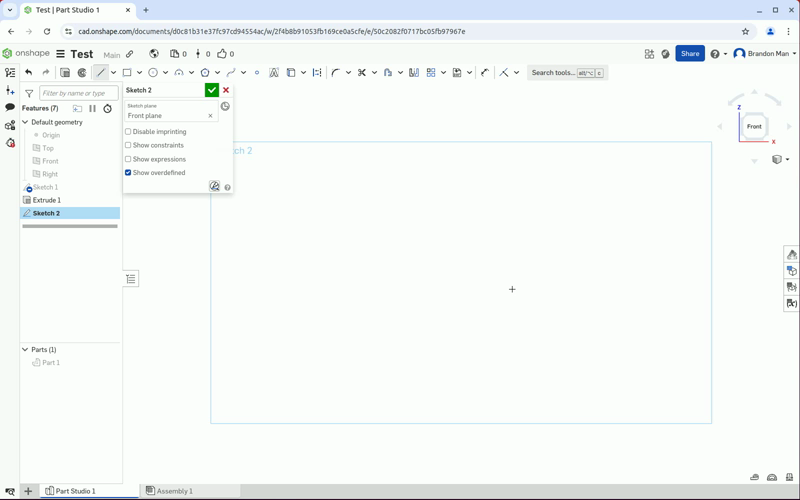
key_down(shift)
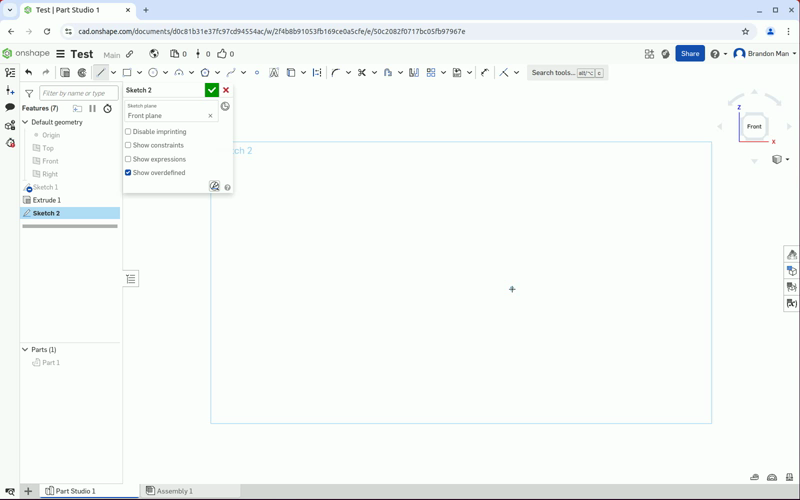
mouse_move(542, 288)
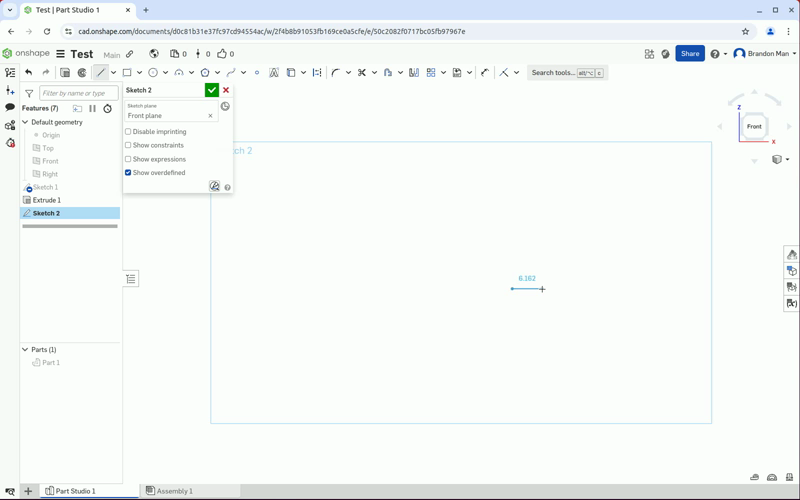
mouse_move(544, 288)
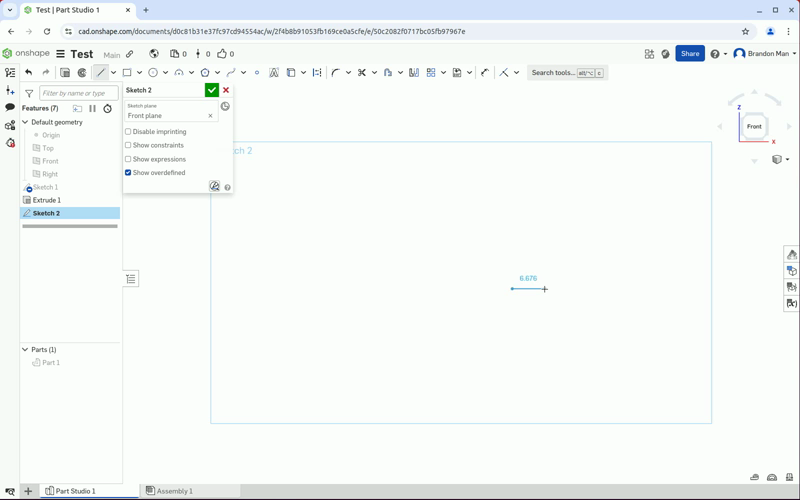
click(544, 288)
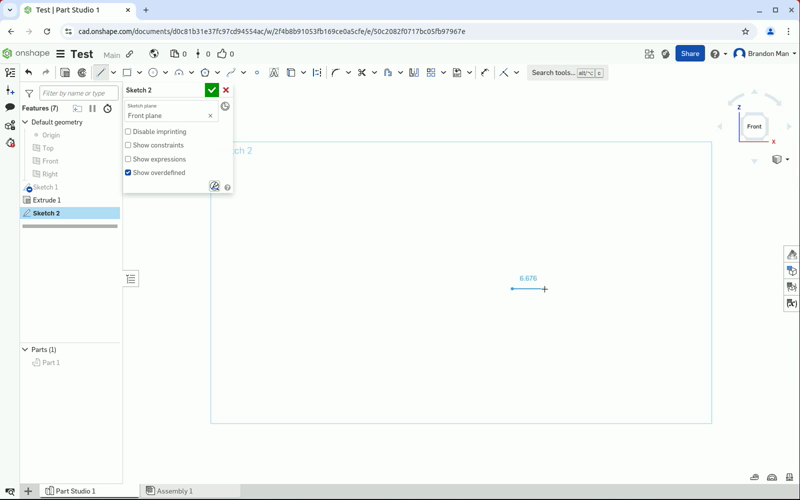
key_up(shift)
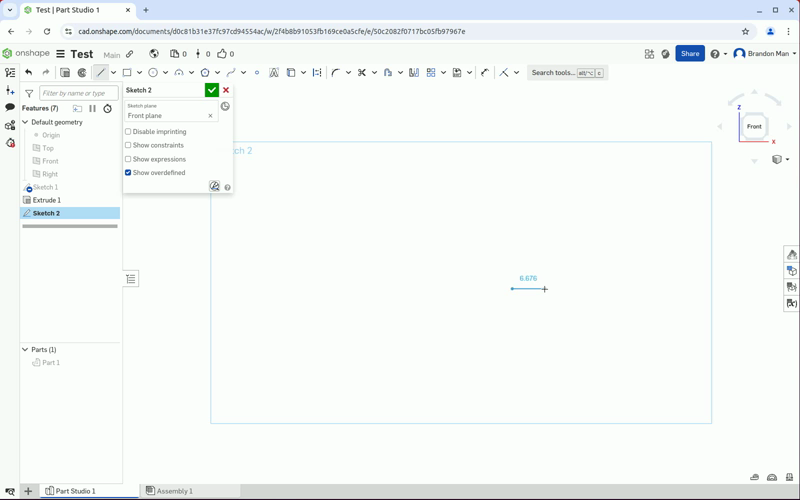
key_down(shift)
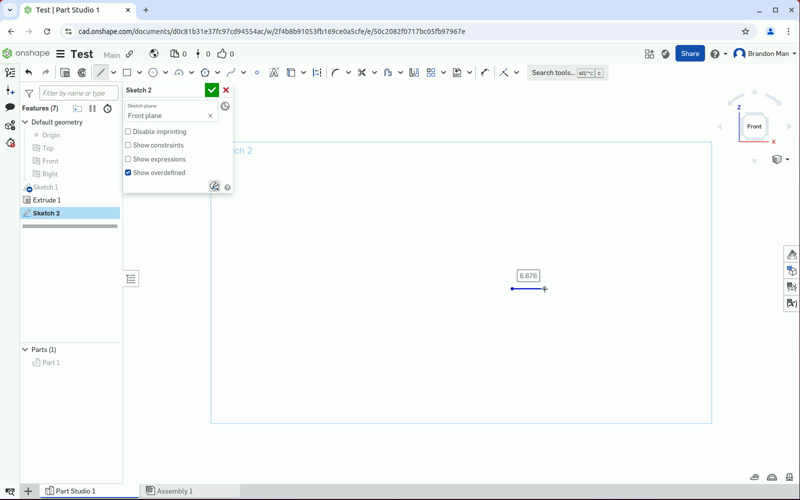
mouse_move(574, 288)
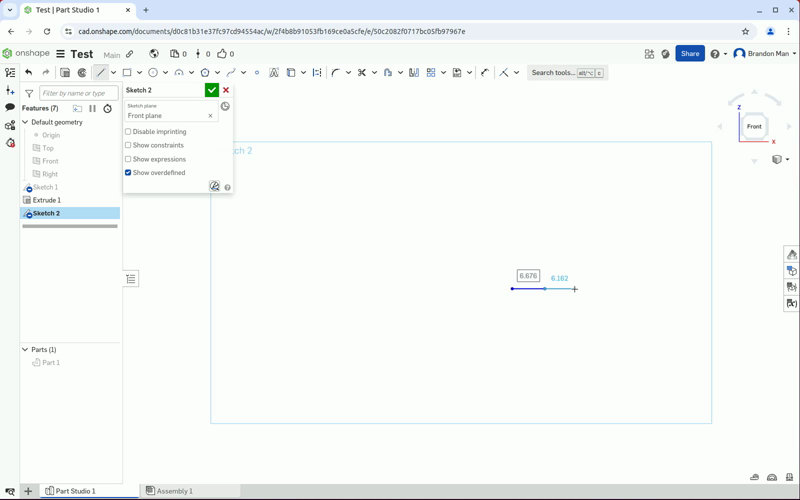
mouse_move(544, 283)
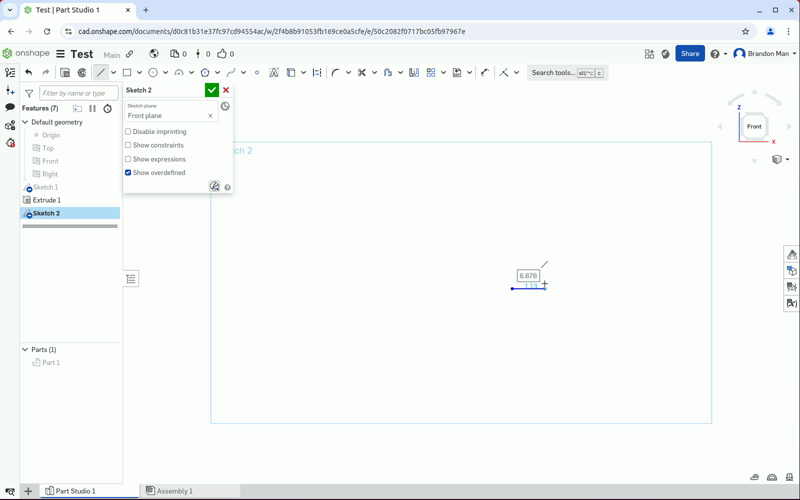
scroll(6)
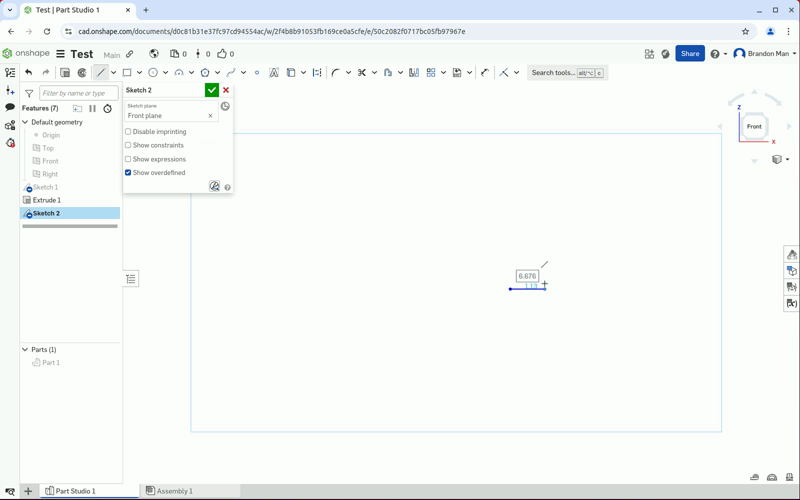
scroll(6)
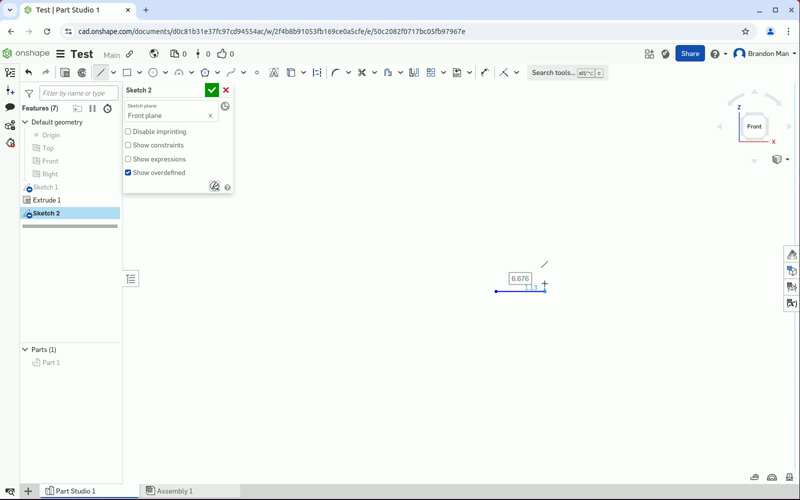
scroll(6)
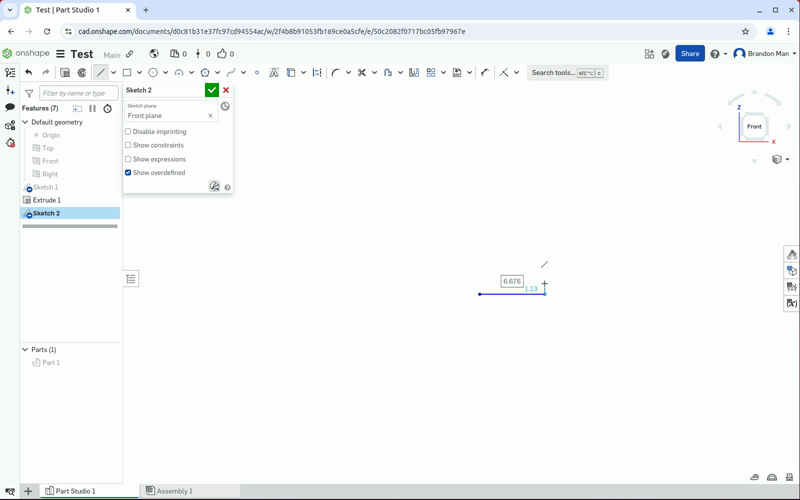
scroll(6)
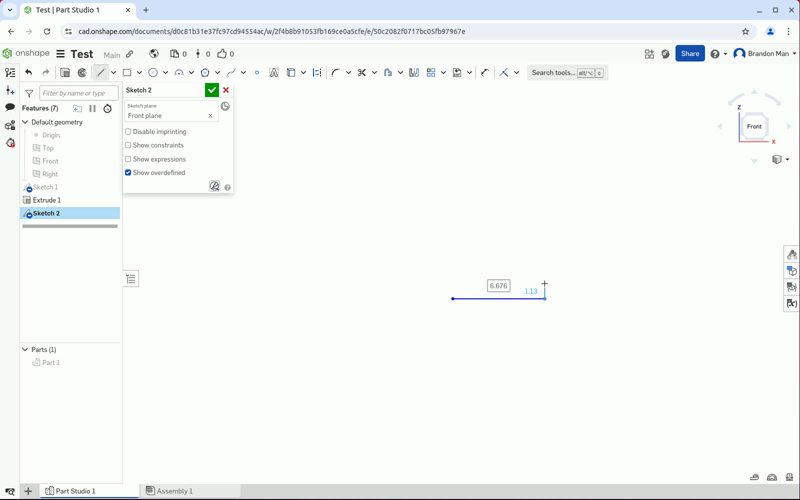
scroll(6)
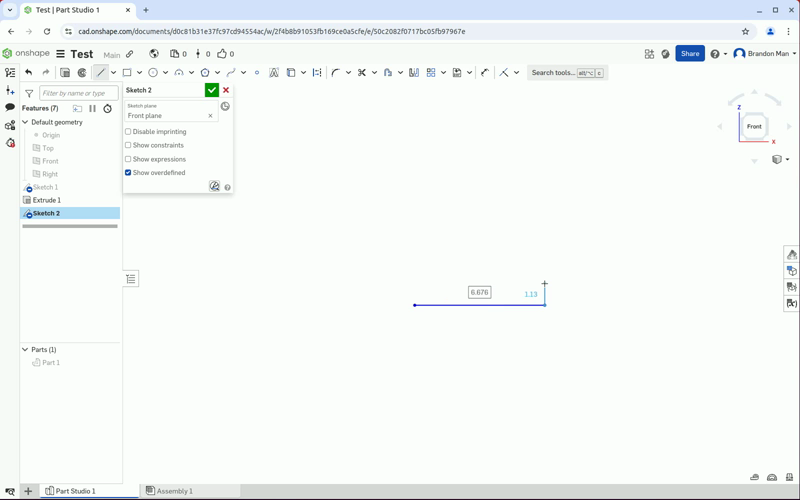
scroll(6)
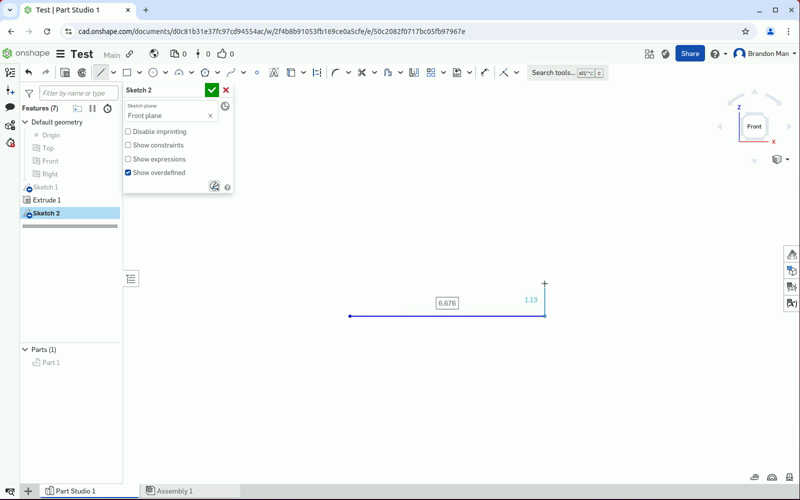
scroll(6)
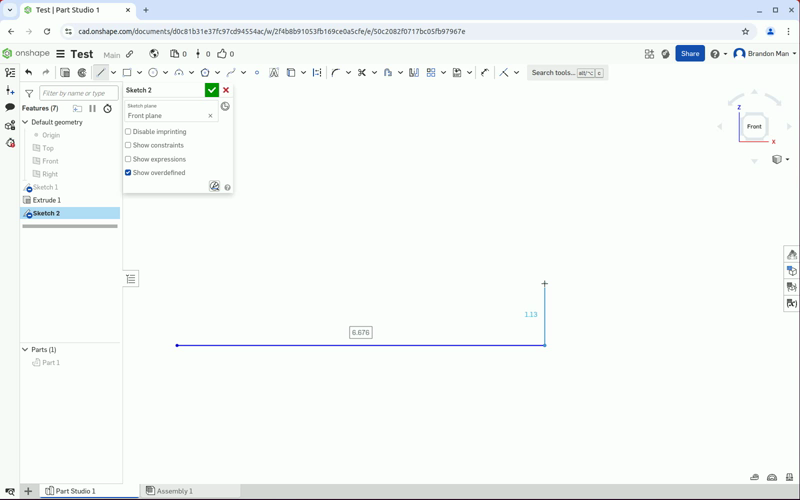
click(544, 283)
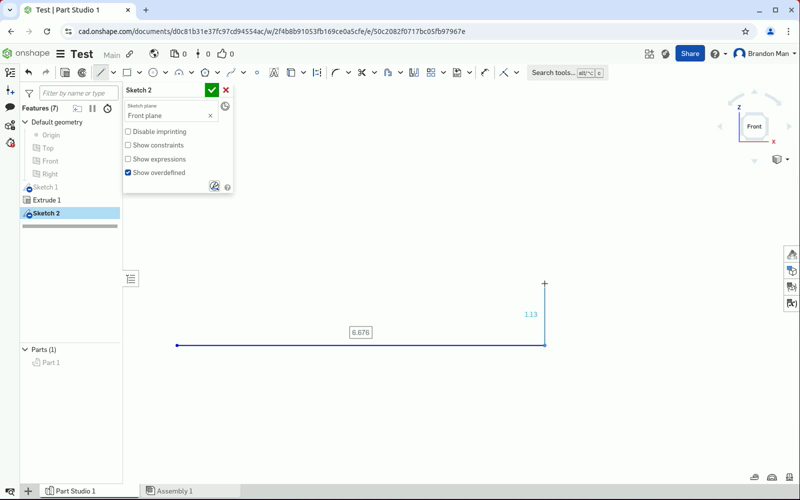
scroll(-6)
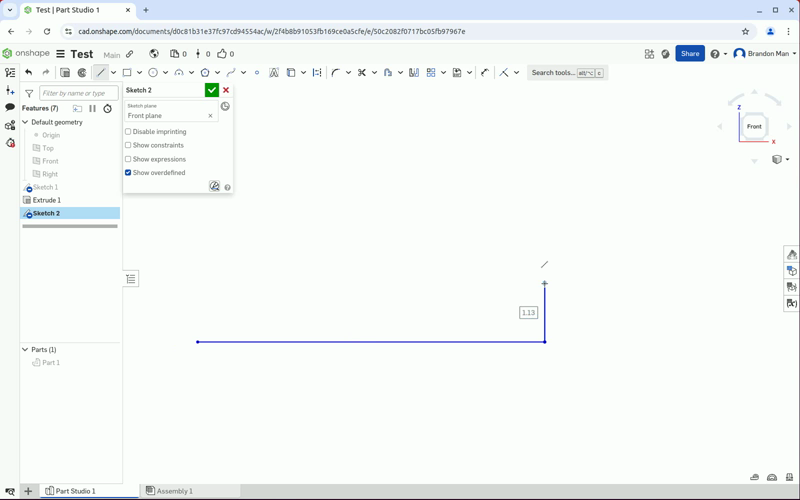
scroll(-6)
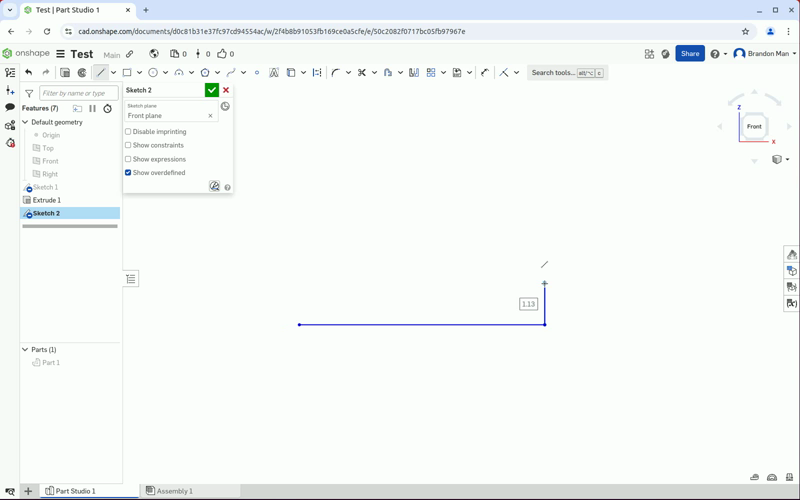
scroll(-6)
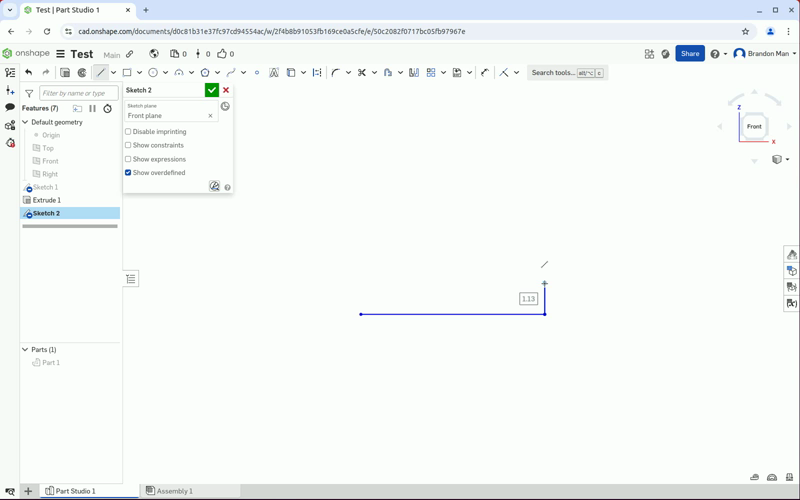
scroll(-6)
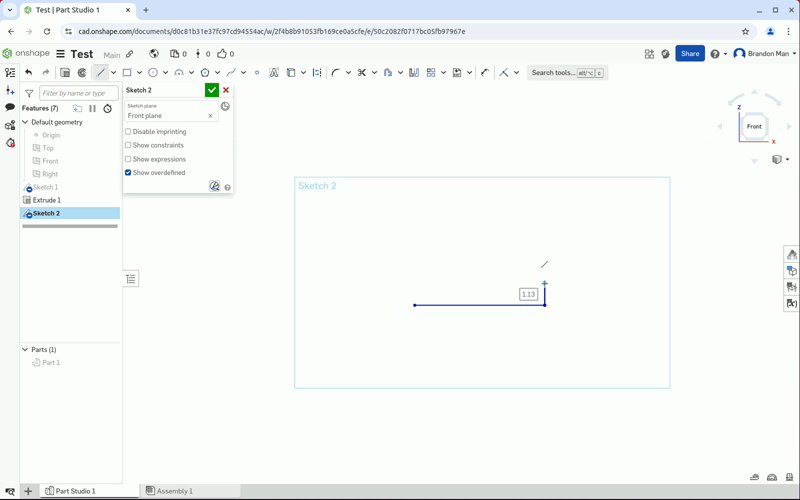
scroll(-6)
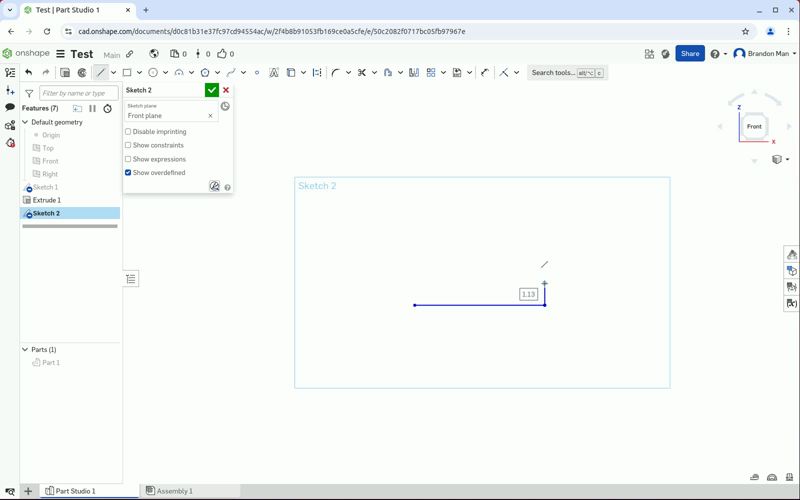
scroll(-6)
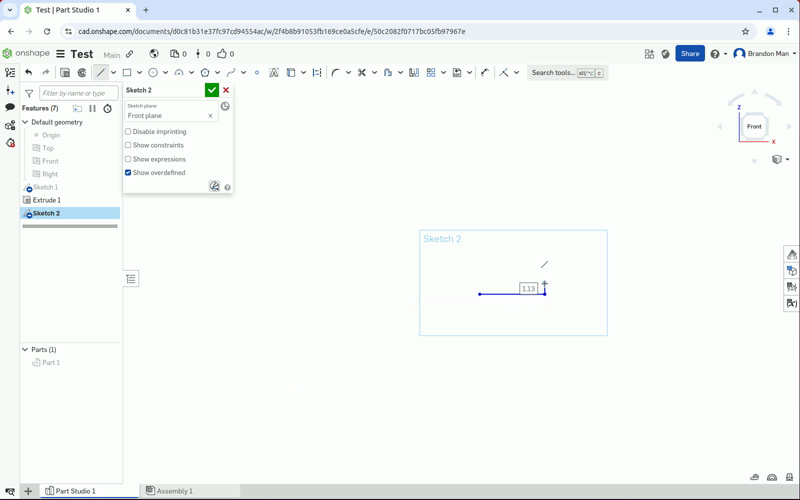
scroll(-6)
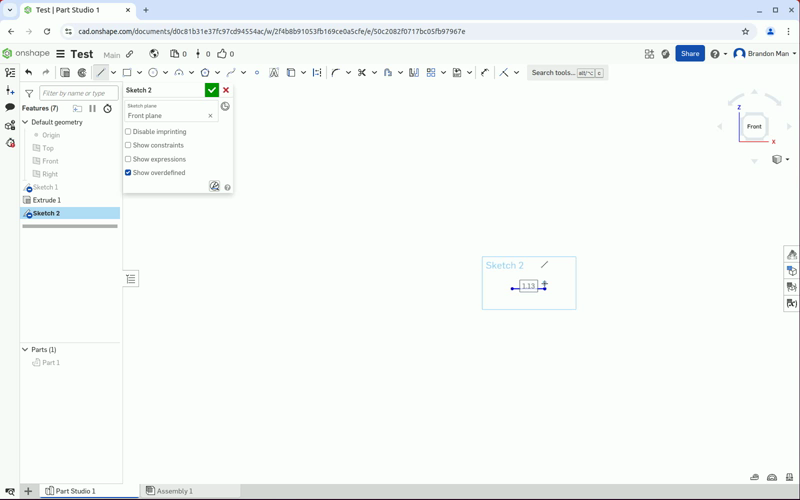
key_up(shift)
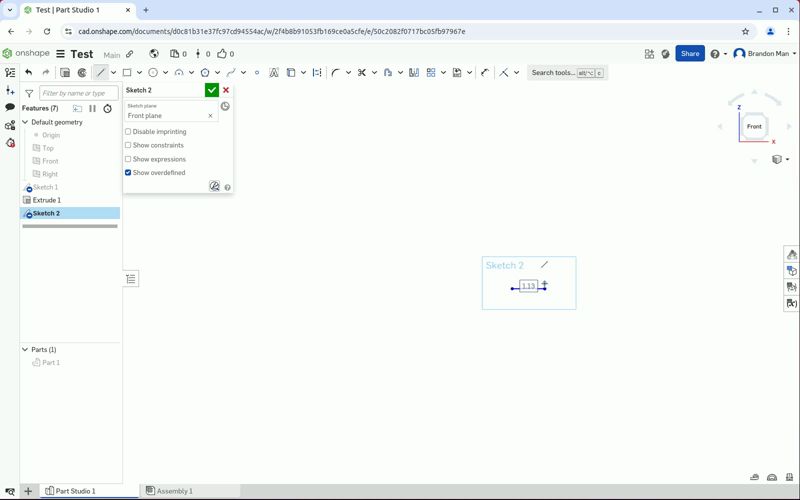
key_down(shift)
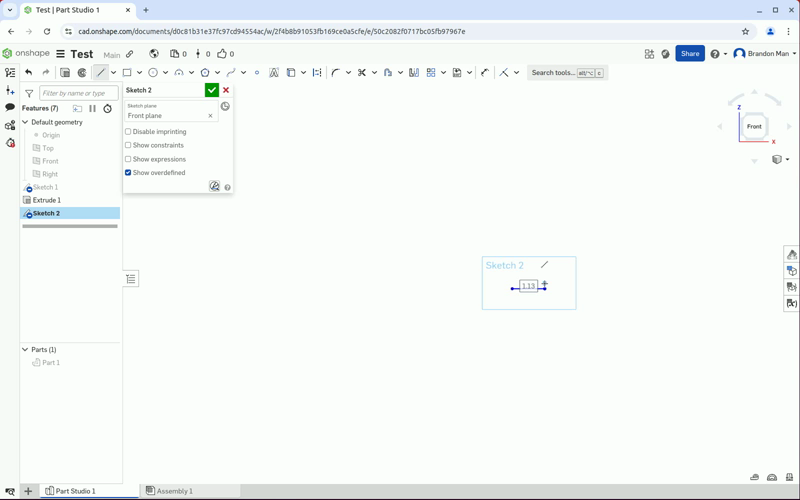
mouse_move(574, 283)
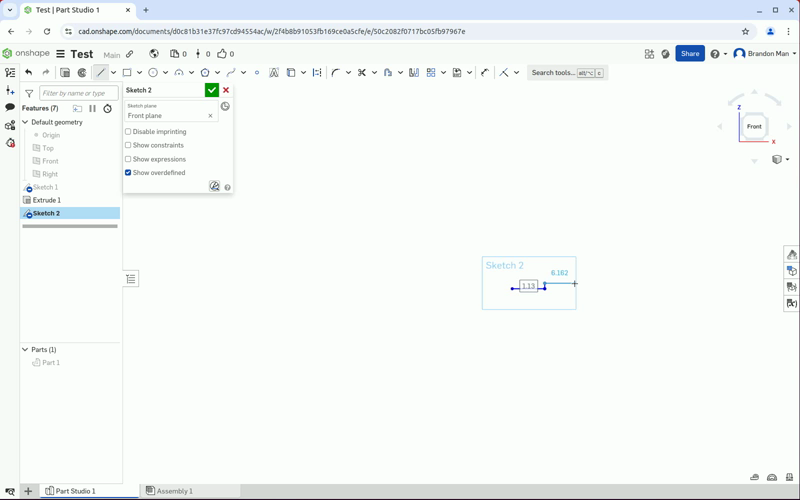
mouse_move(512, 283)
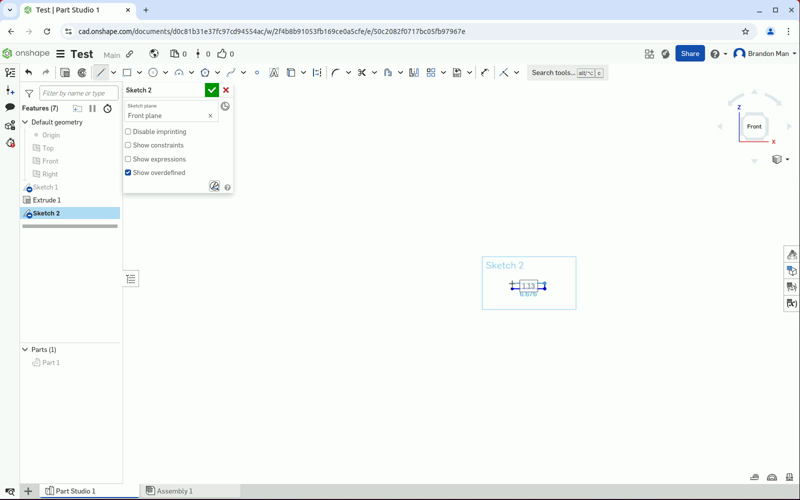
click(512, 283)
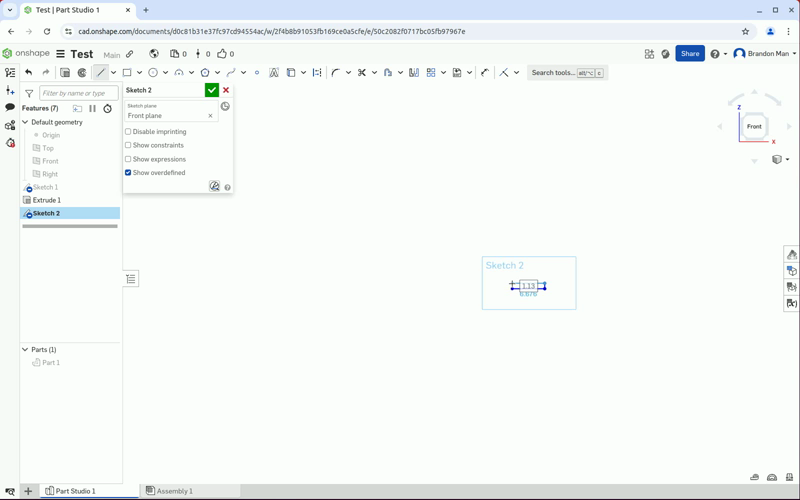
key_up(shift)
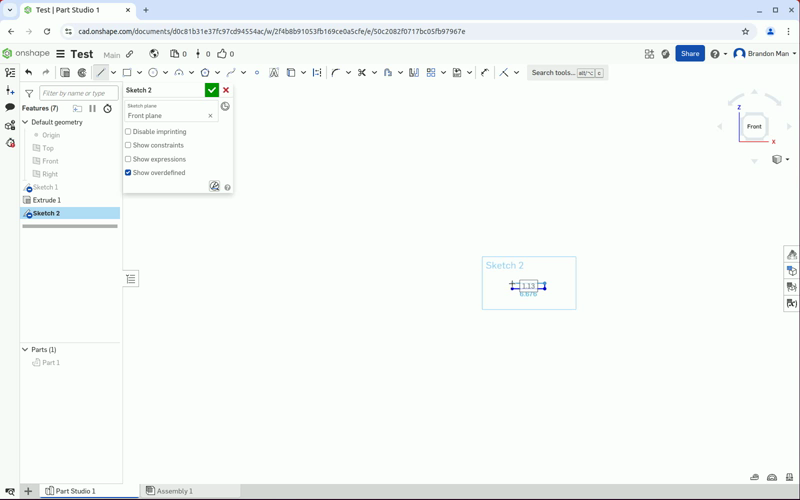
mouse_move(542, 283)
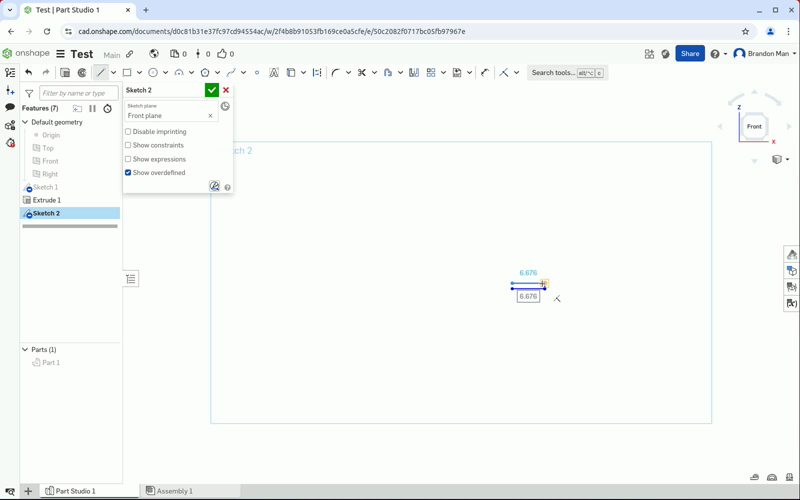
key_down(shift)
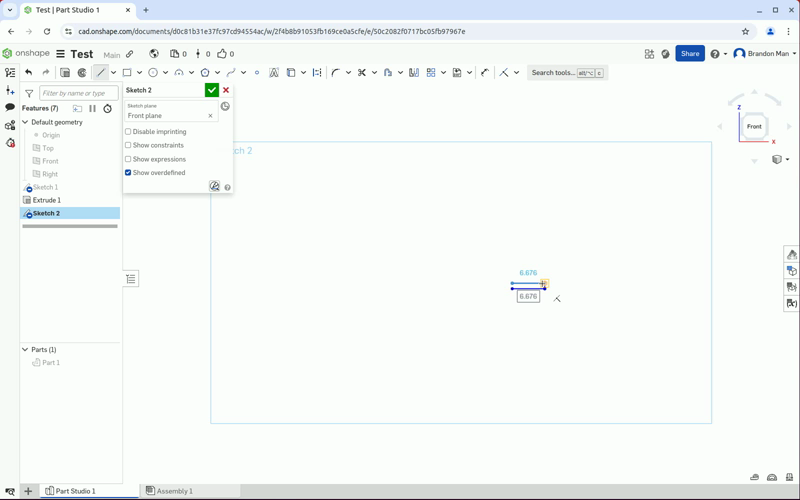
mouse_move(512, 288)
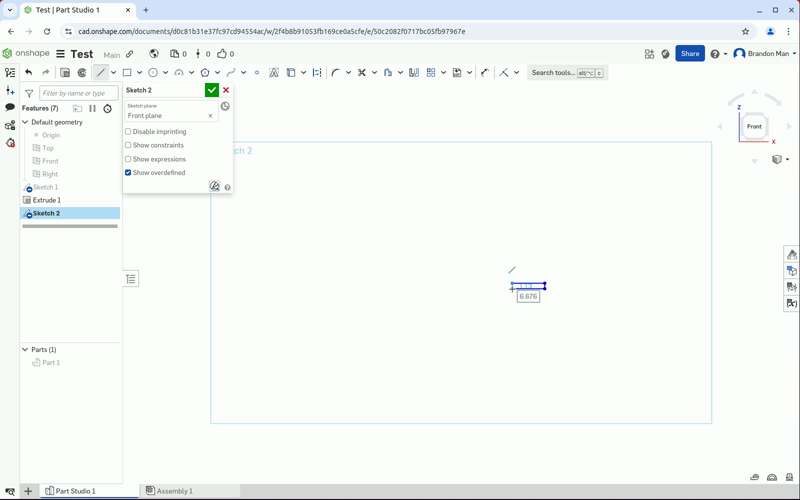
scroll(6)
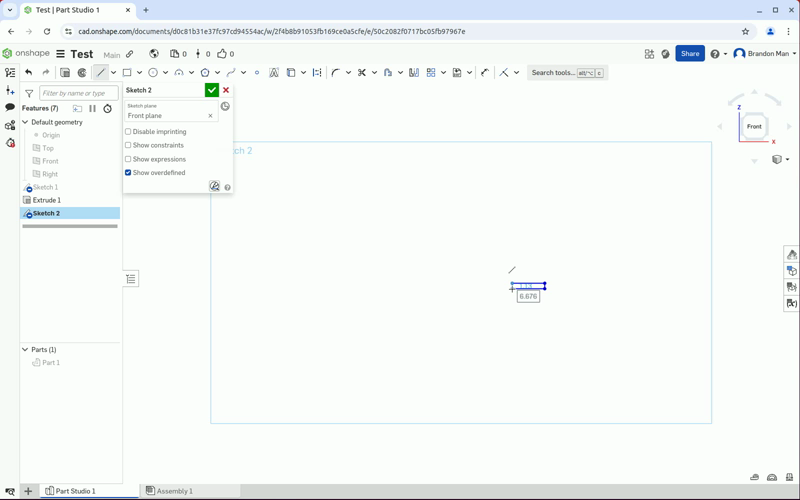
scroll(6)
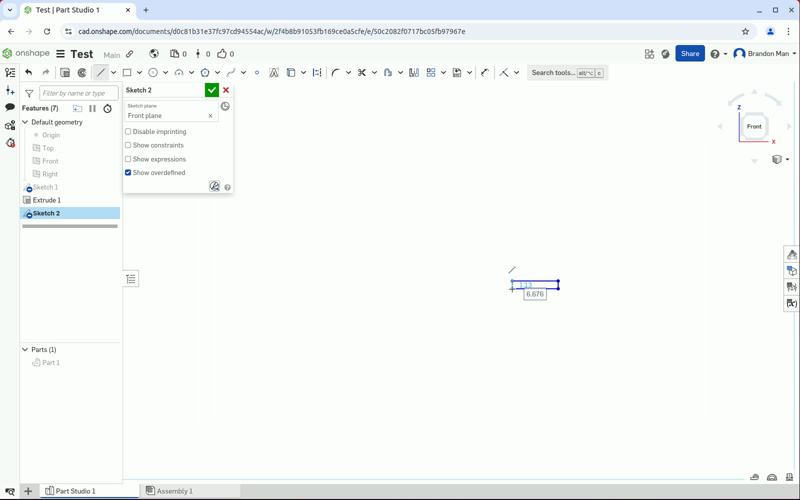
scroll(6)
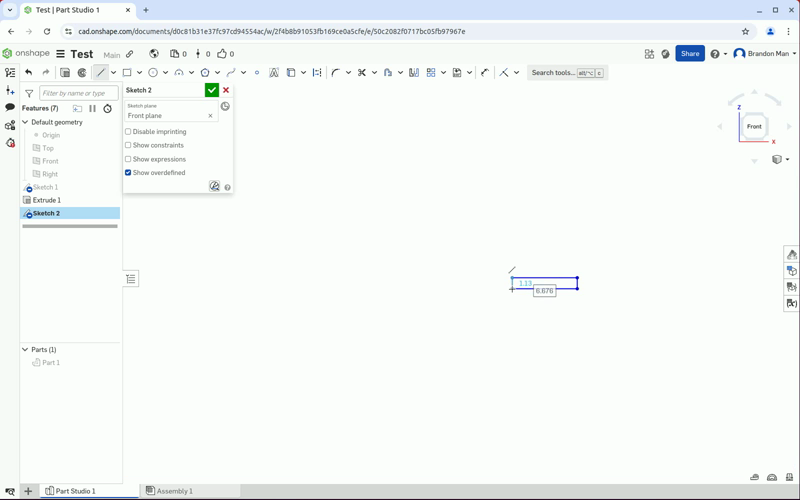
scroll(6)
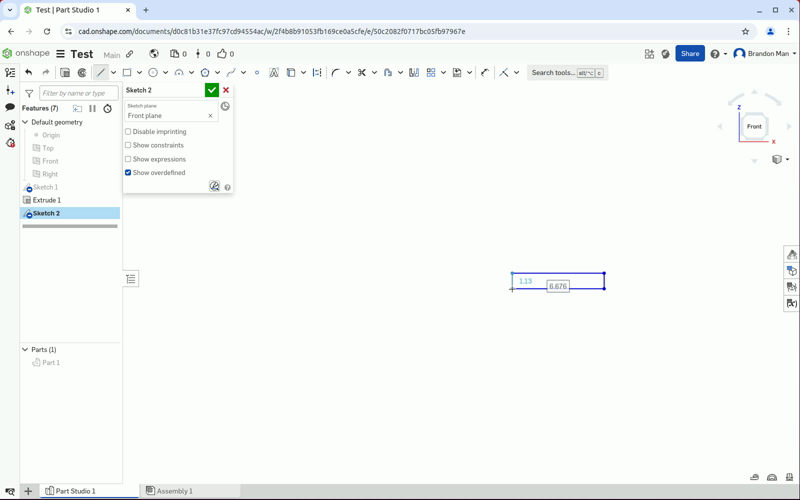
scroll(6)
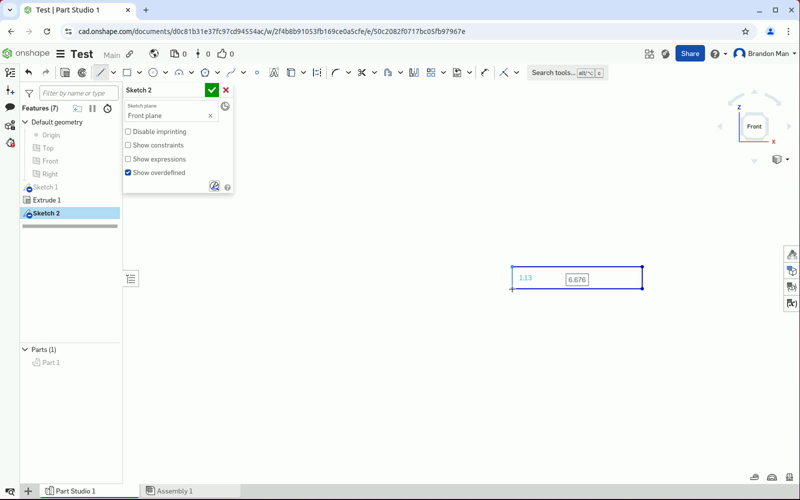
scroll(6)
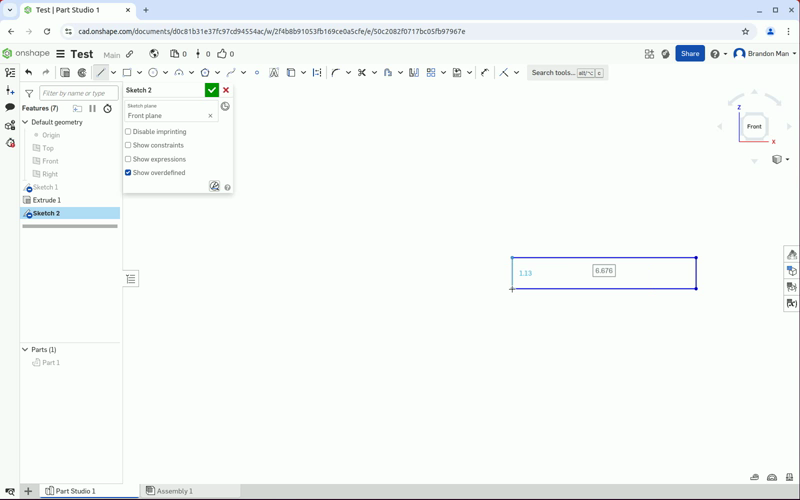
scroll(6)
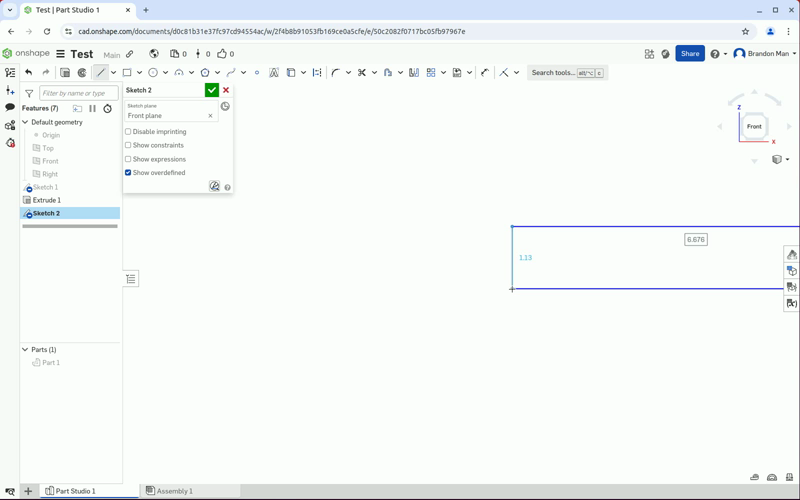
key_up(shift)
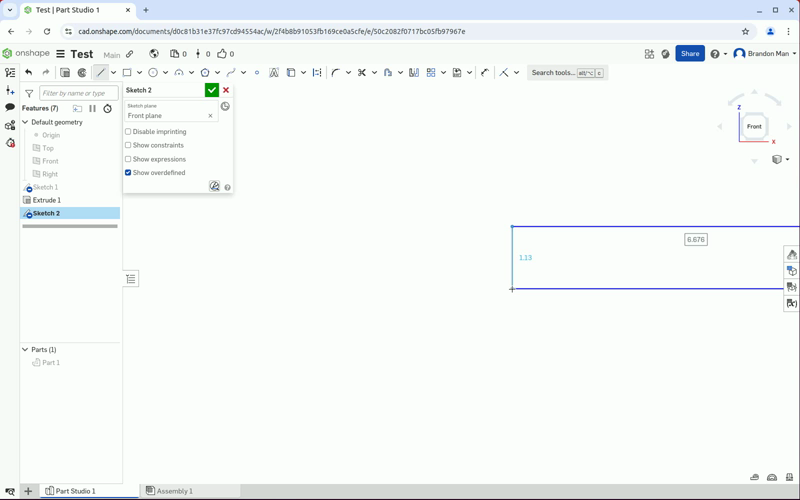
click(512, 288)
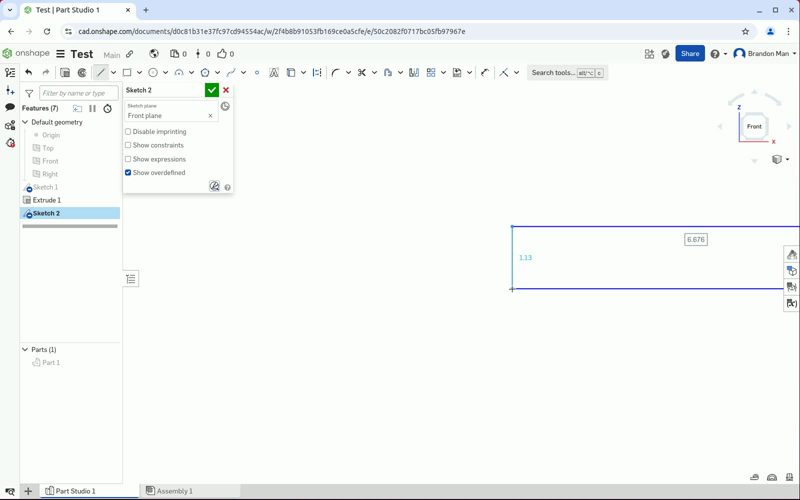
scroll(-6)
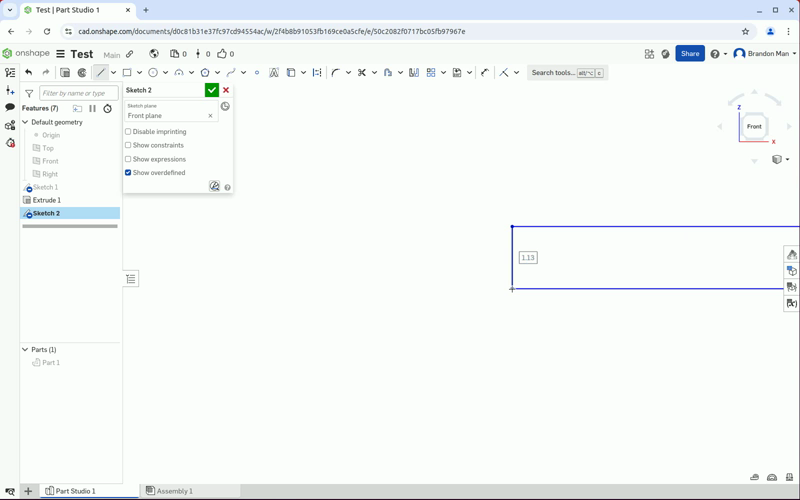
scroll(-6)
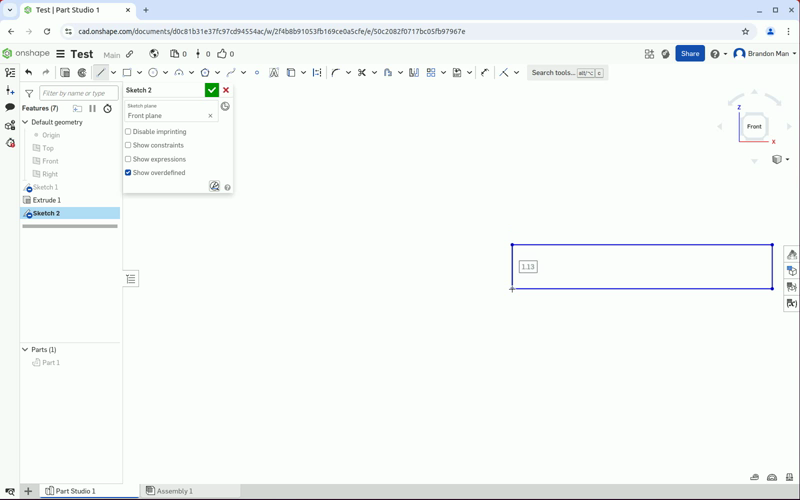
scroll(-6)
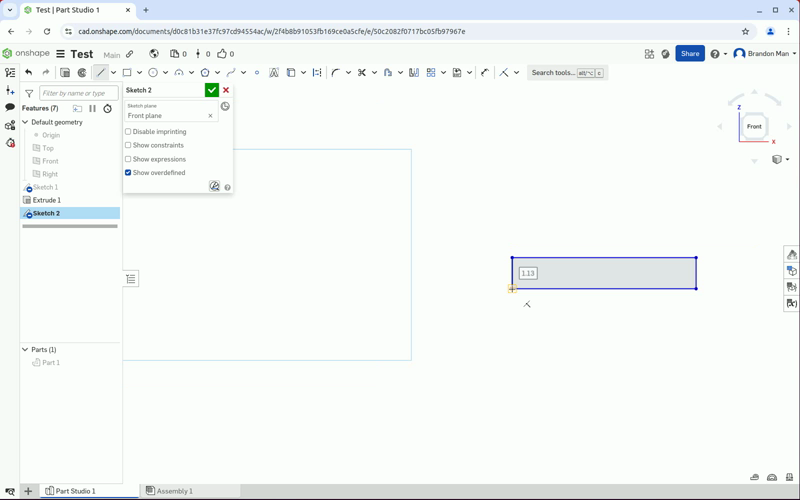
scroll(-6)
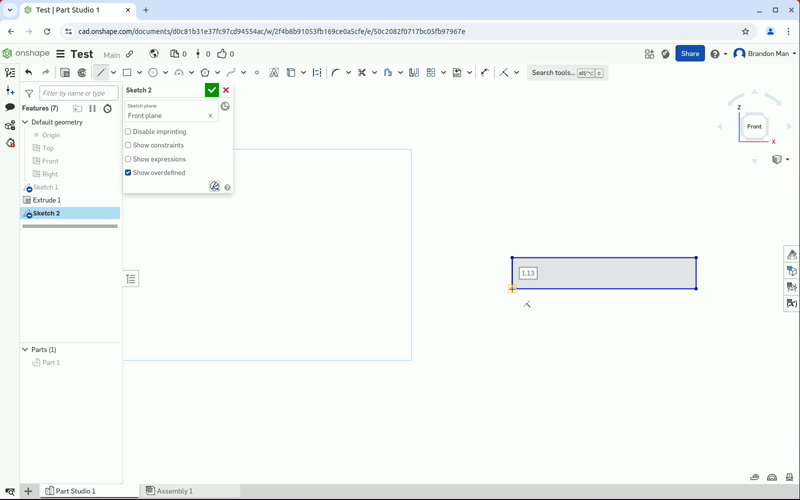
scroll(-6)
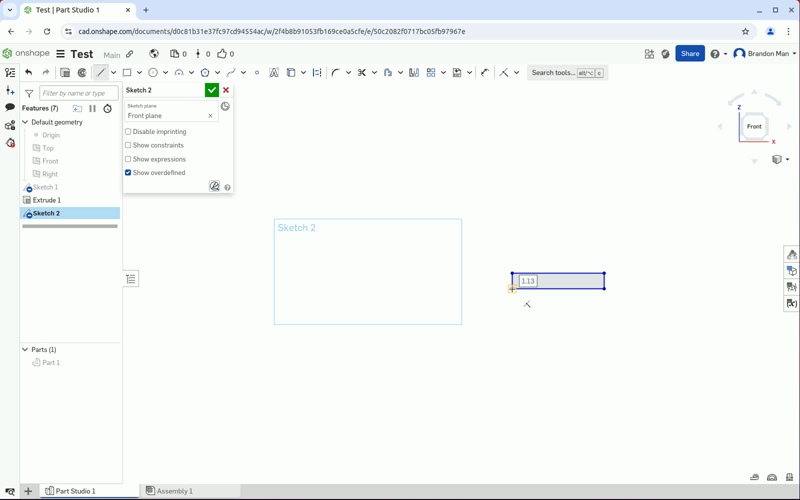
scroll(-6)
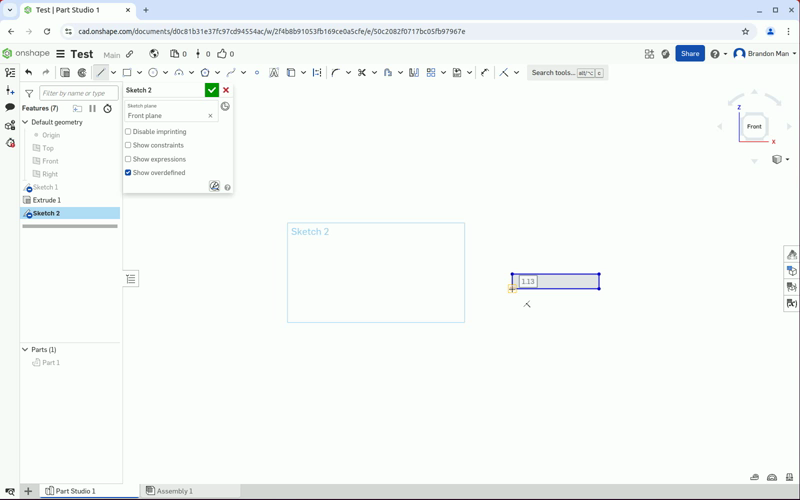
scroll(-6)
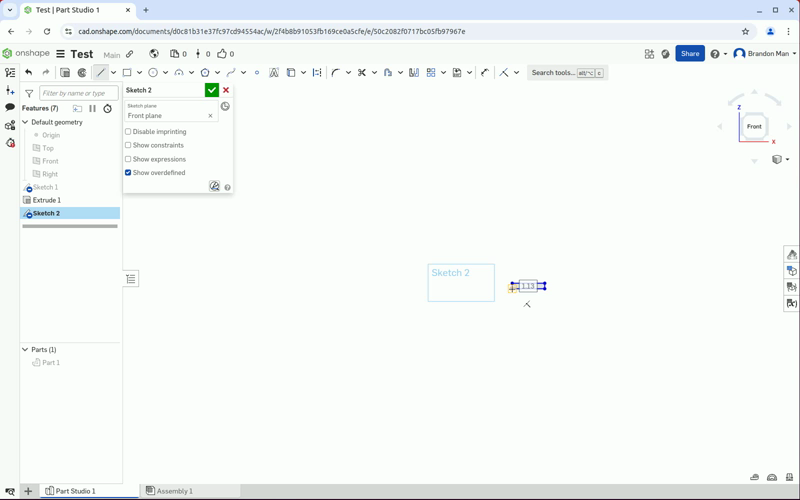
key(esc)
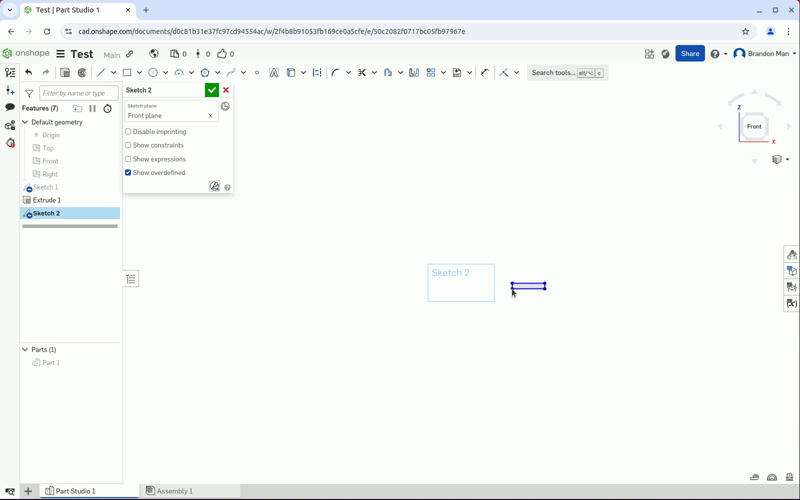
mouse_move(527, 285)
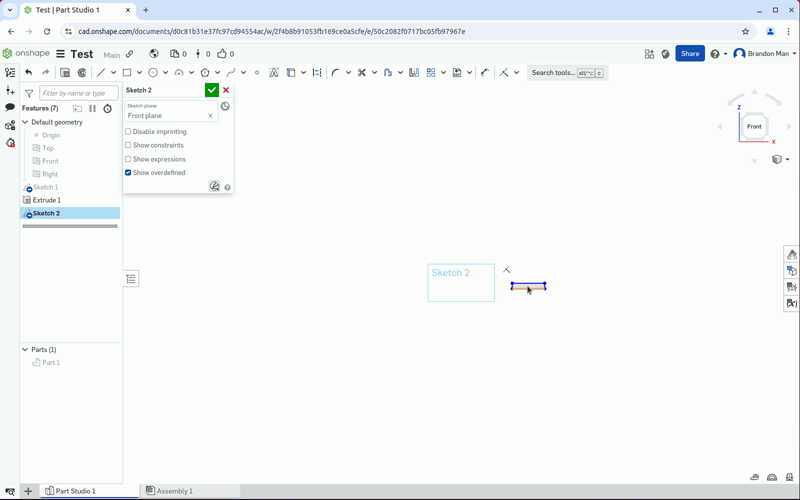
scroll(6)
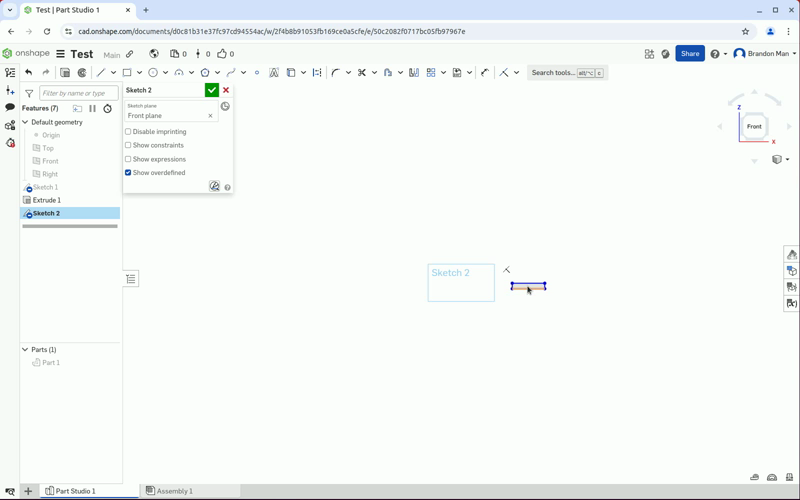
scroll(6)
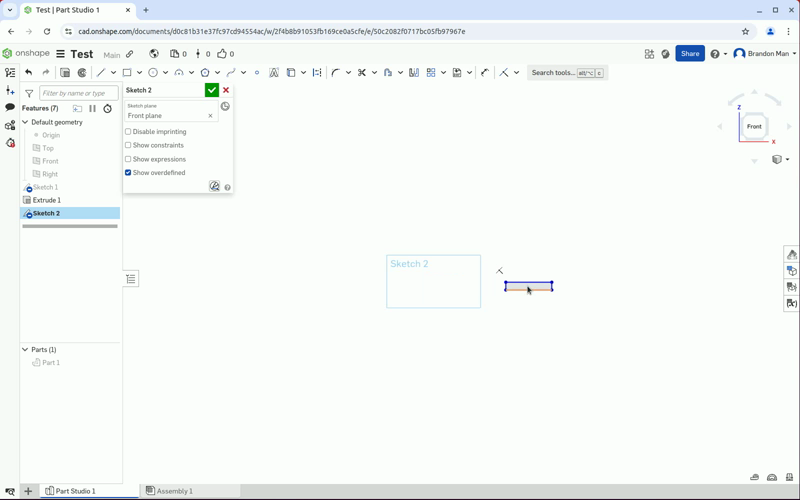
scroll(6)
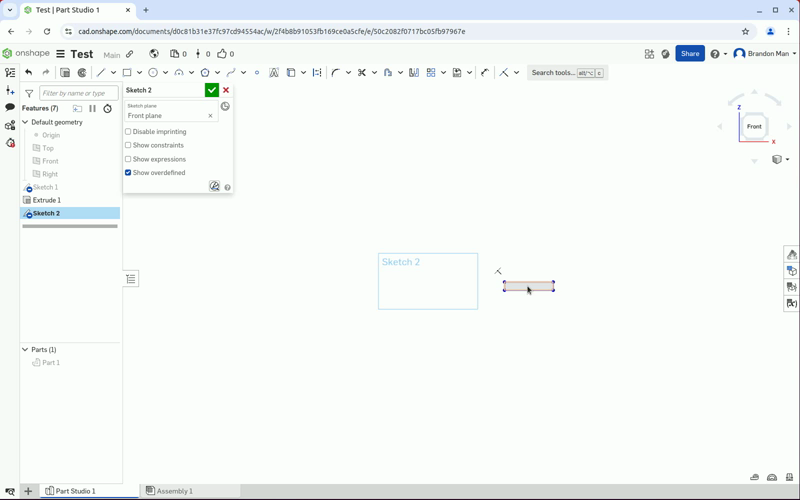
scroll(6)
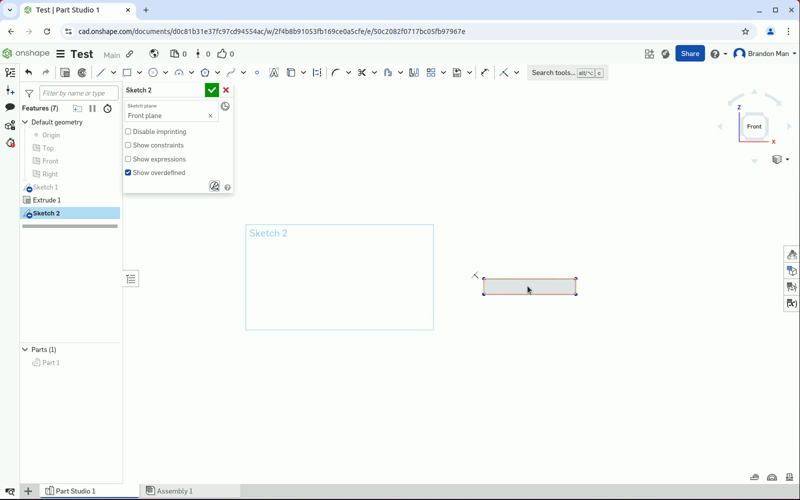
scroll(6)
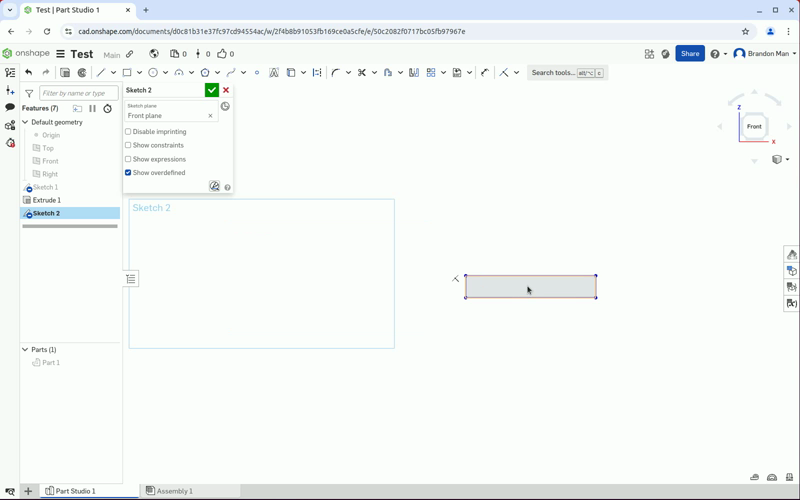
scroll(6)
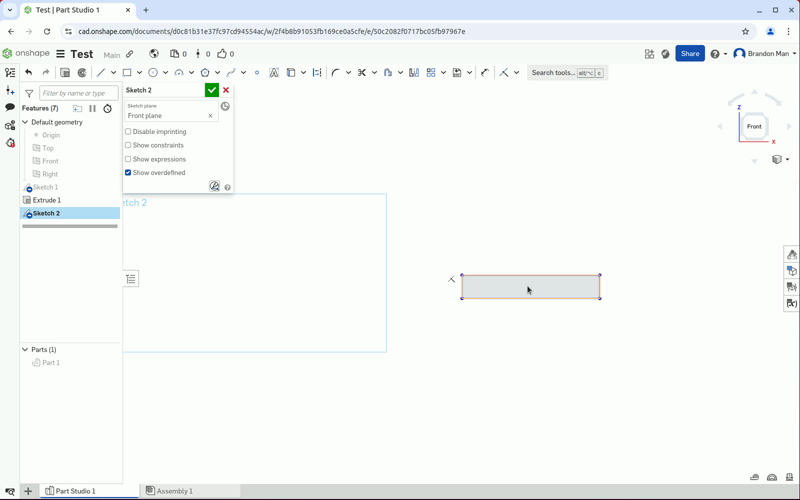
scroll(6)
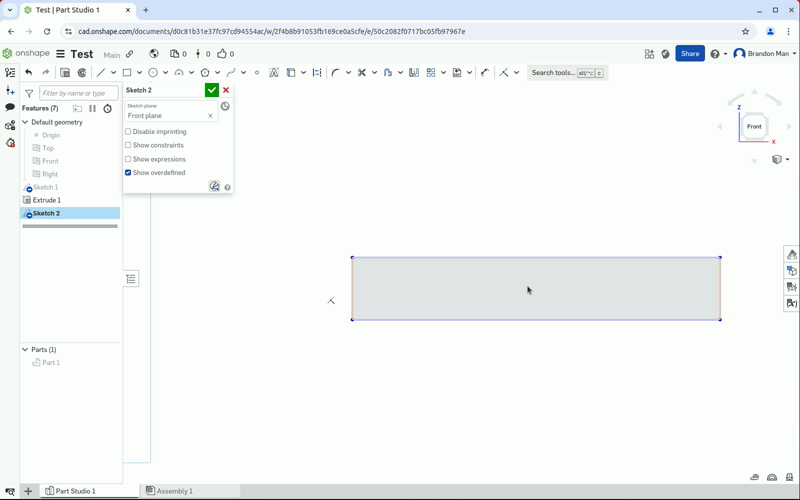
click(527, 285)
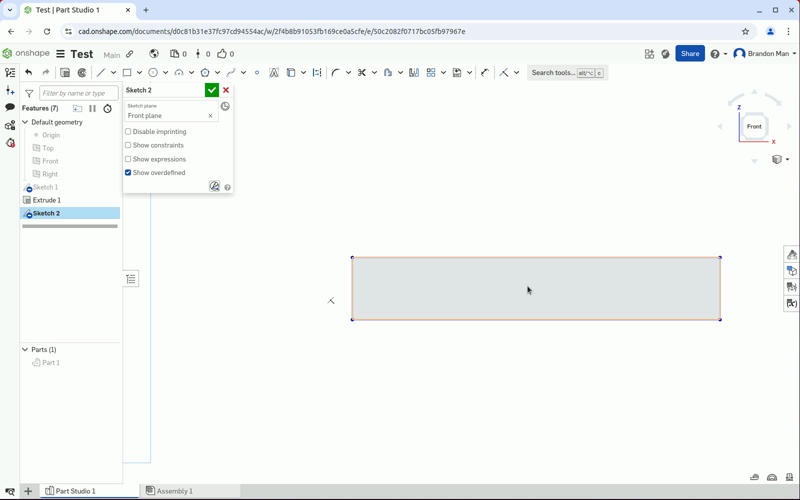
scroll(-6)
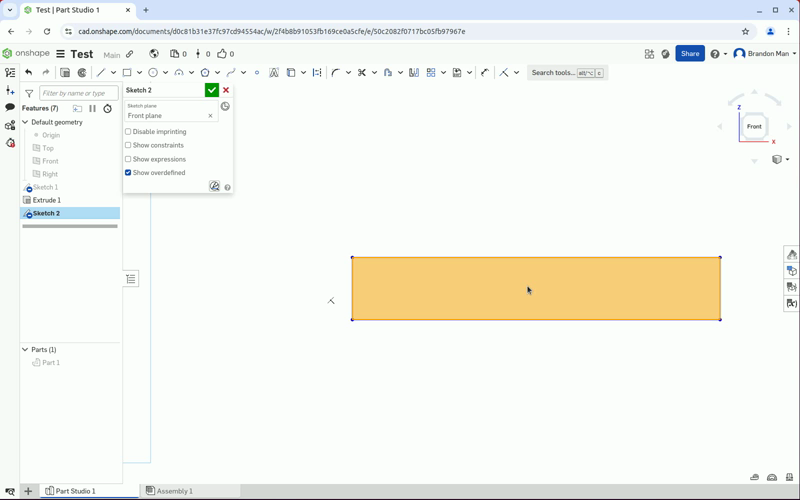
scroll(-6)
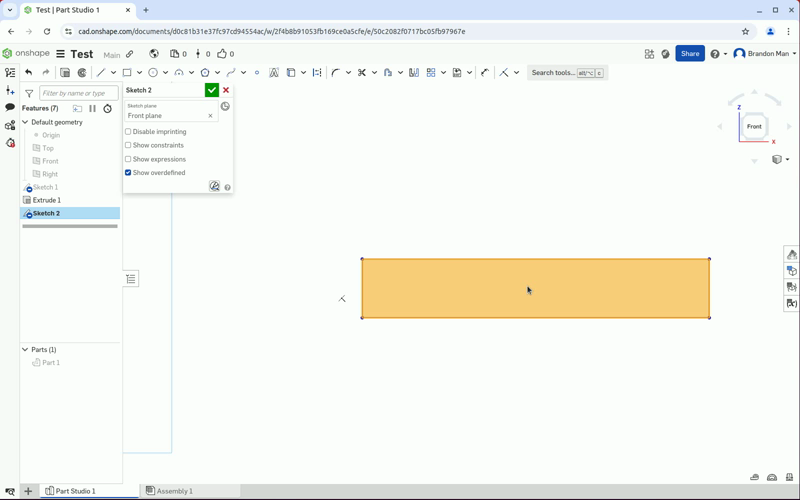
scroll(-6)
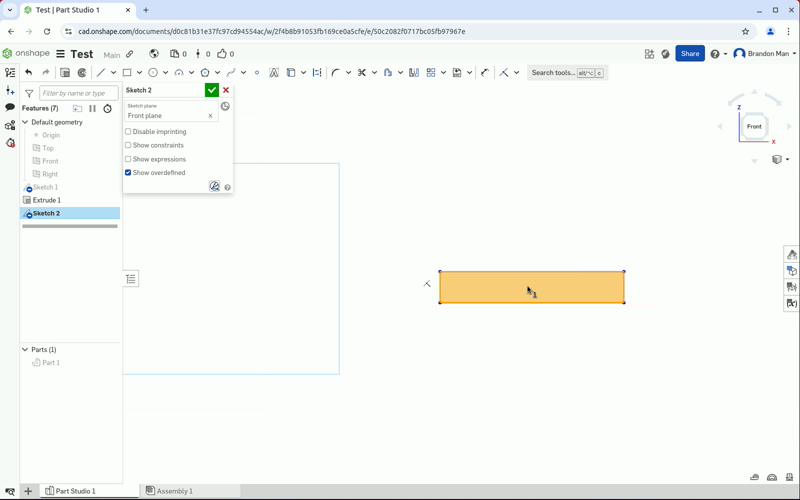
scroll(-6)
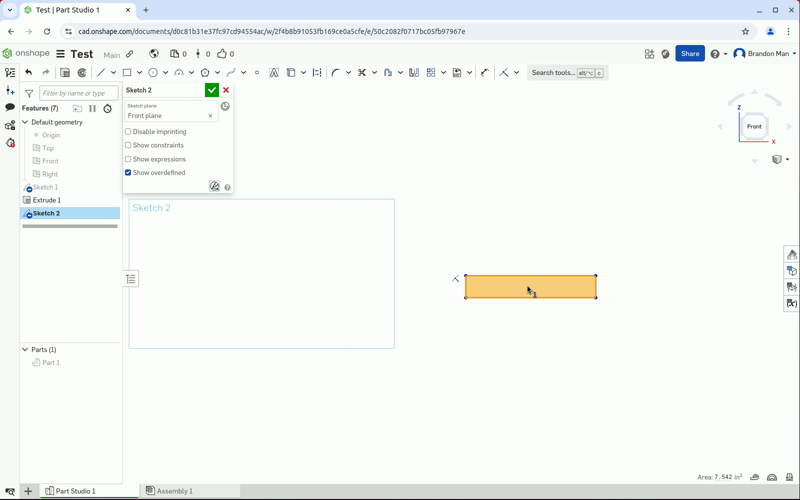
scroll(-6)
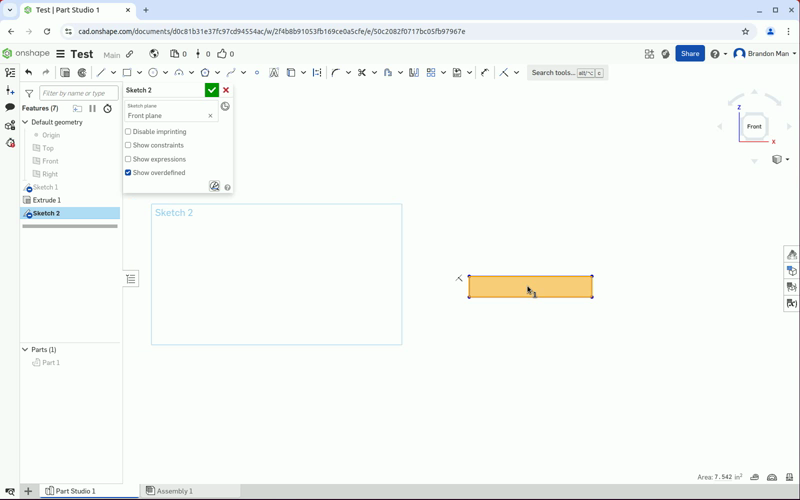
scroll(-6)
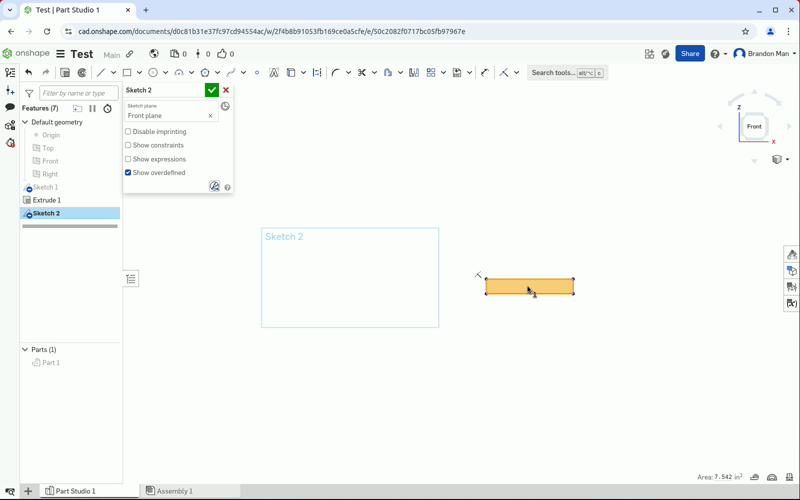
scroll(-6)
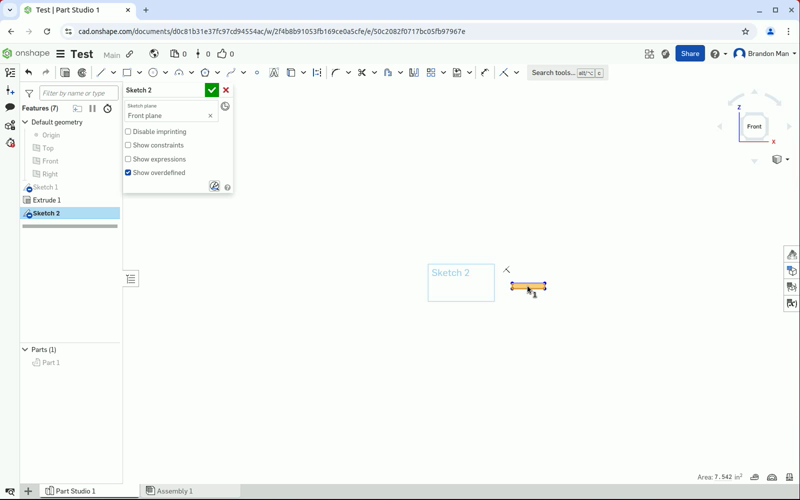
mouse_move(73, 352)
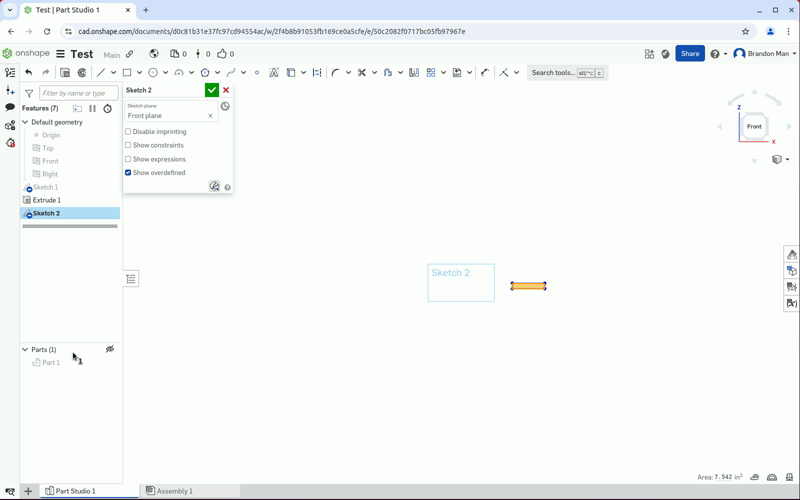
key(shift+y)
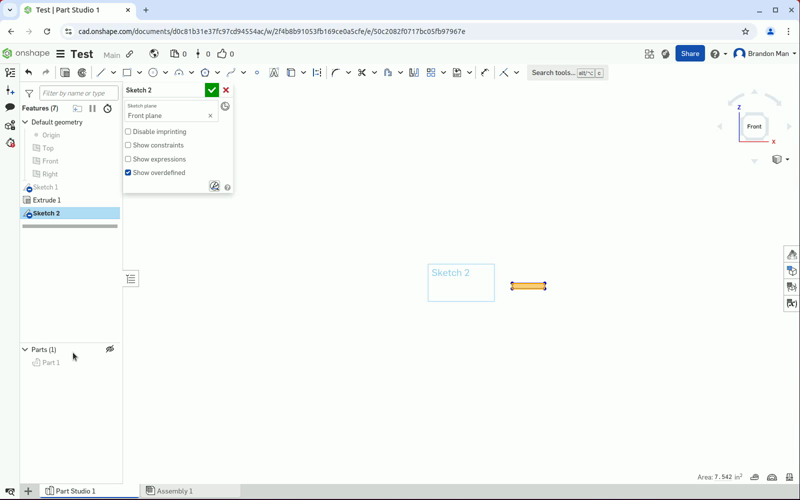
key(shift+e)
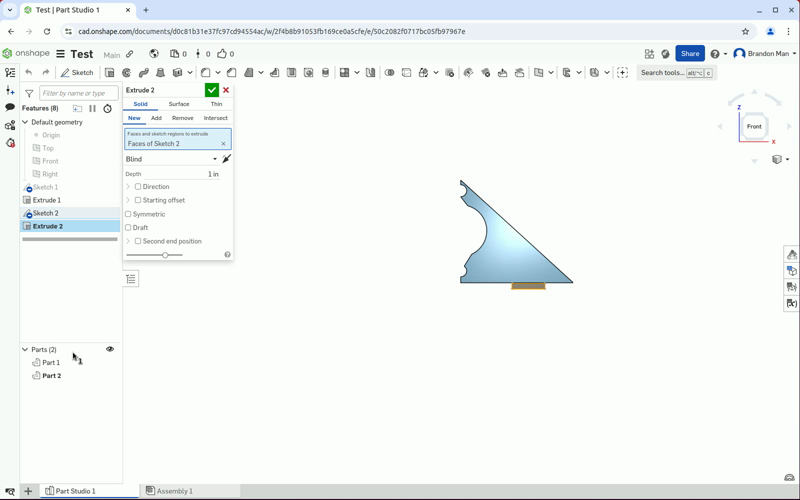
mouse_move(143, 106)
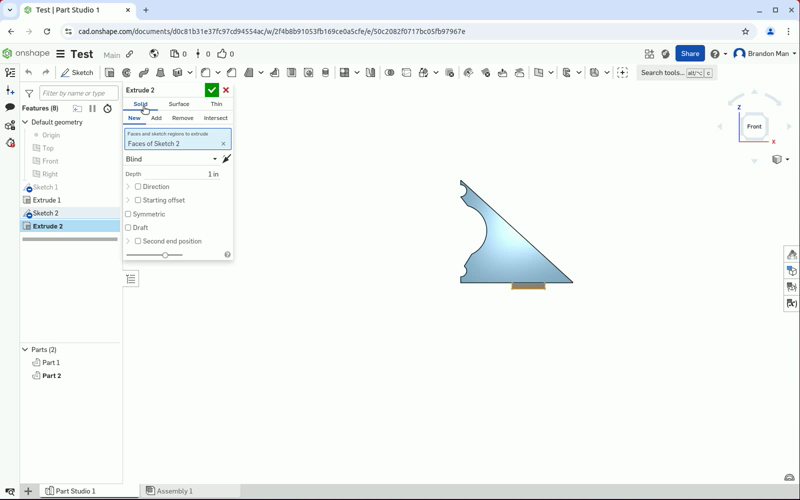
click(143, 106)
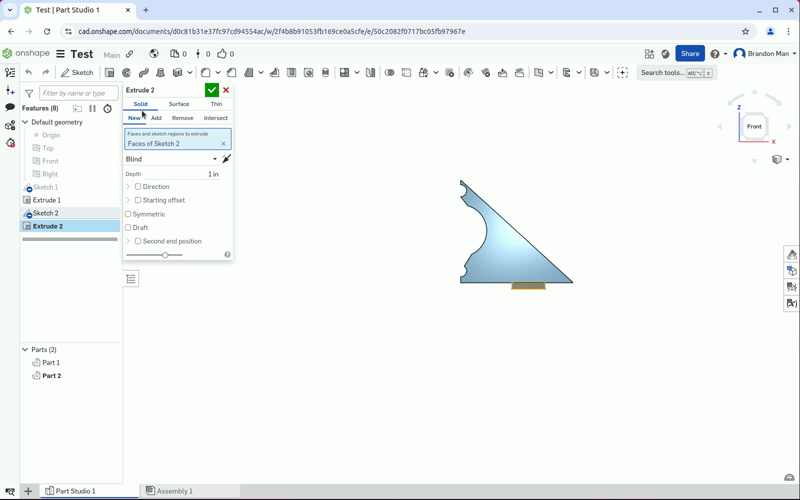
mouse_move(137, 120)
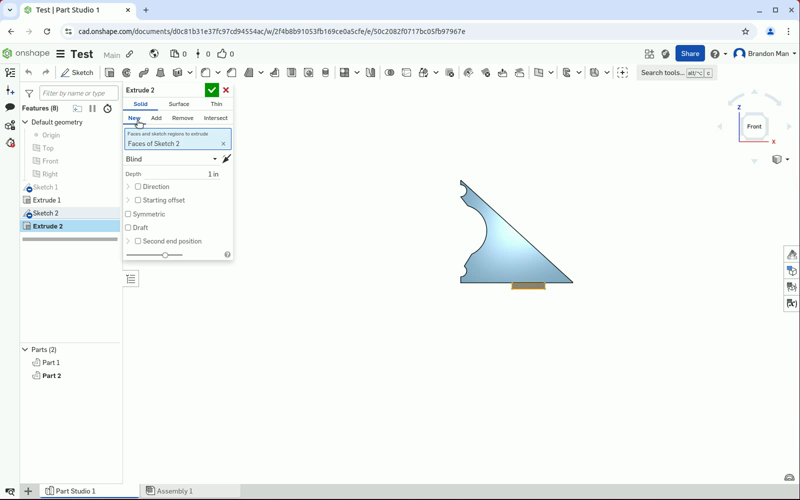
click(137, 120)
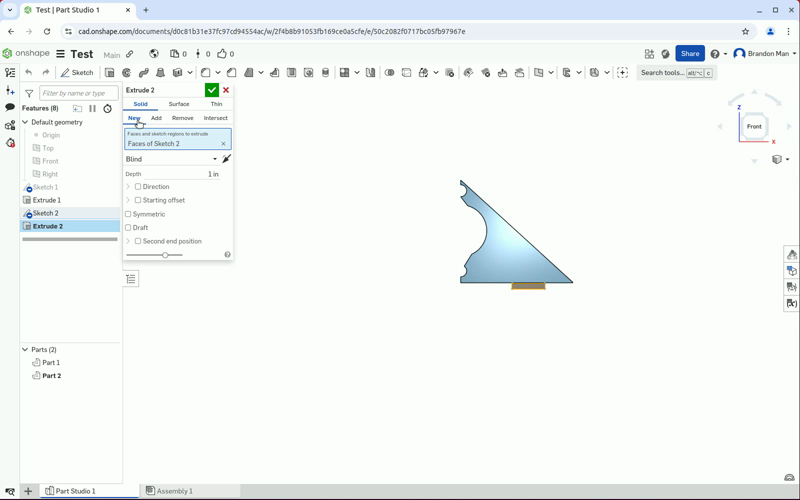
key(tab, 4)
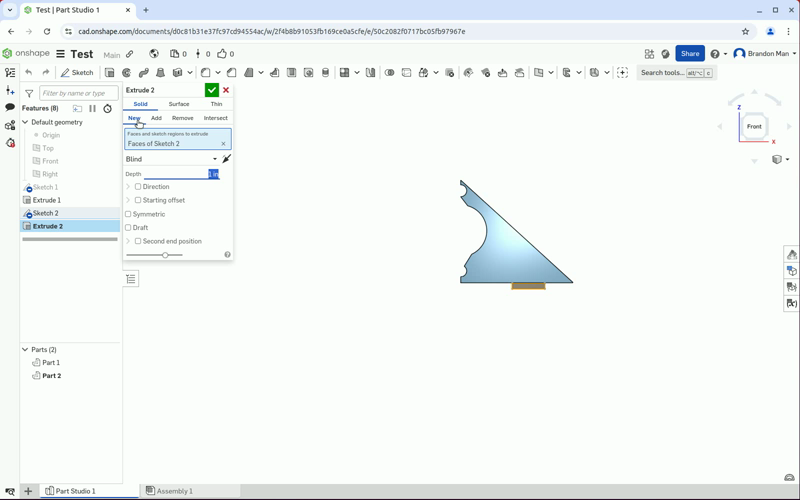
text(0.722)
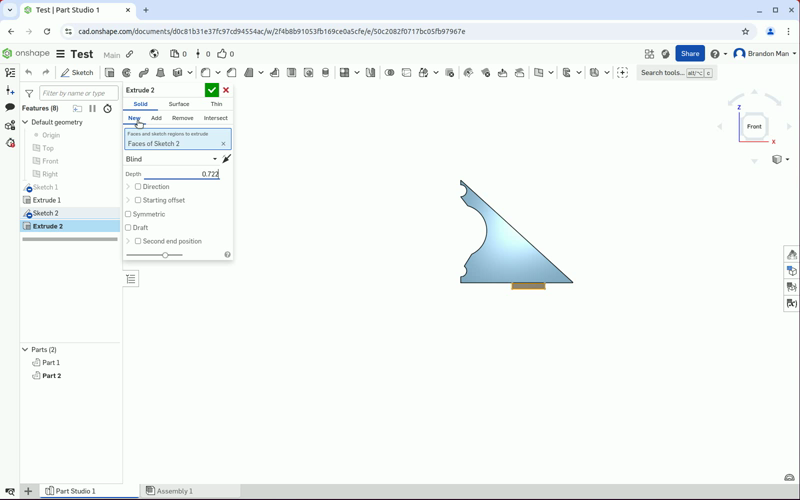
key(enter)
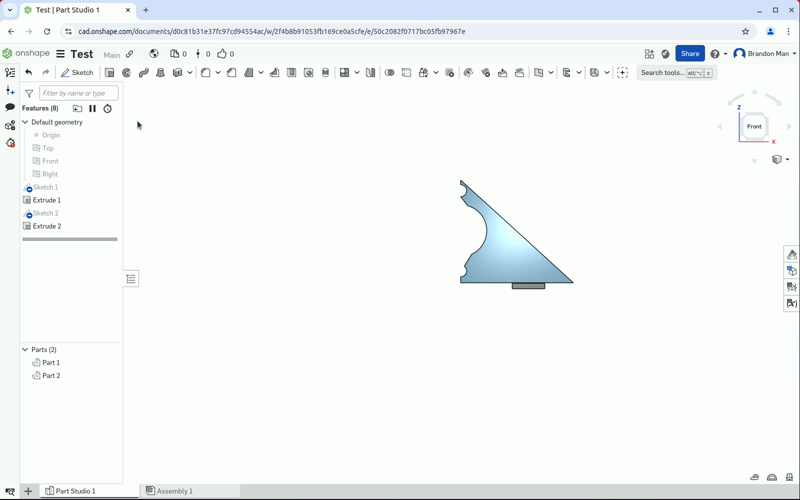
key(shift+h)
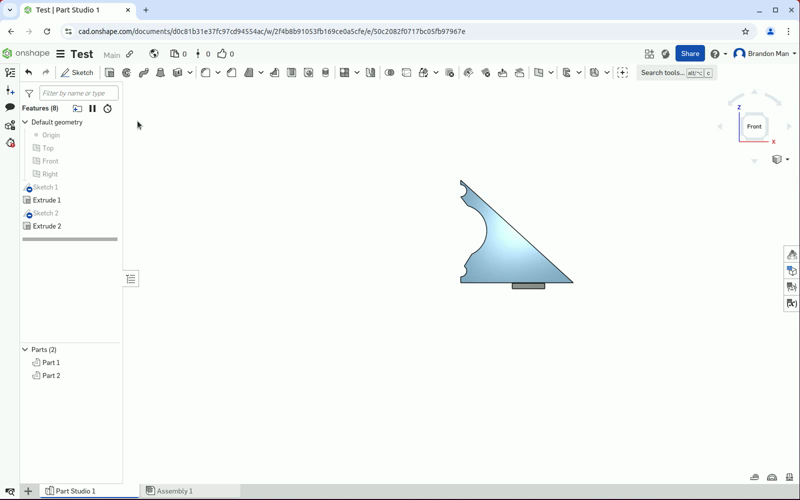
key(shift+h)
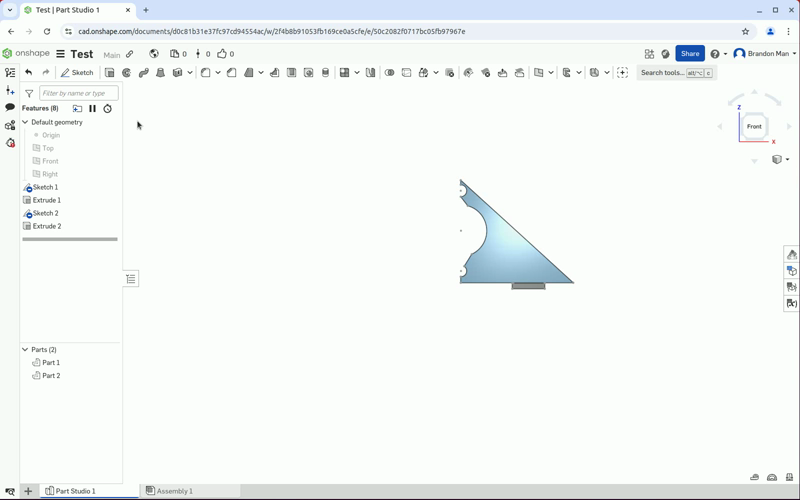
key(shift+7)
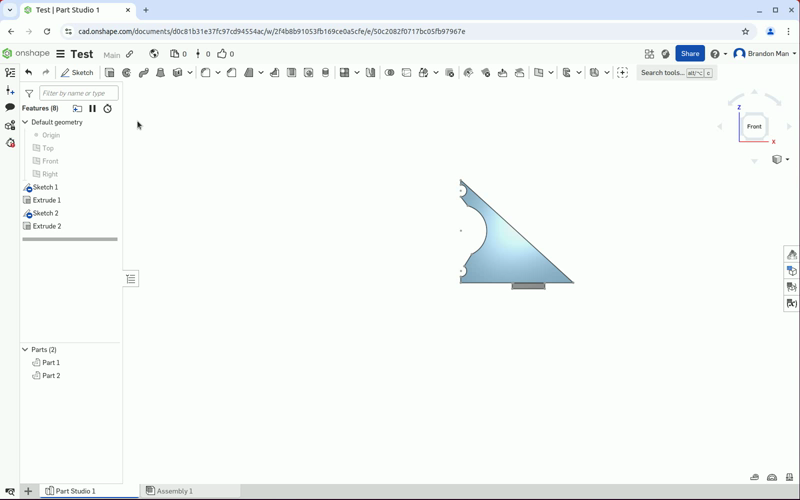
key(left, 2)
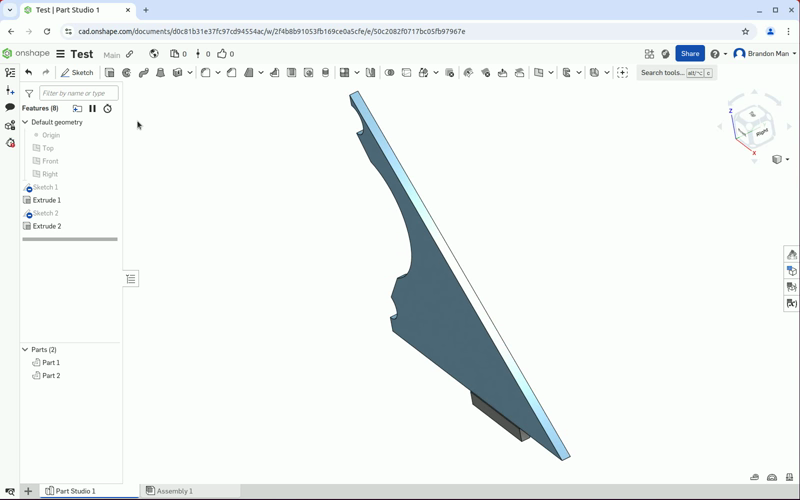
key(down, 2)
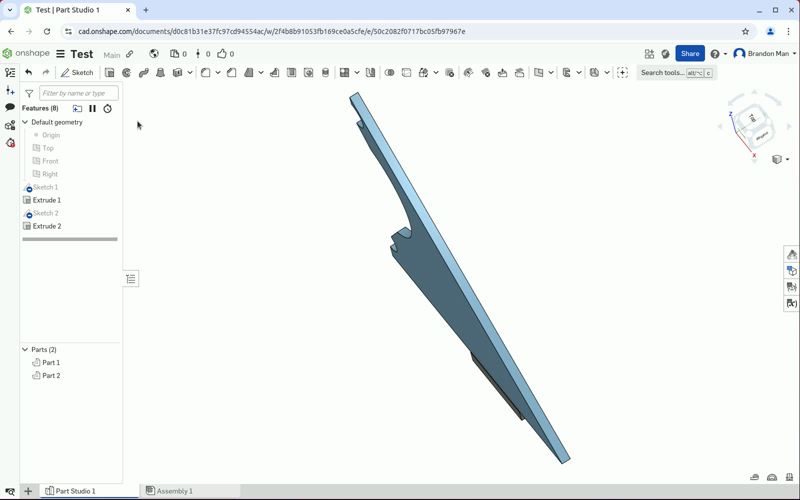
key(up, 2)
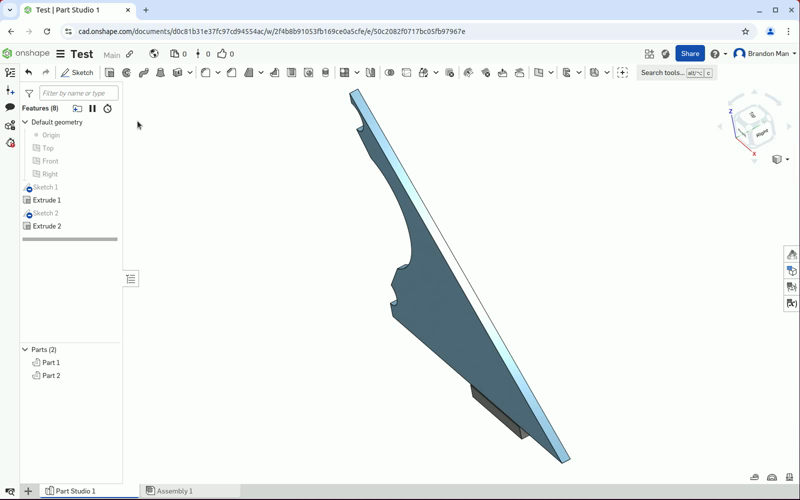
key(right, 2)
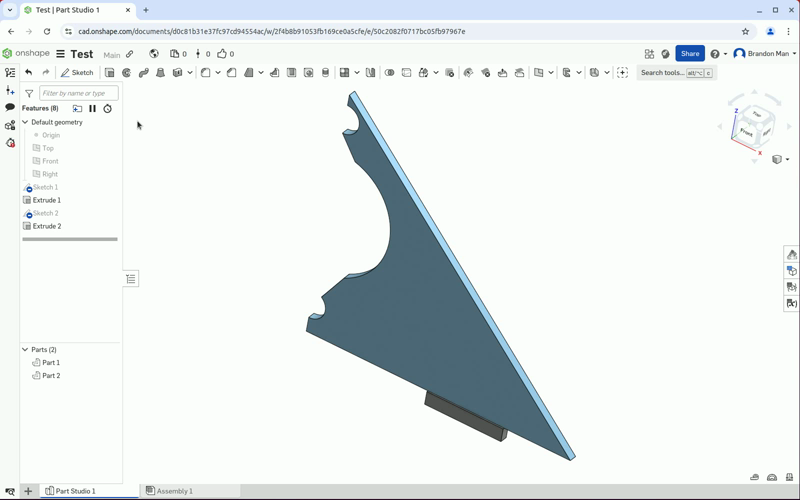
mouse_move(73, 189)
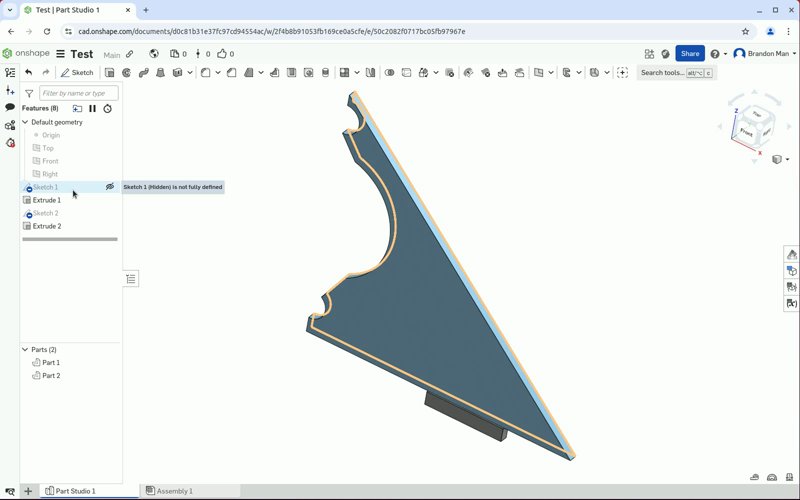
click(73, 189)